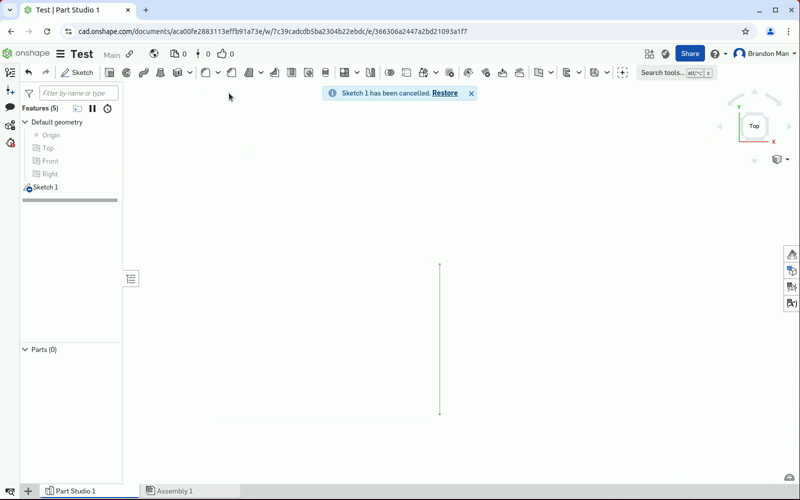
key(shift+h)
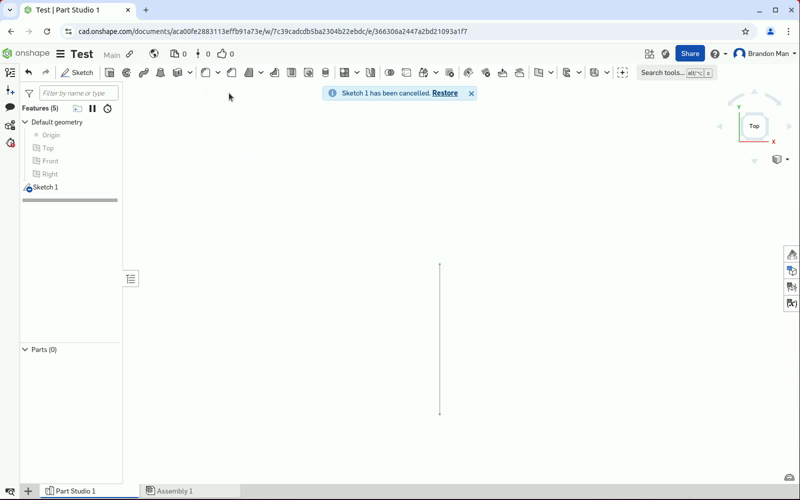
key(shift+s)
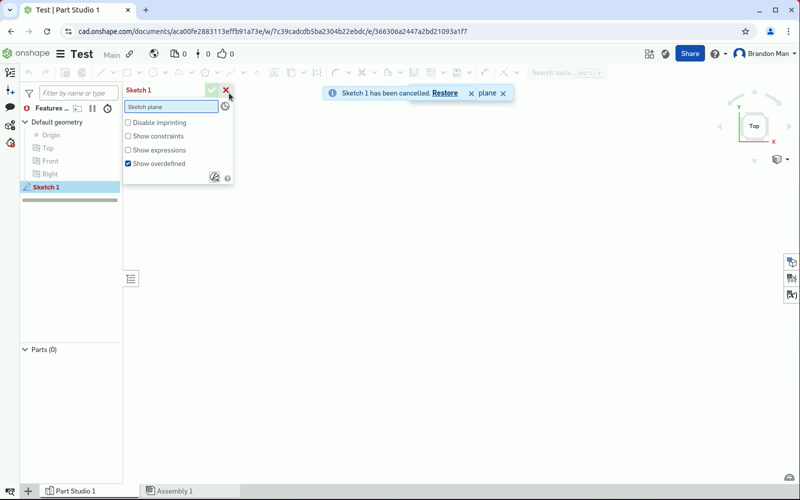
mouse_move(73, 150)
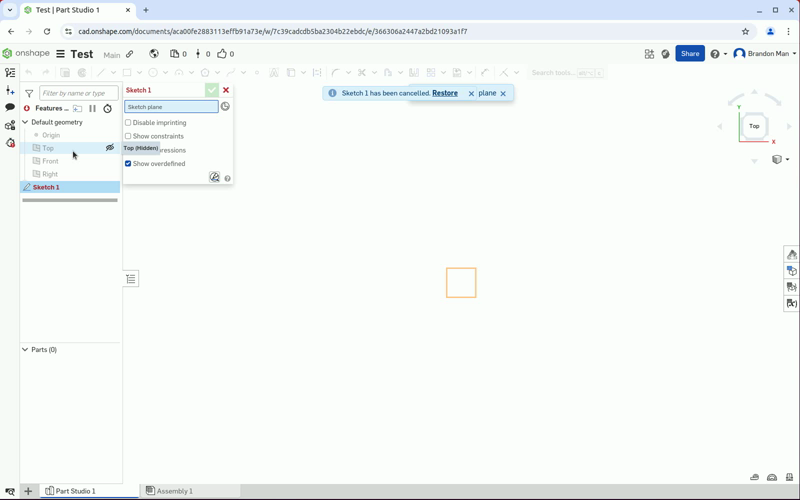
click(73, 150)
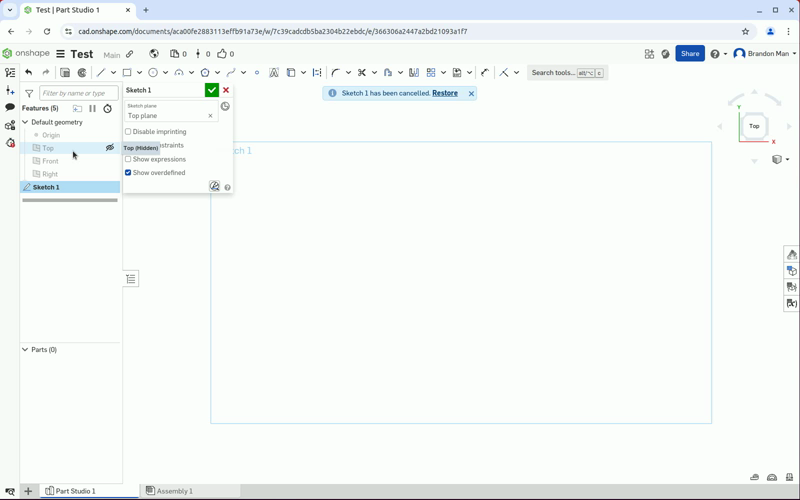
mouse_move(73, 352)
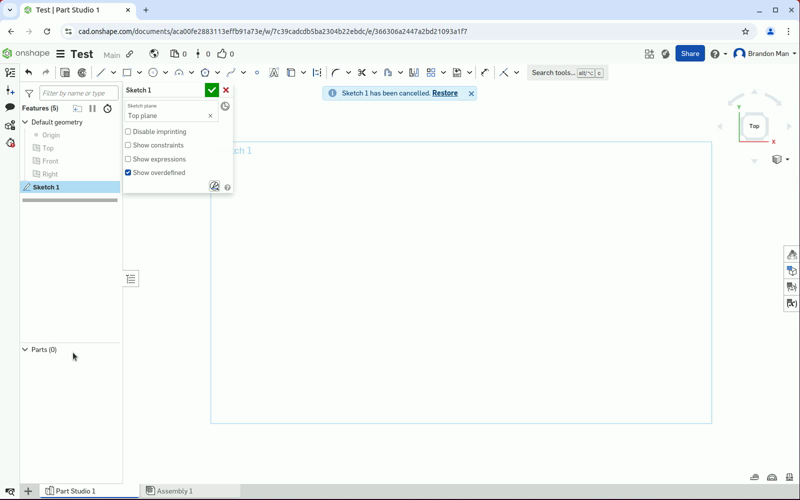
key(y)
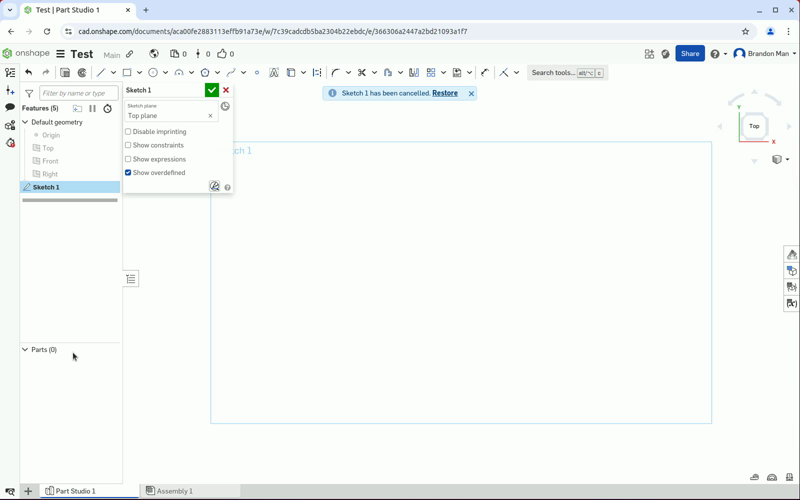
key(l)
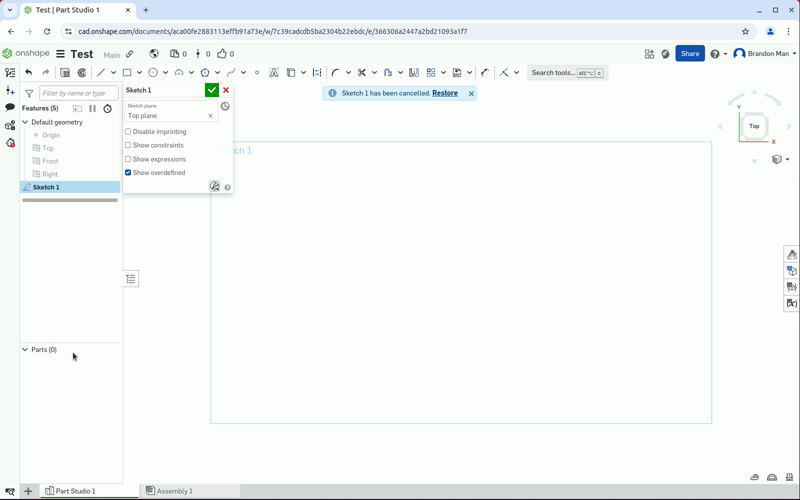
key_down(shift)
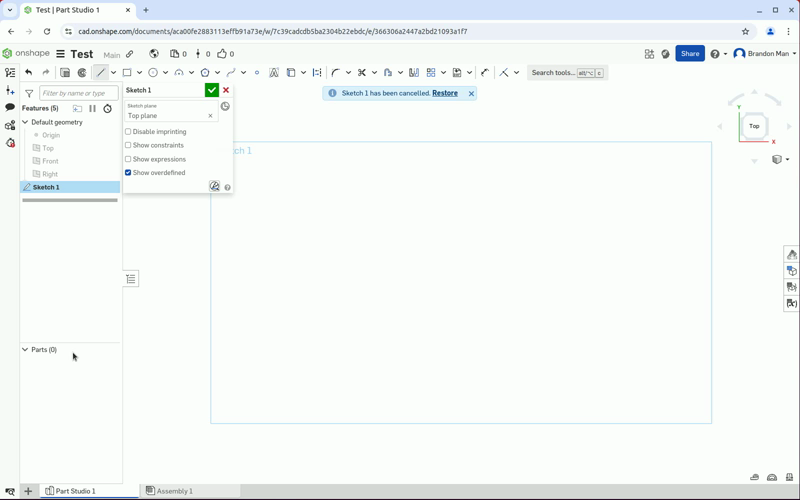
mouse_move(460, 395)
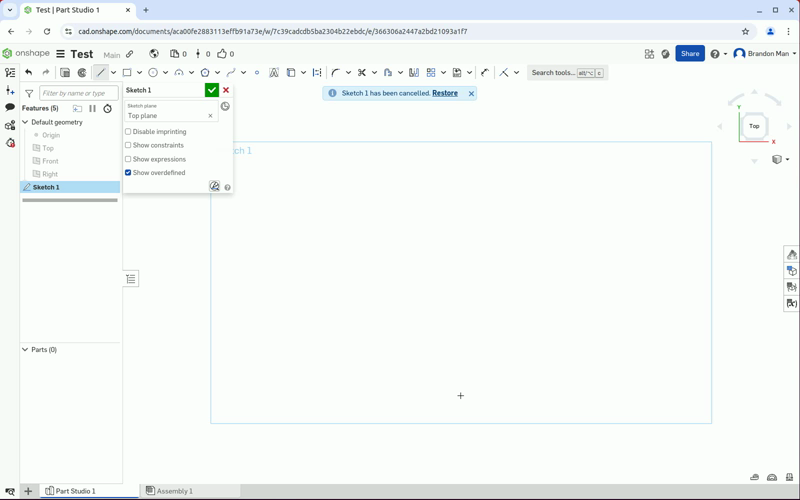
click(460, 395)
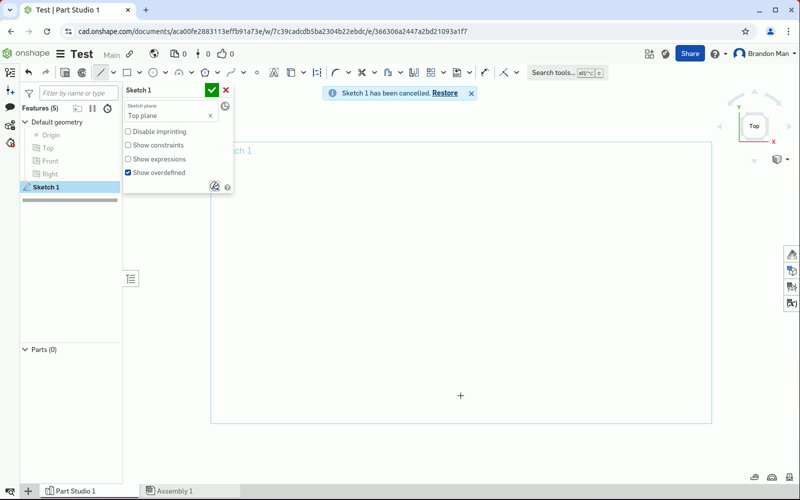
key_up(shift)
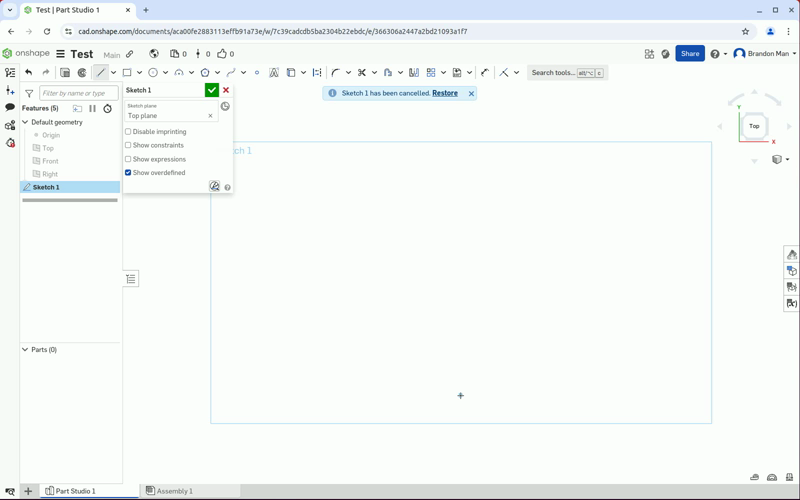
key_down(shift)
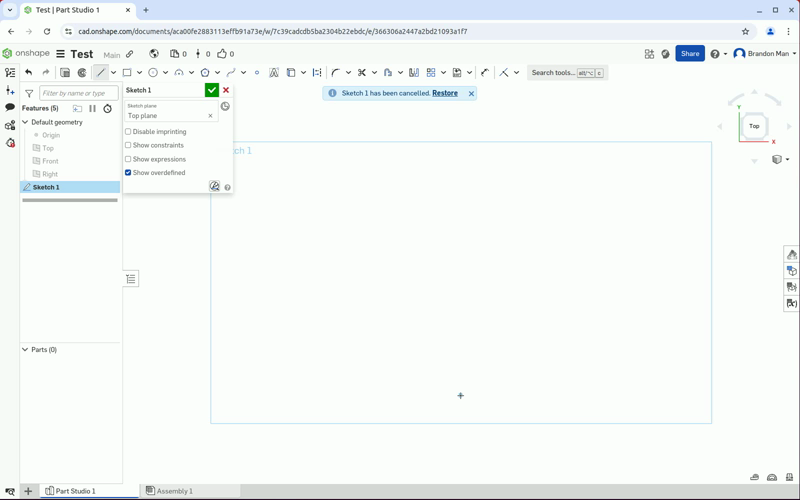
mouse_move(573, 395)
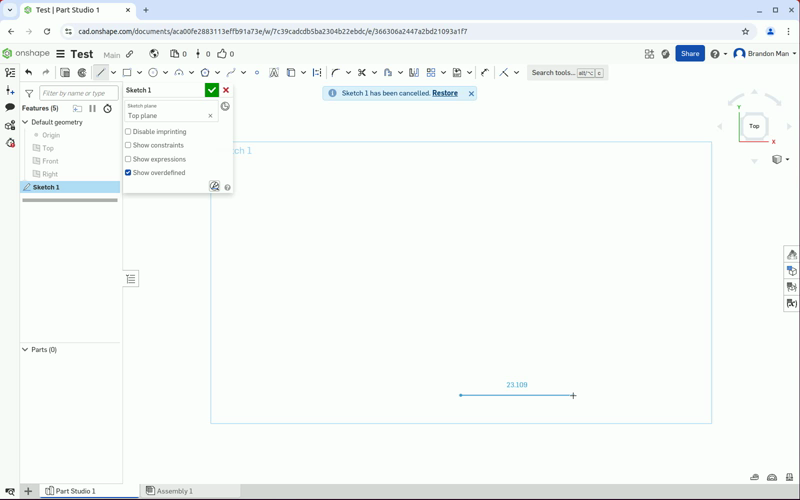
click(573, 395)
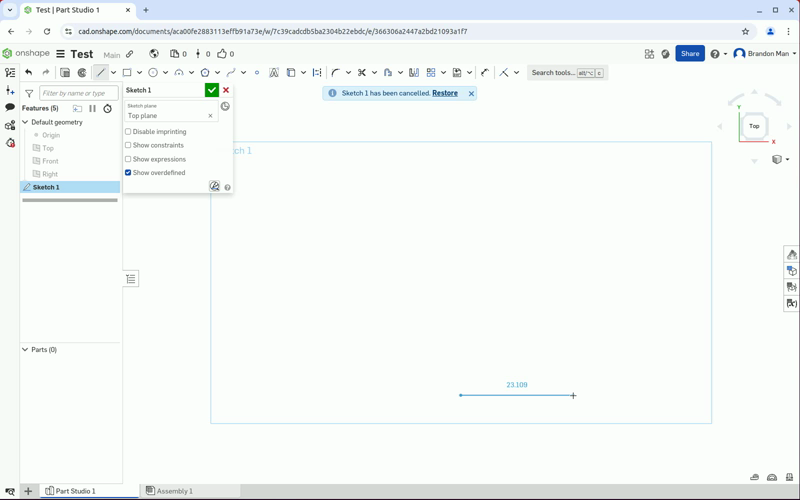
key_up(shift)
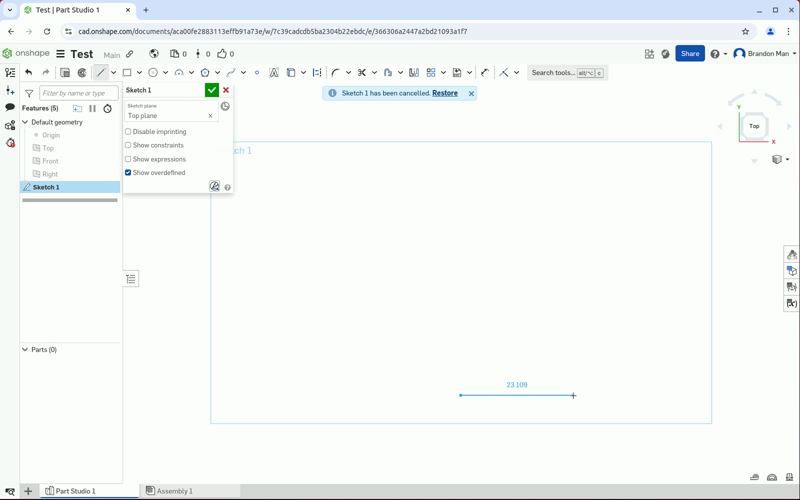
key_down(shift)
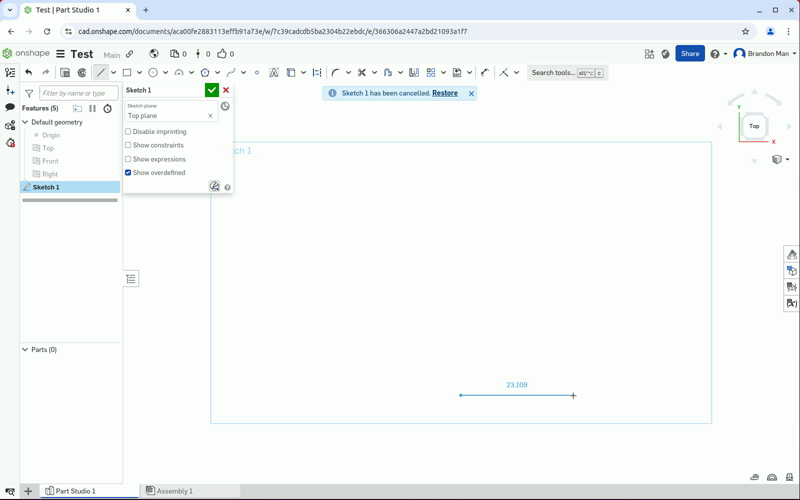
mouse_move(573, 282)
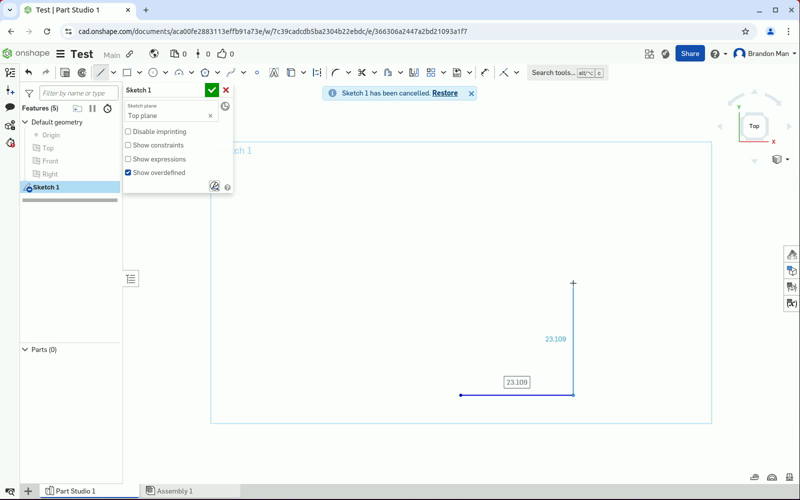
click(573, 282)
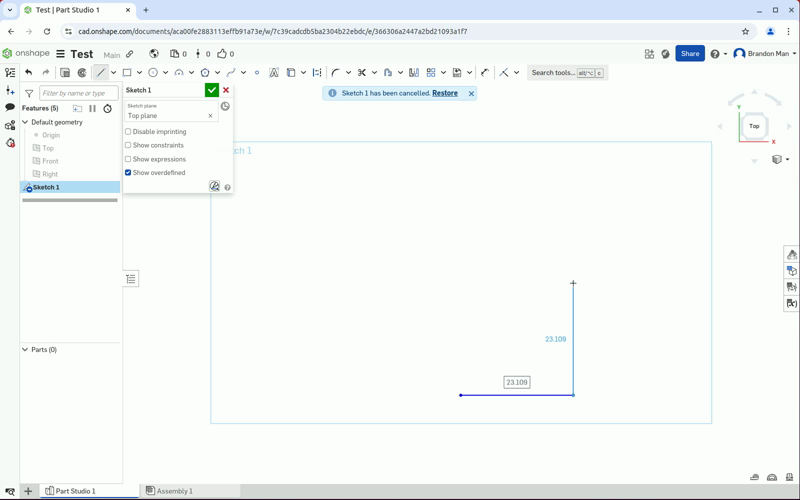
key_up(shift)
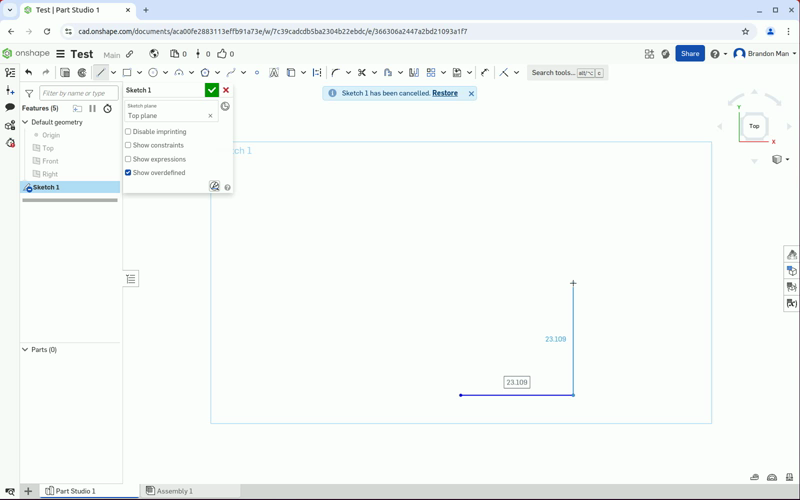
key_down(shift)
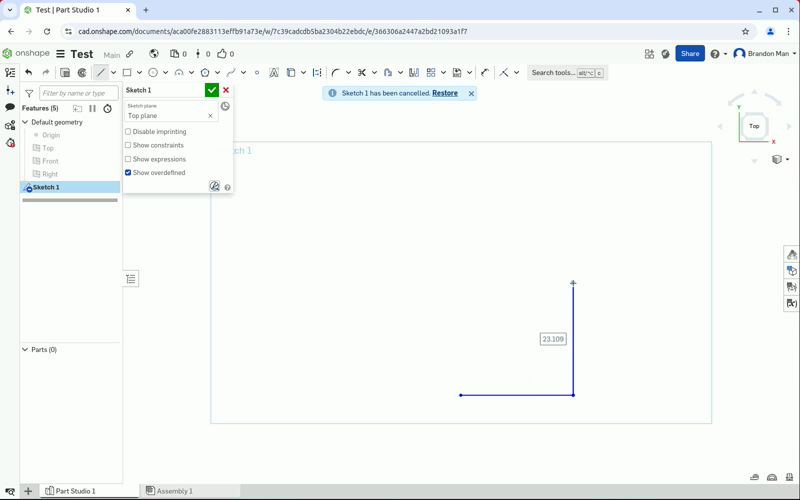
mouse_move(460, 282)
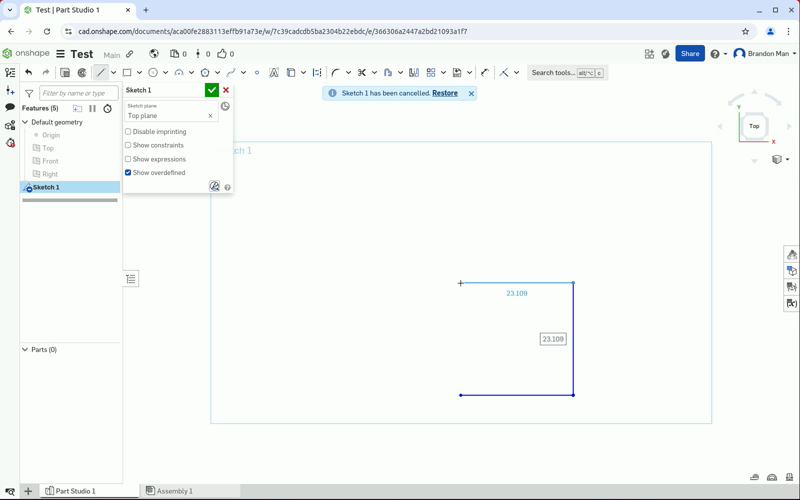
click(460, 282)
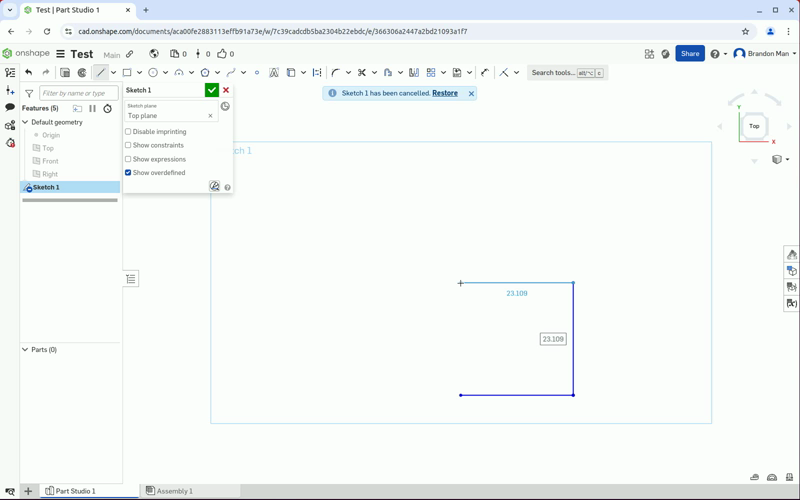
key_up(shift)
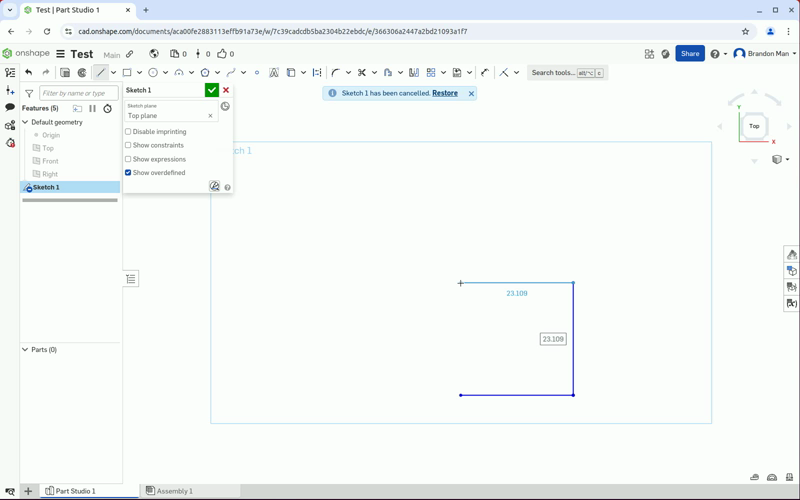
key_down(shift)
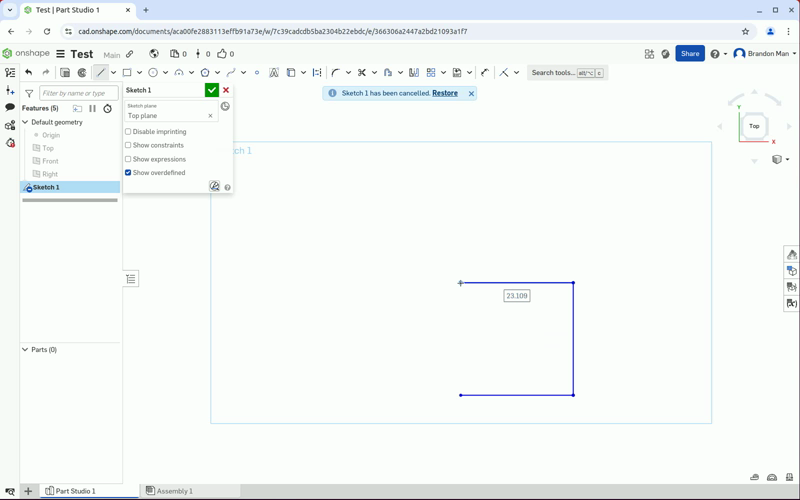
mouse_move(460, 395)
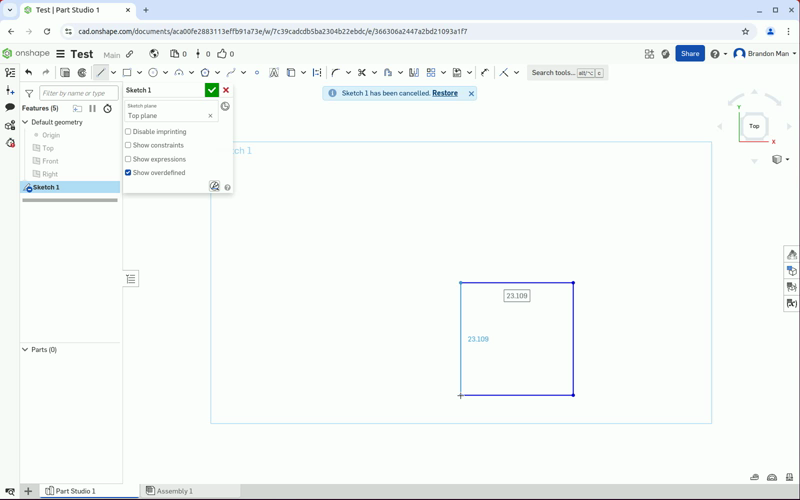
key_up(shift)
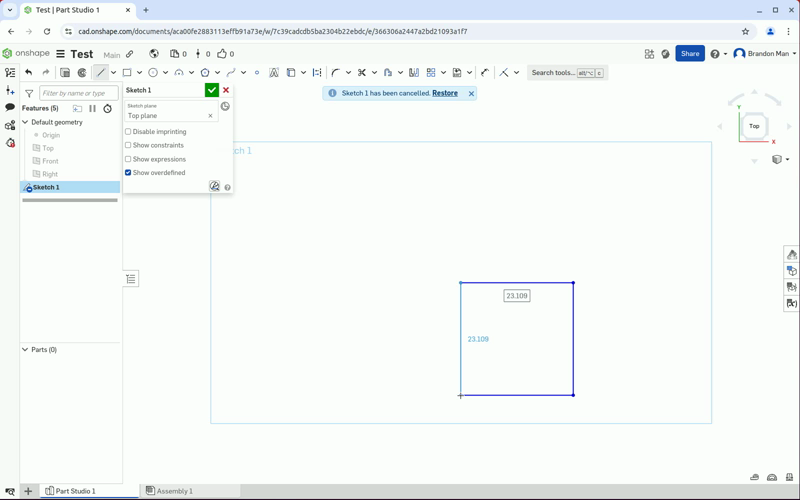
click(460, 395)
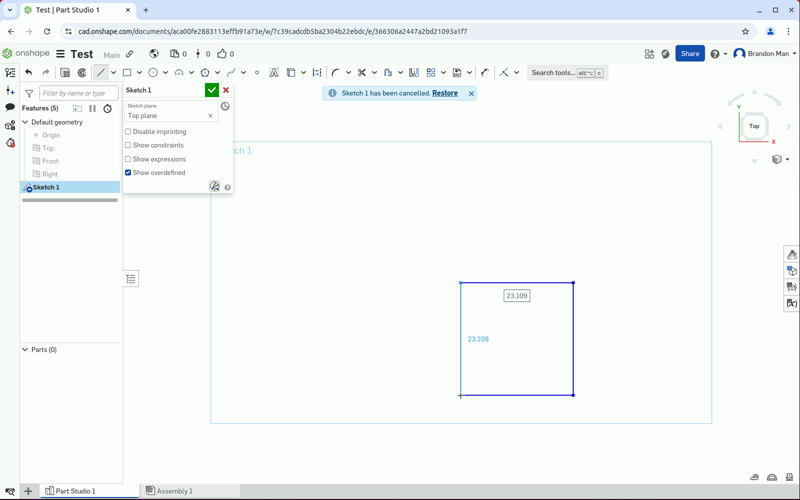
key(esc)
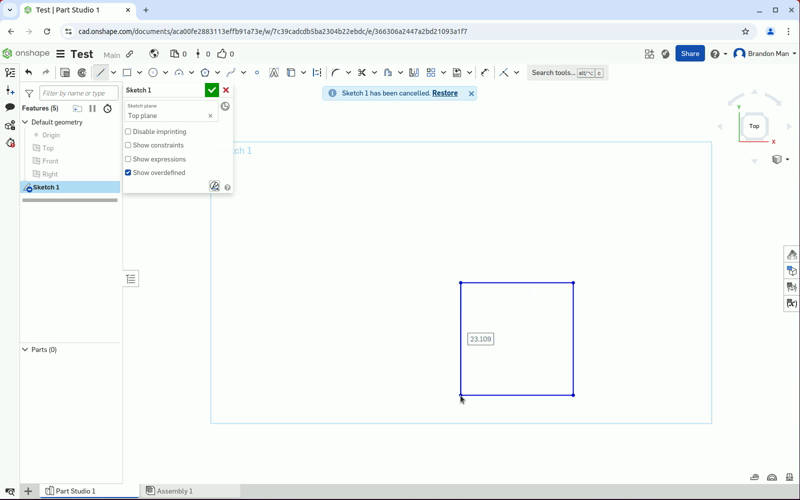
mouse_move(526, 345)
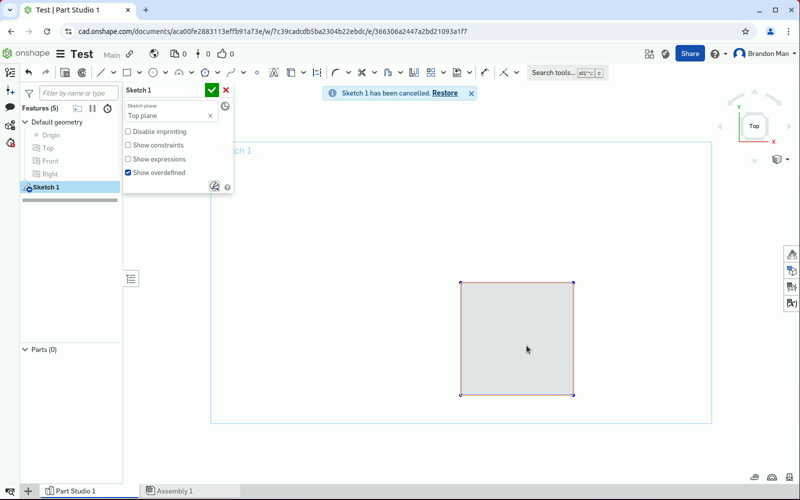
click(526, 345)
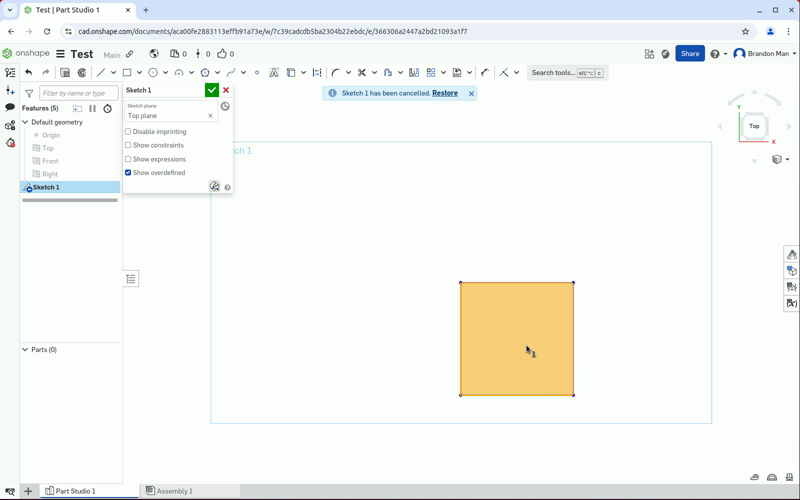
mouse_move(73, 352)
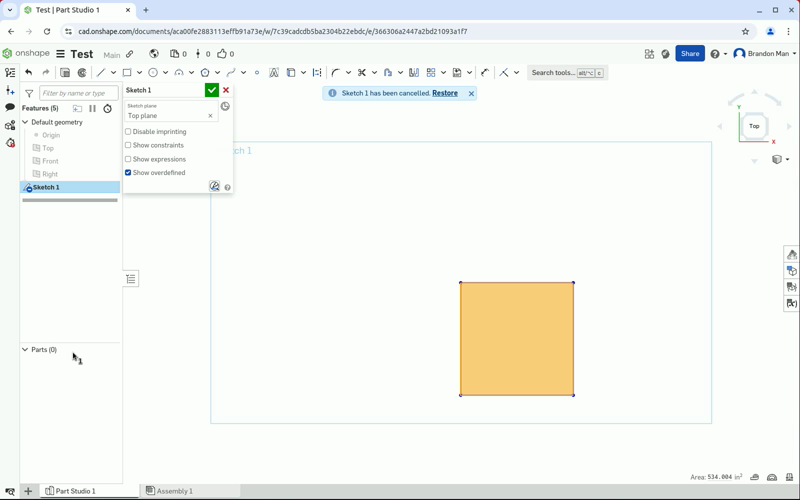
key(shift+y)
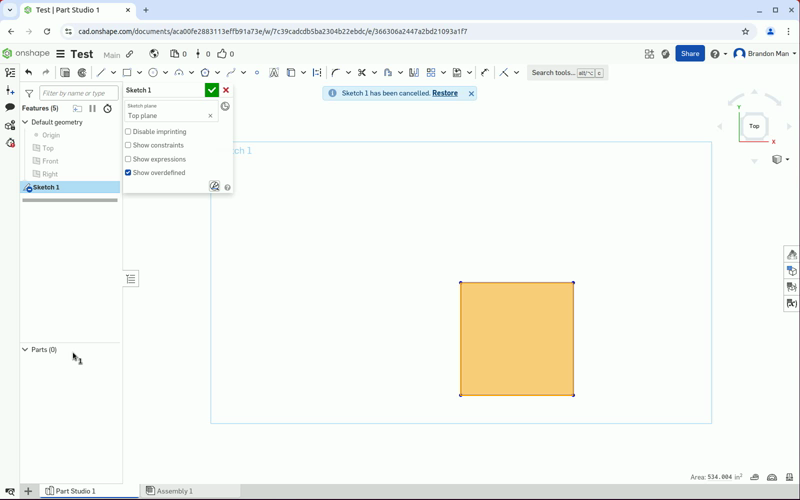
key(shift+e)
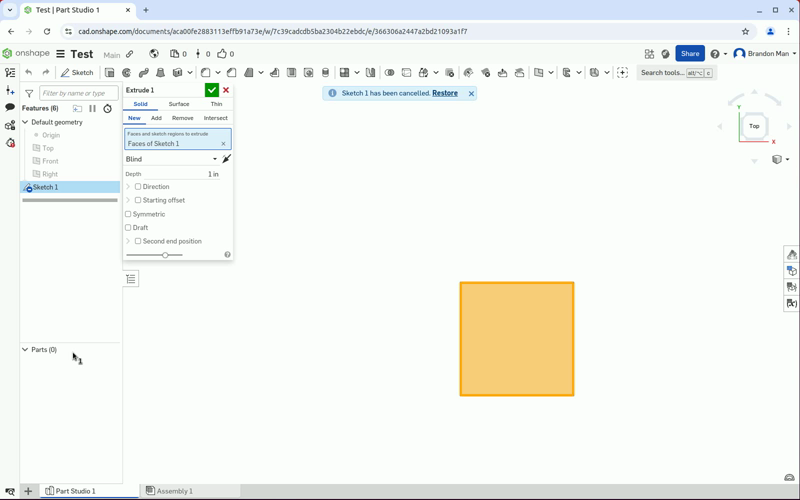
mouse_move(143, 106)
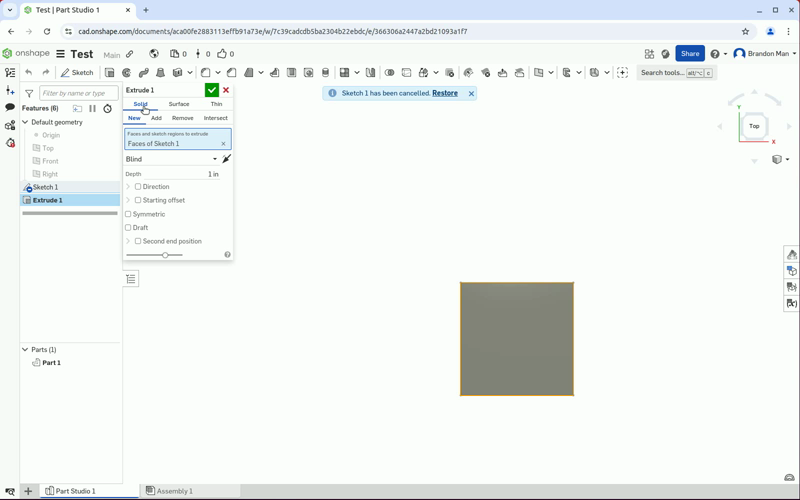
click(143, 106)
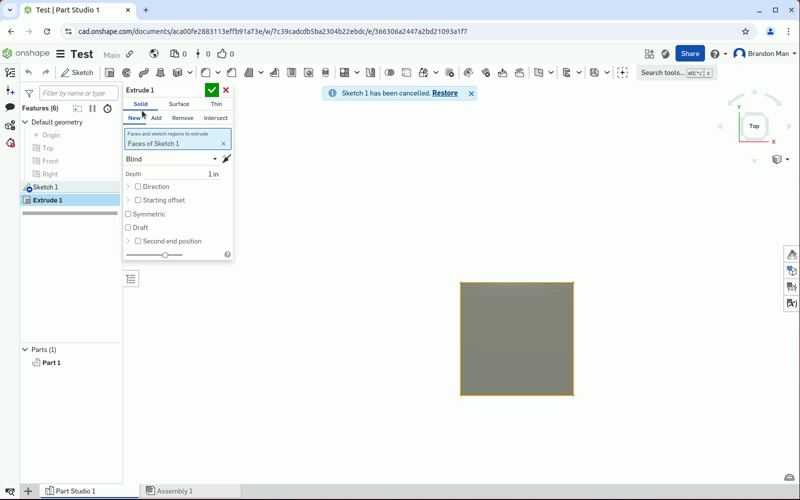
mouse_move(137, 120)
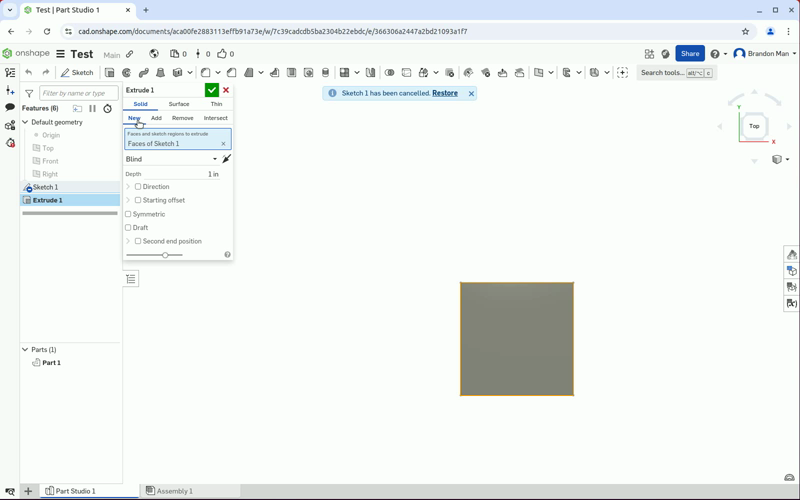
click(137, 120)
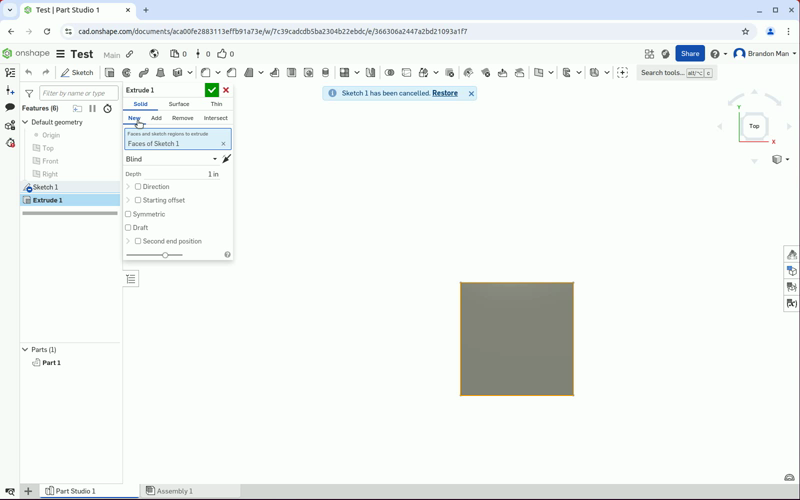
key(tab, 4)
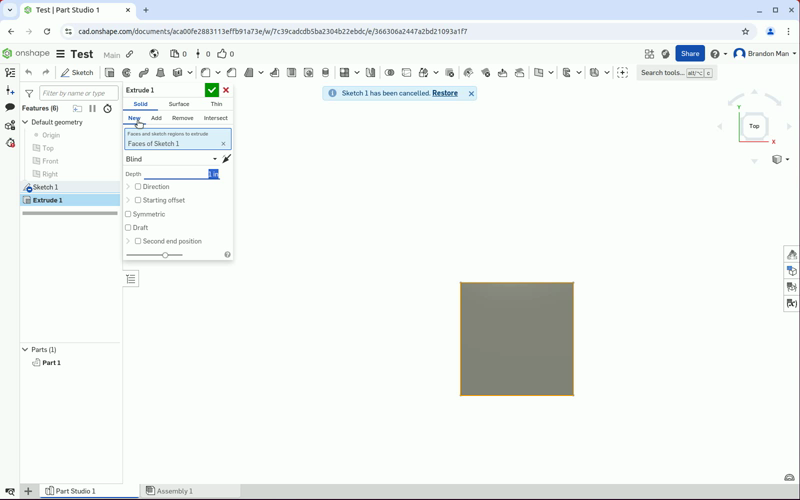
text(4.574)
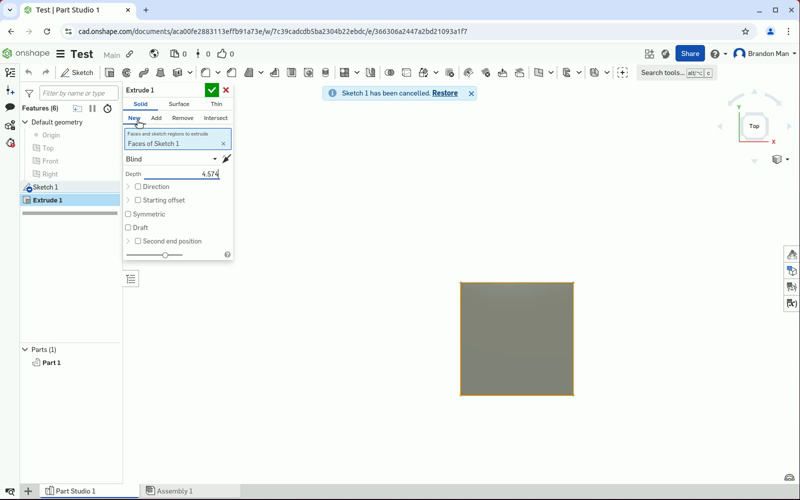
key(enter)
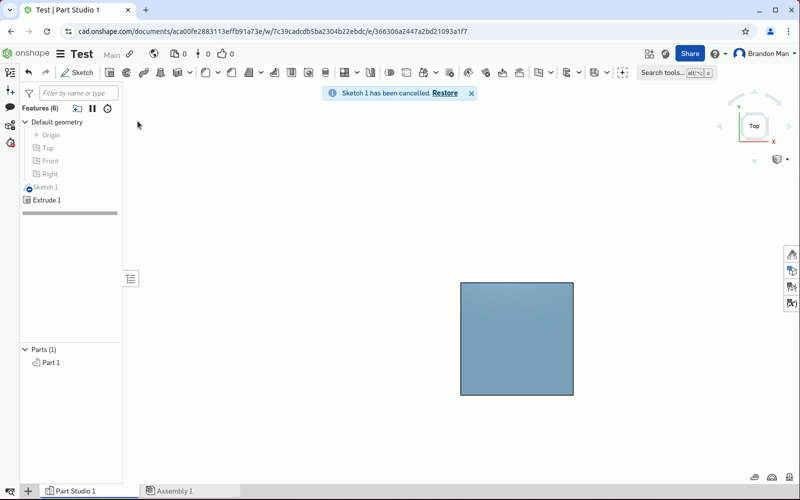
key(shift+h)
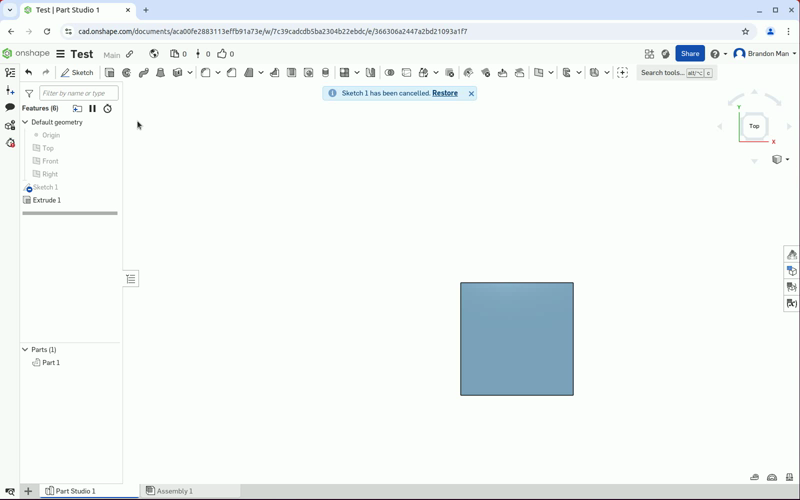
key(shift+h)
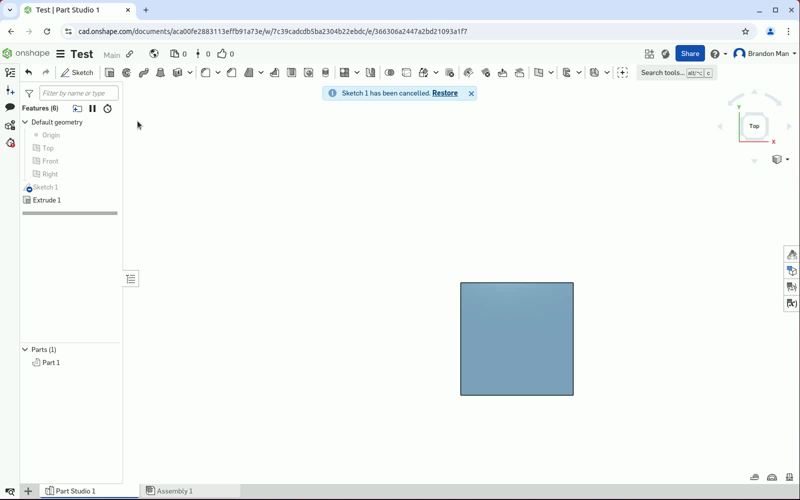
mouse_move(73, 189)
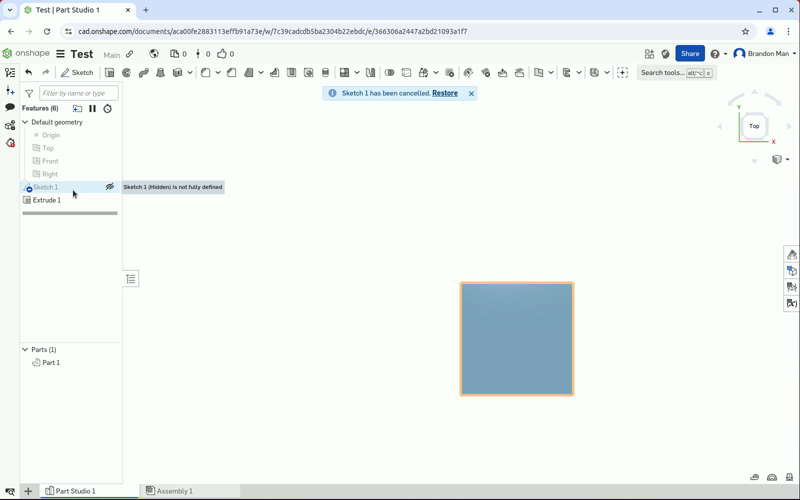
click(73, 189)
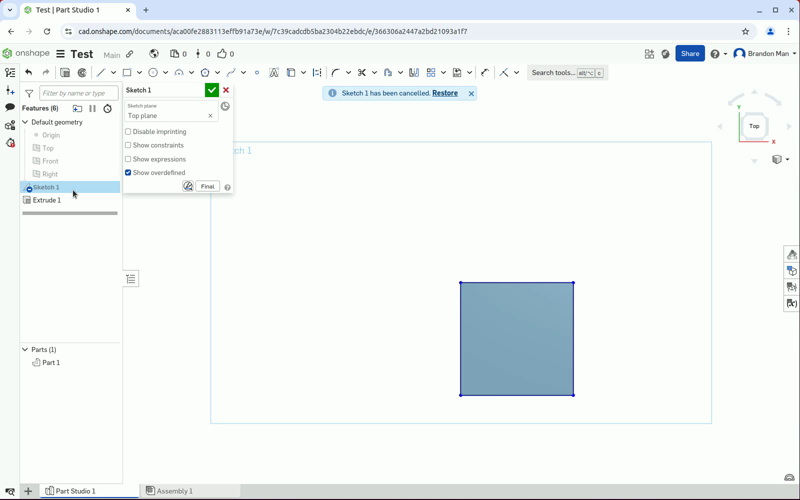
mouse_move(229, 92)
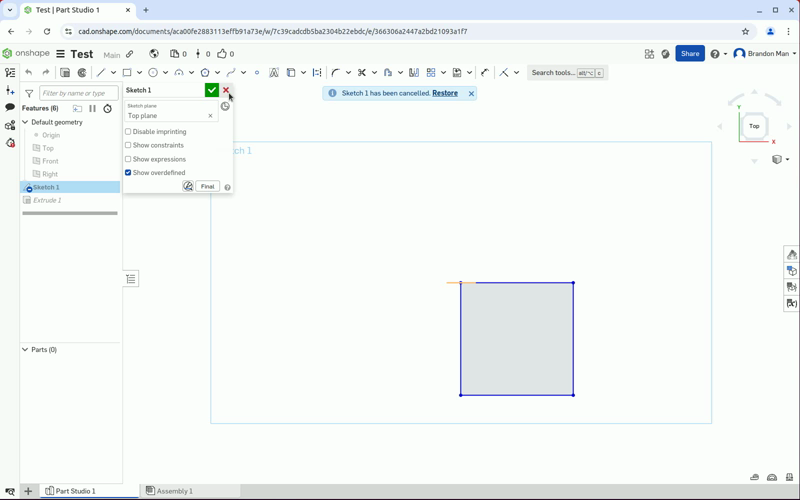
click(229, 92)
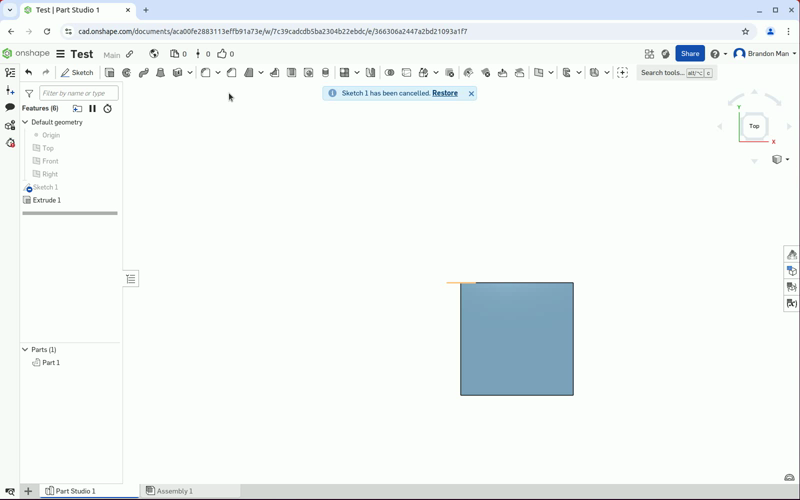
mouse_move(541, 75)
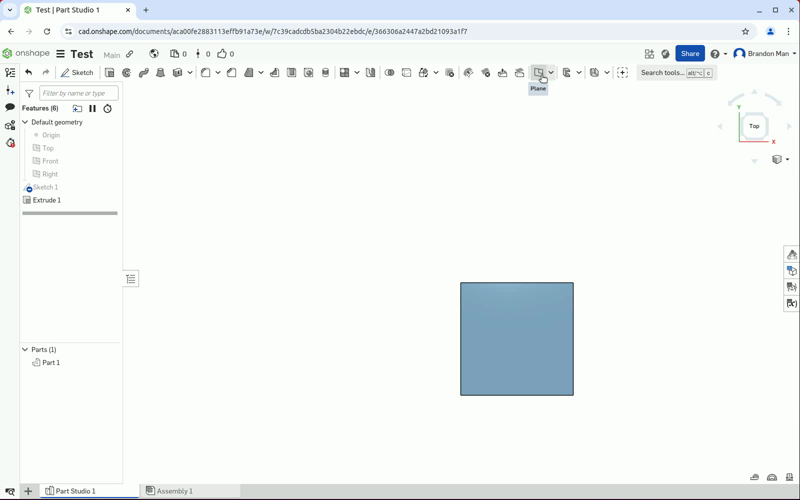
click(541, 75)
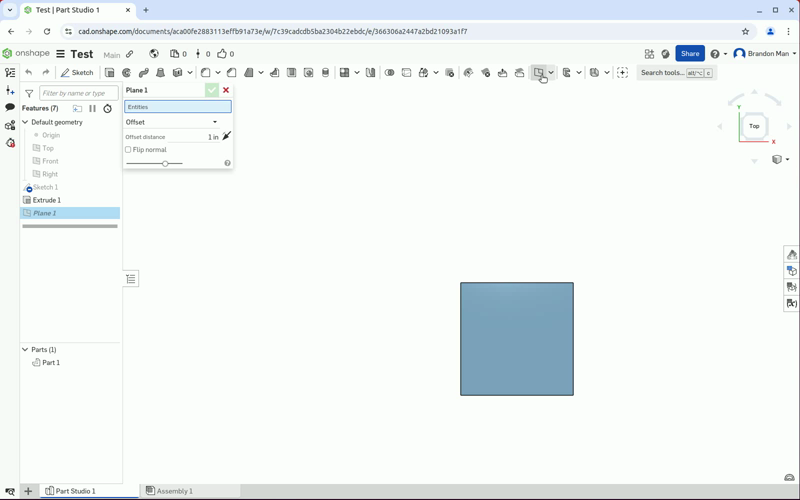
mouse_move(73, 150)
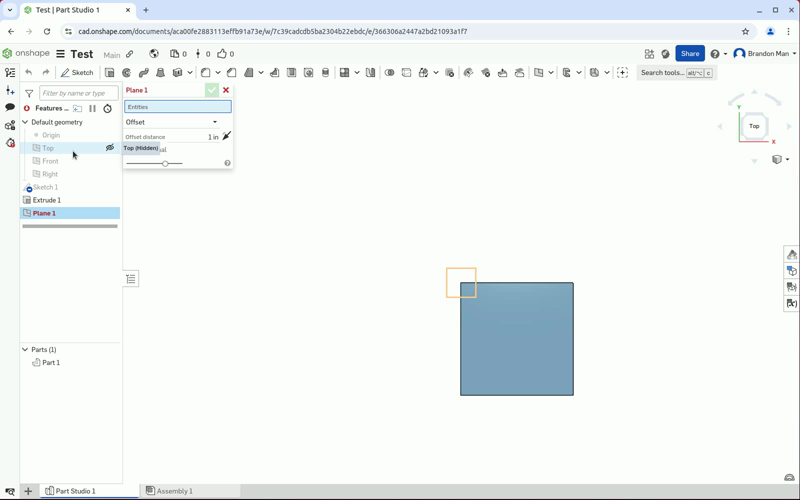
click(73, 150)
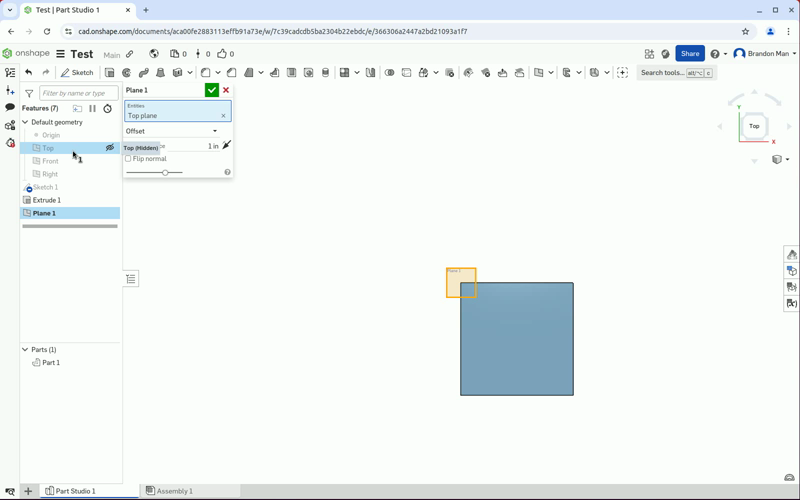
key(tab, 2)
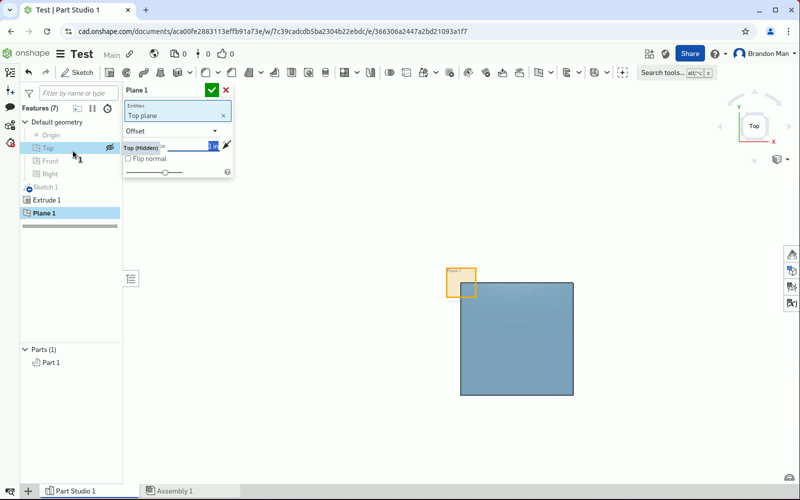
text(4.56)
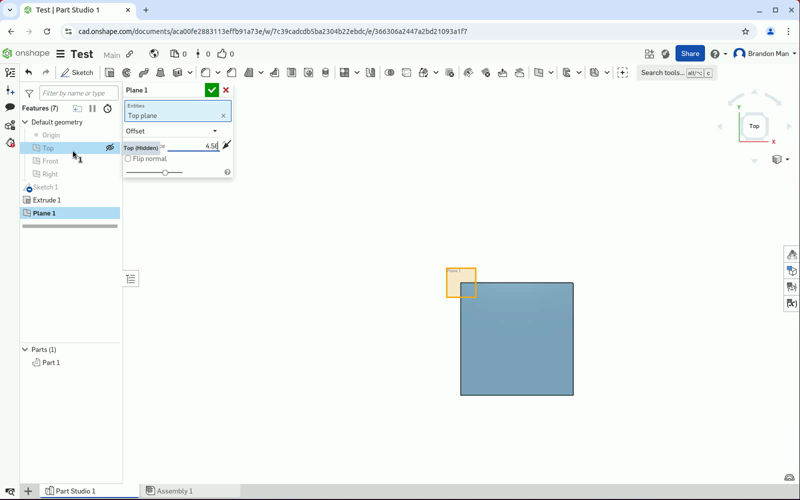
key(enter, 2)
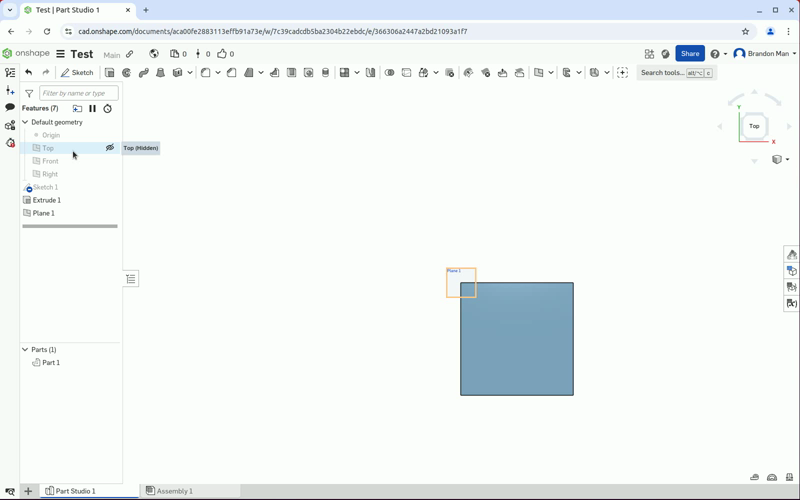
key(shift+s)
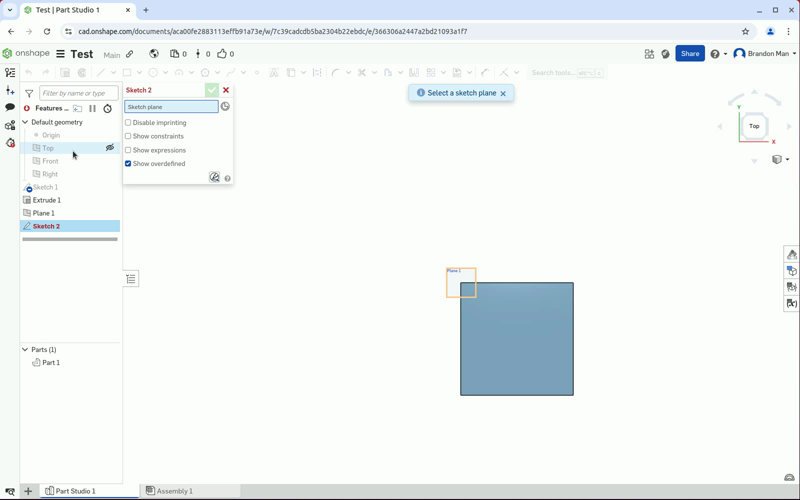
mouse_move(73, 215)
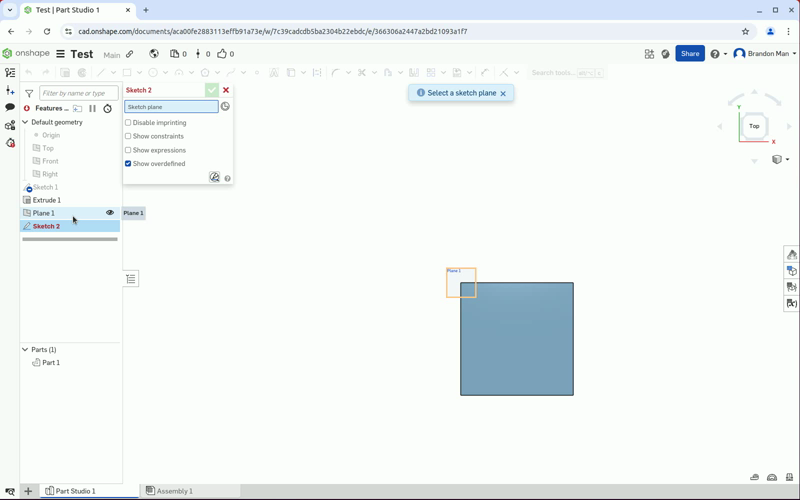
click(73, 215)
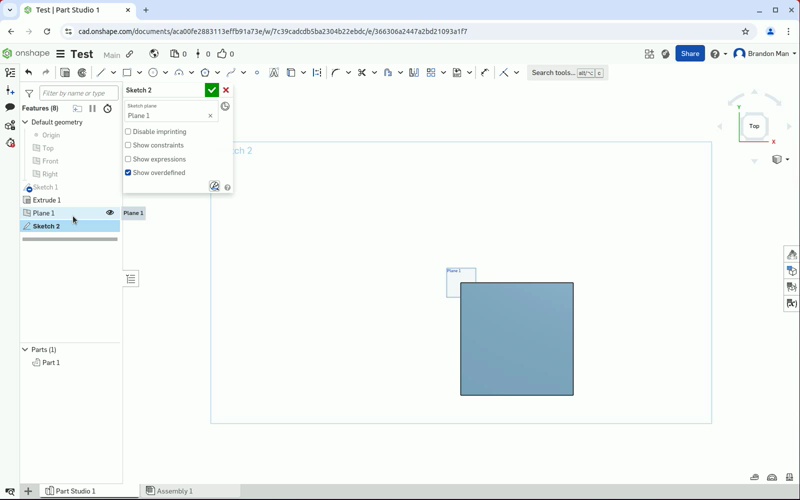
mouse_move(73, 352)
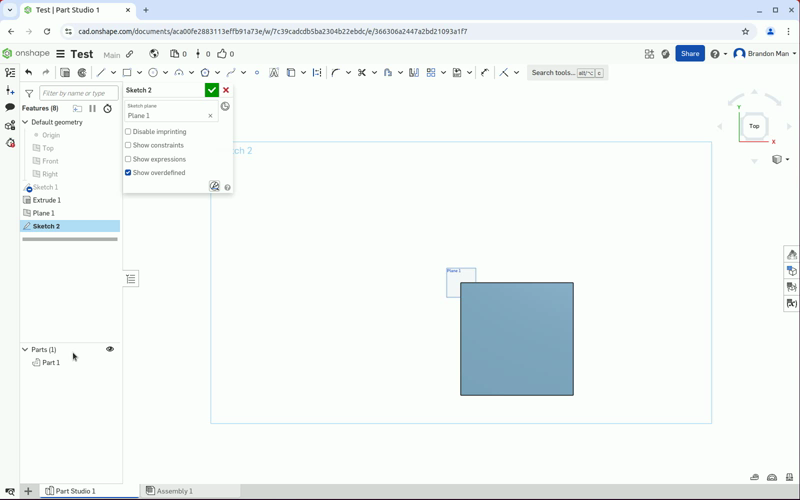
key(y)
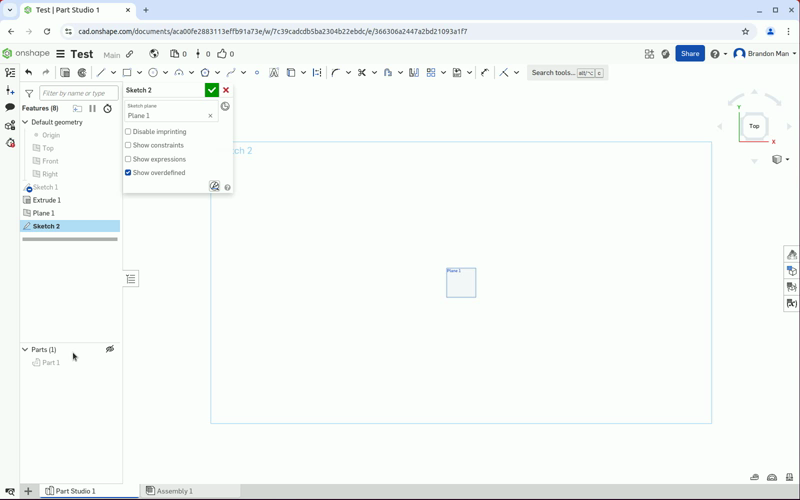
key(l)
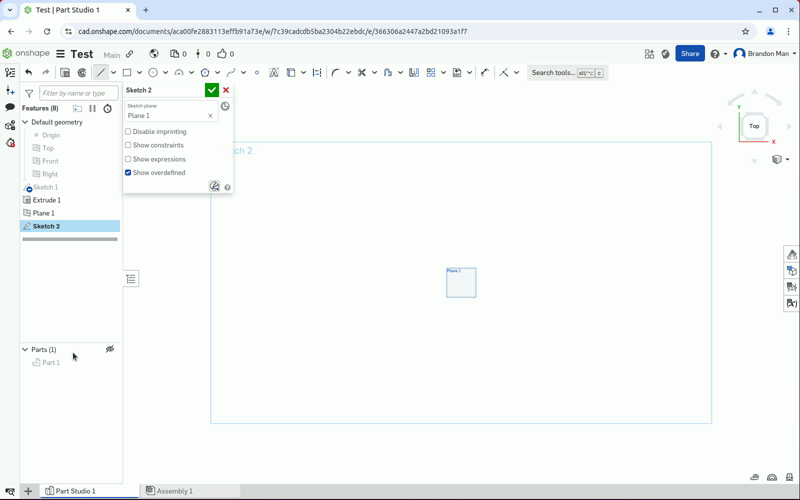
key_down(shift)
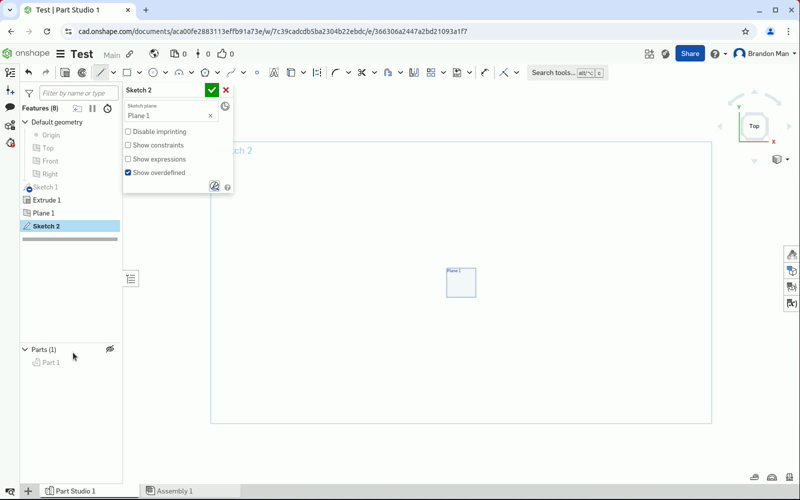
mouse_move(460, 305)
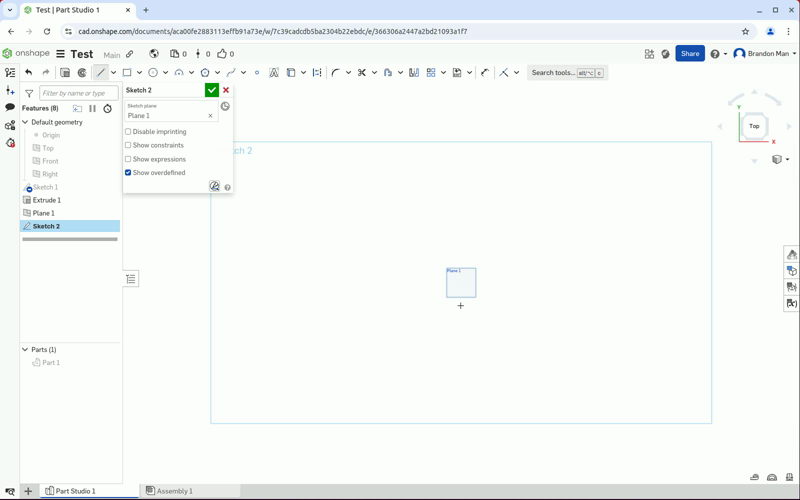
click(460, 305)
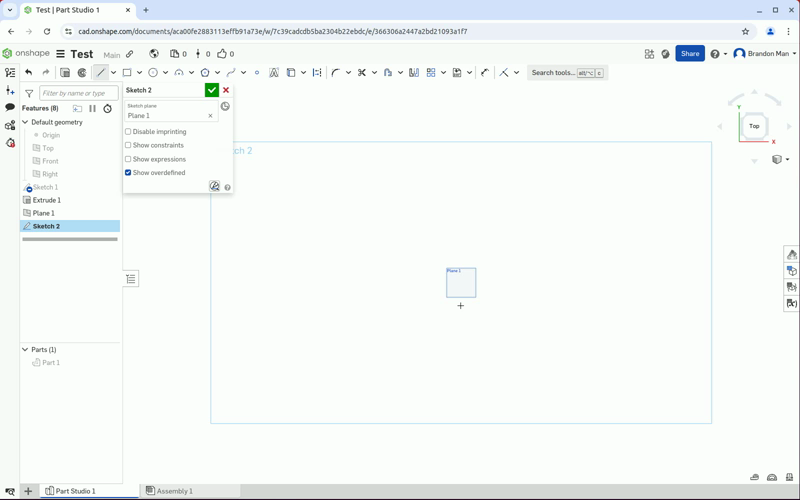
key_up(shift)
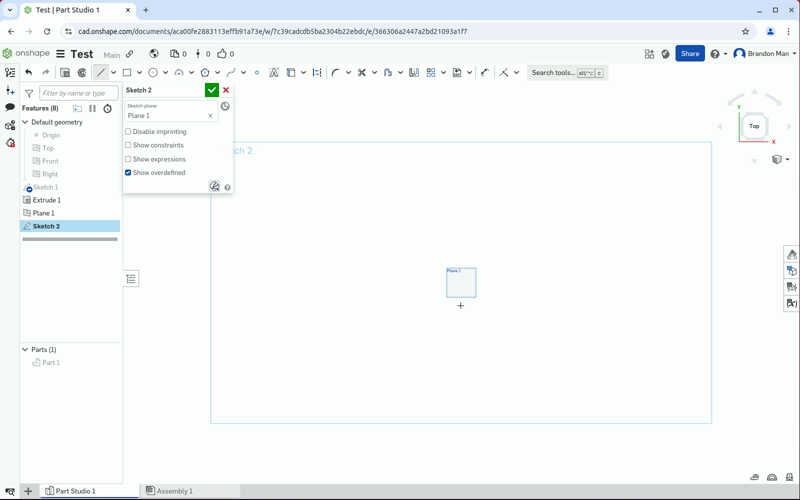
key_down(shift)
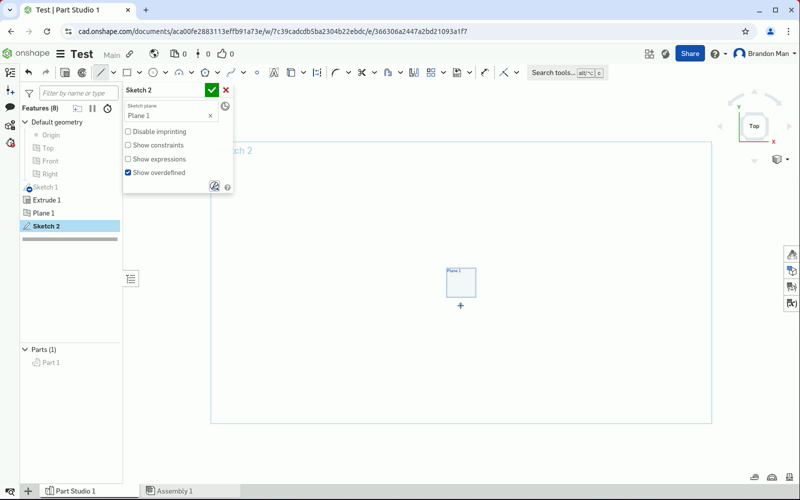
mouse_move(573, 305)
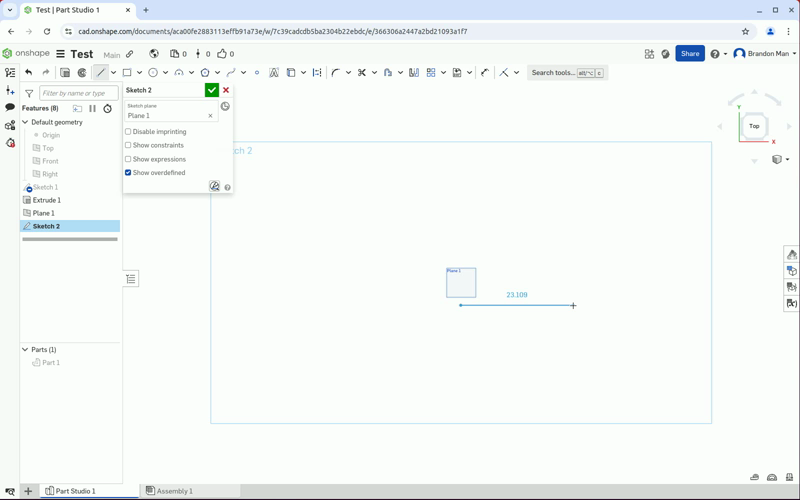
click(573, 305)
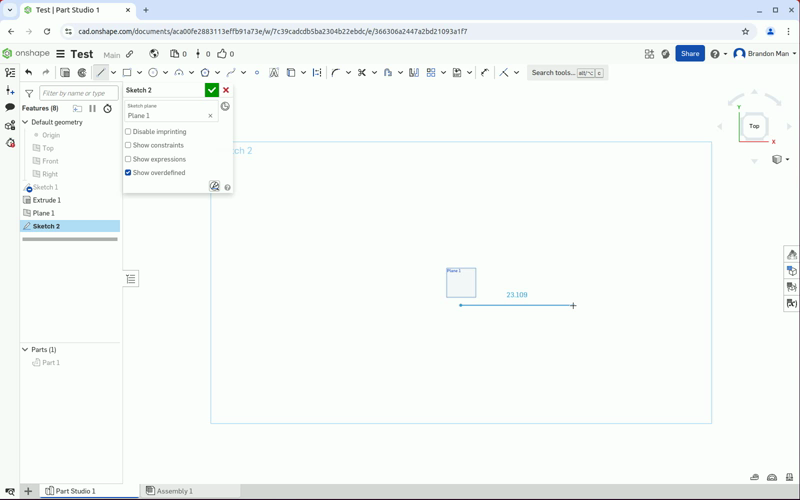
key_up(shift)
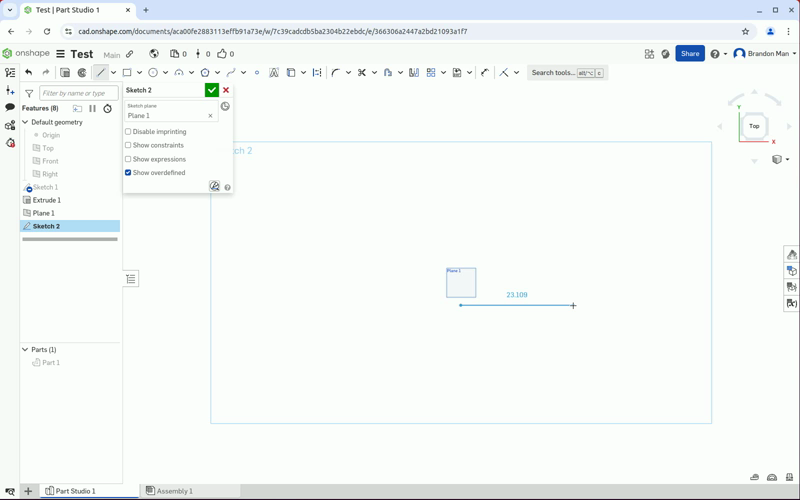
key_down(shift)
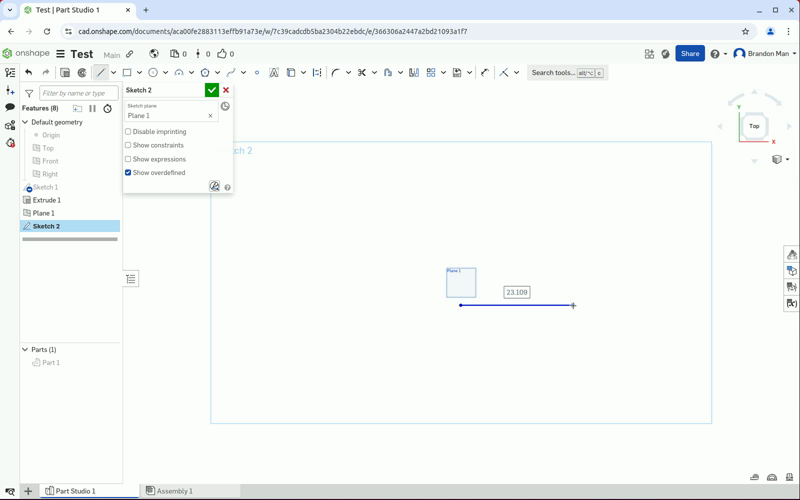
mouse_move(589, 305)
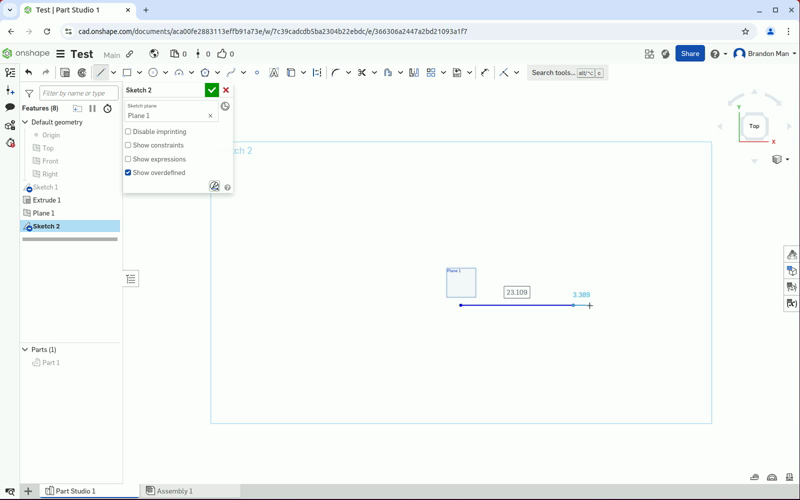
mouse_move(573, 282)
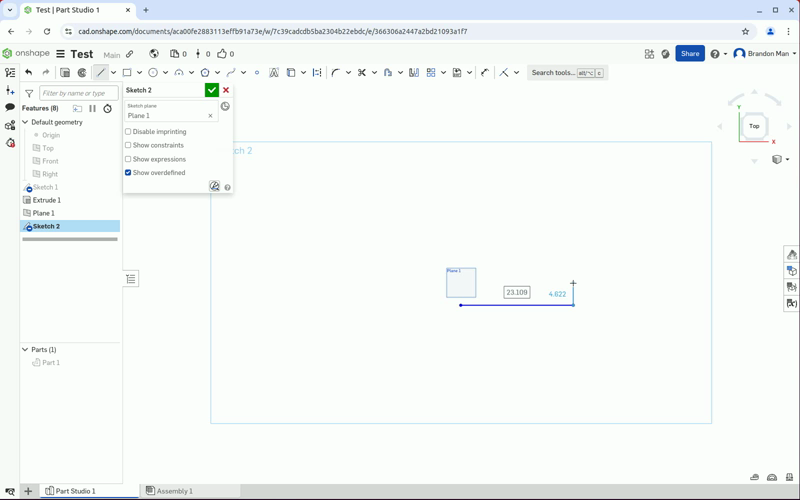
click(573, 282)
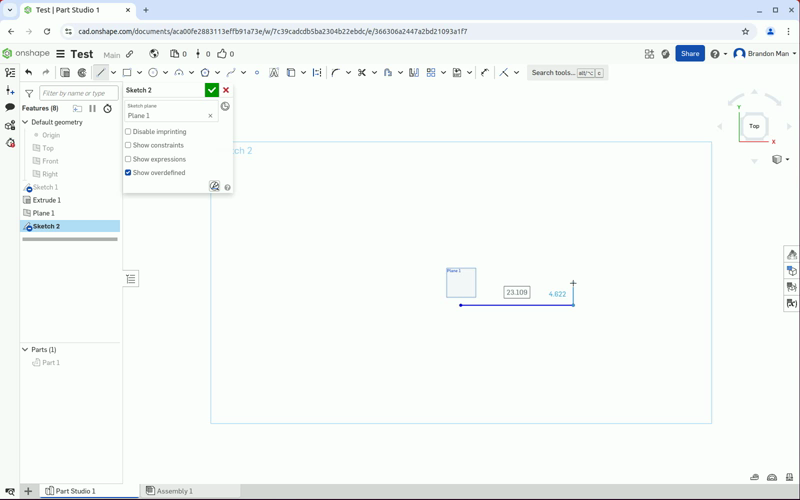
key_up(shift)
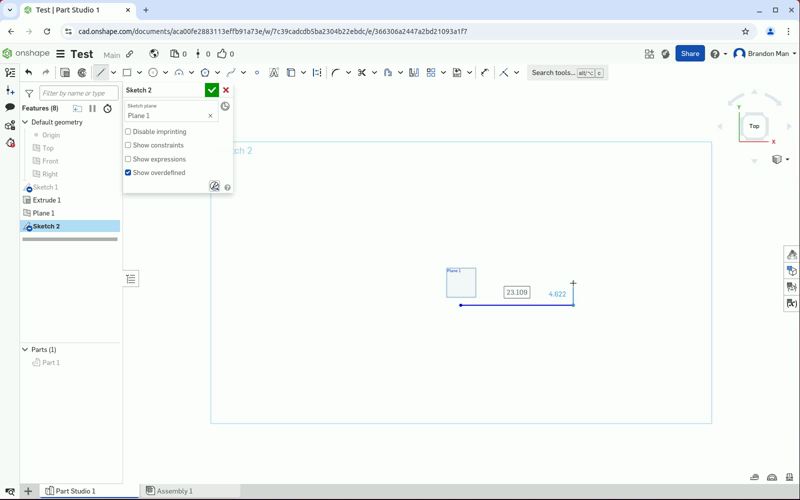
key_down(shift)
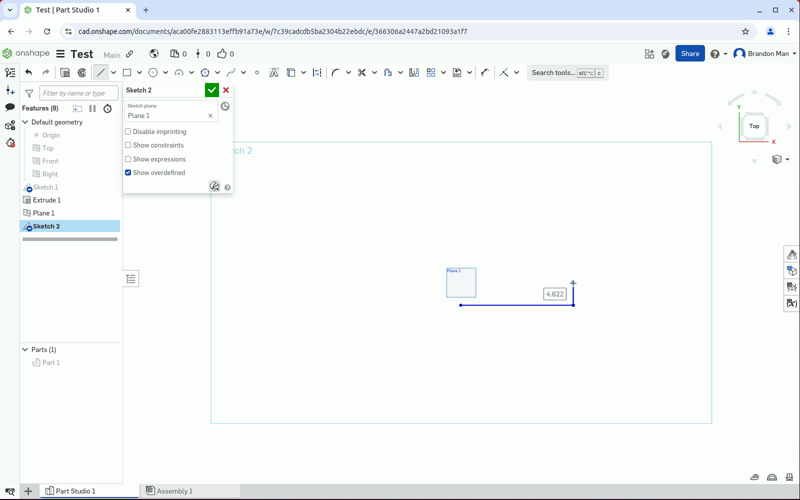
mouse_move(460, 282)
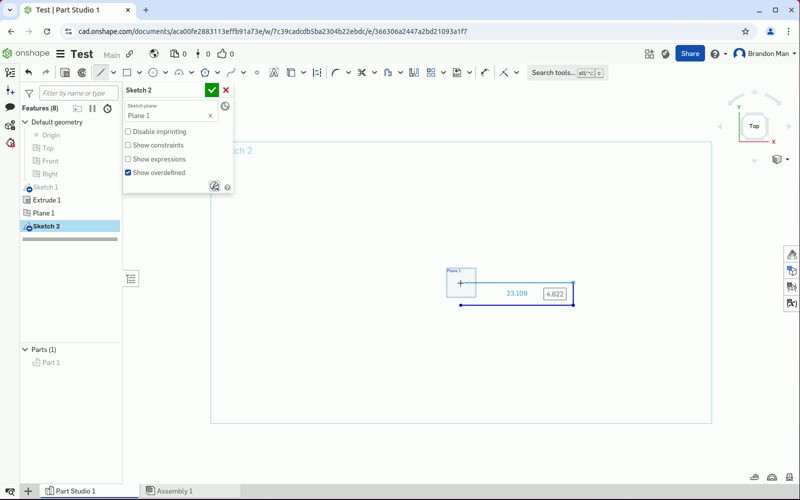
click(460, 282)
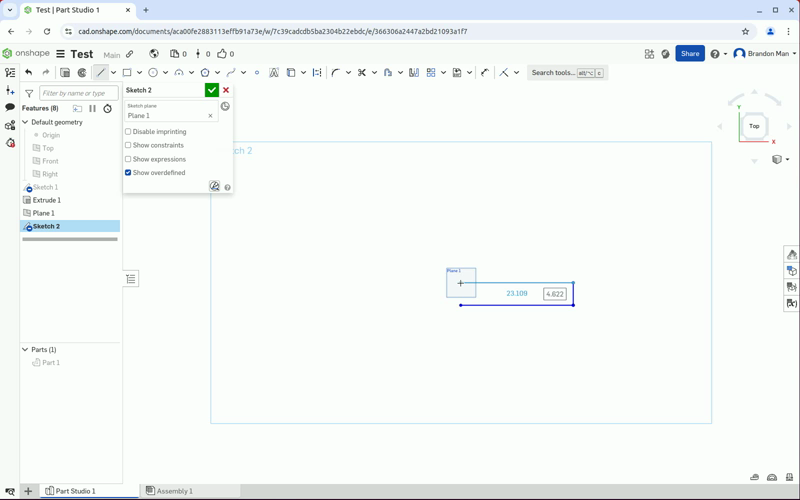
key_up(shift)
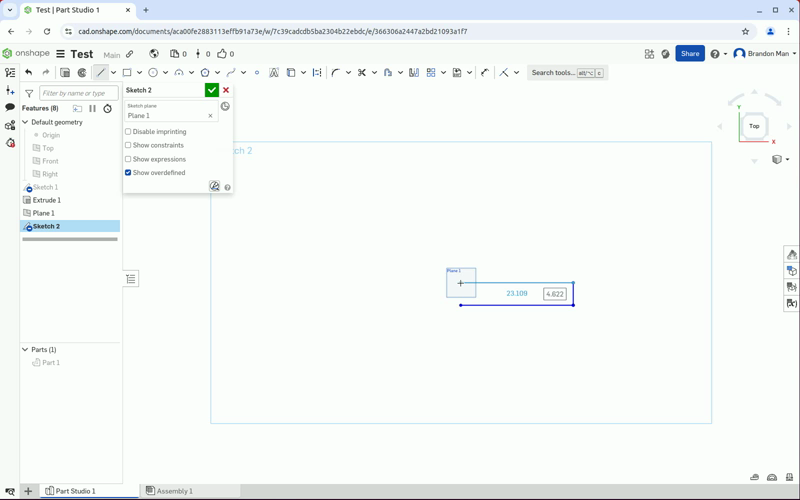
mouse_move(490, 282)
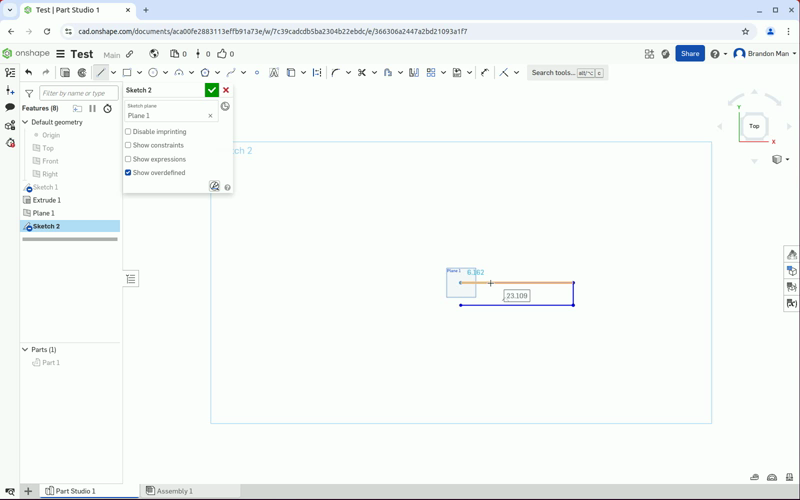
key_down(shift)
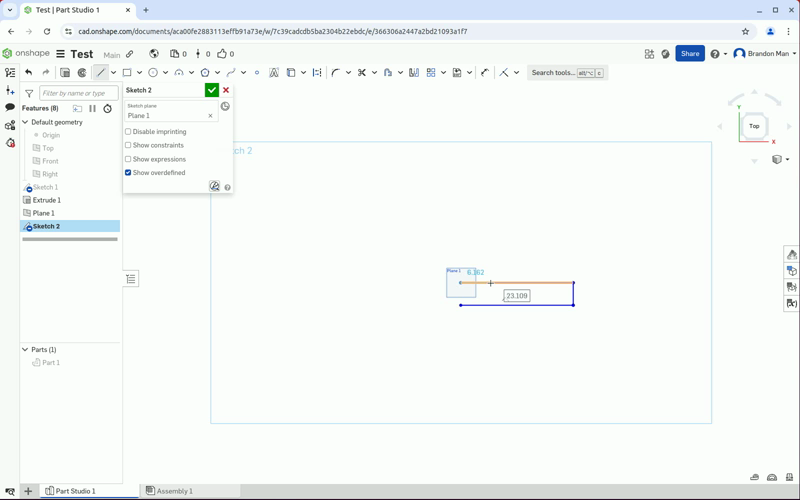
mouse_move(460, 305)
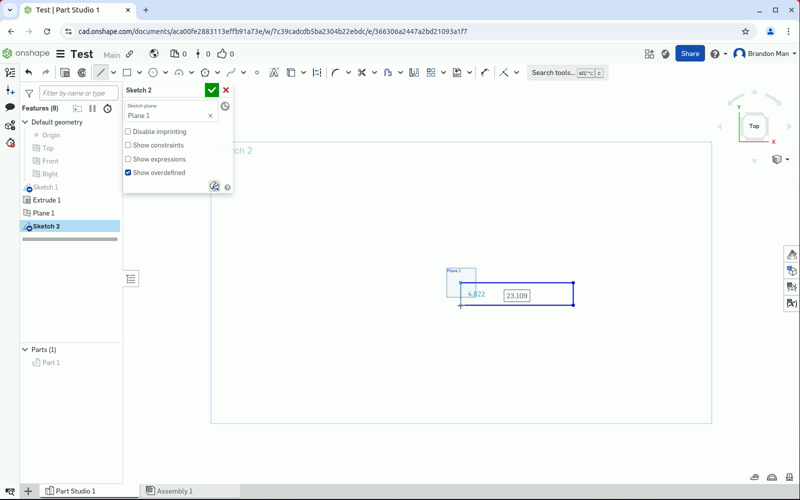
key_up(shift)
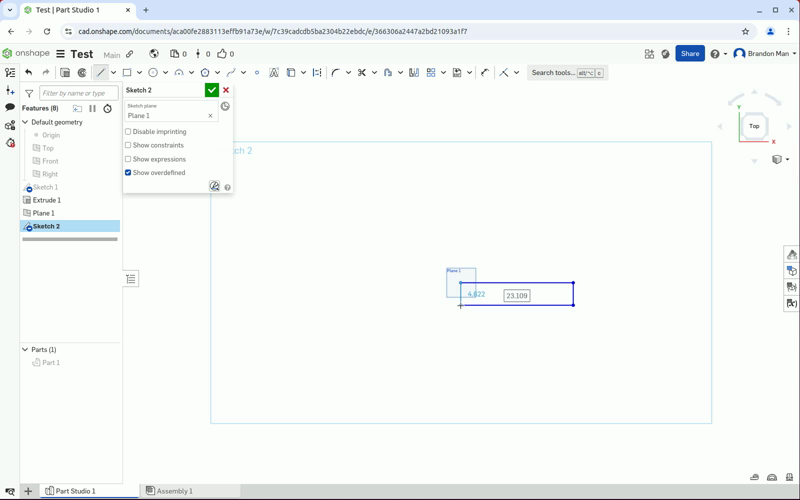
click(460, 305)
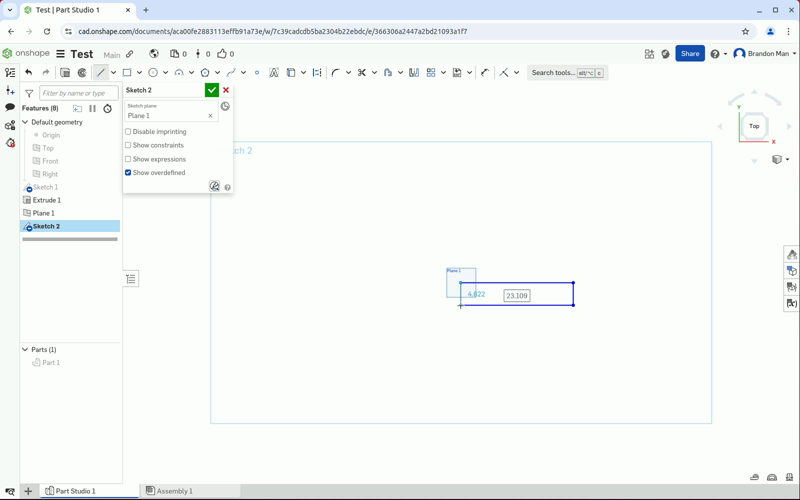
key(esc)
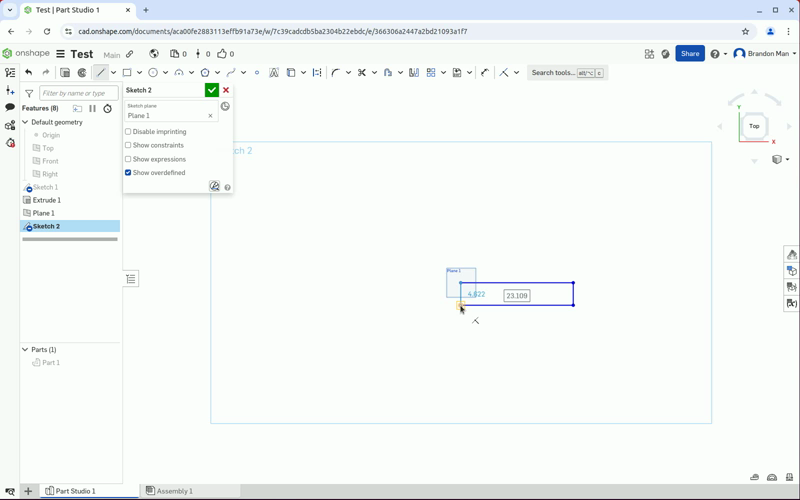
mouse_move(483, 299)
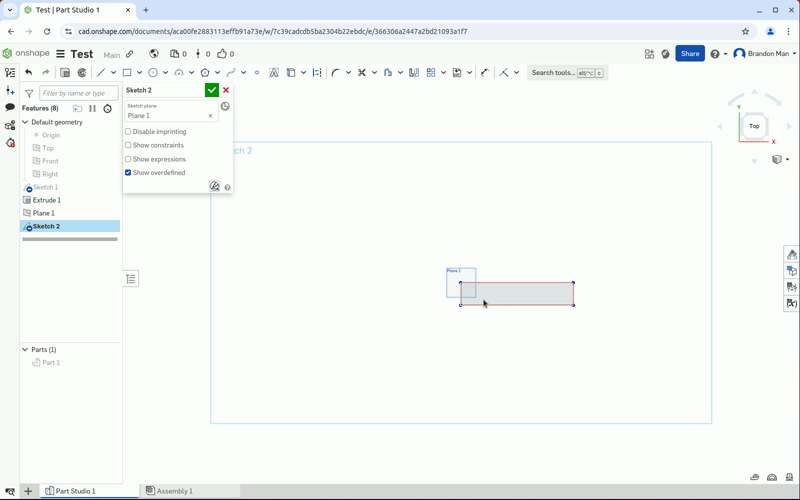
click(483, 299)
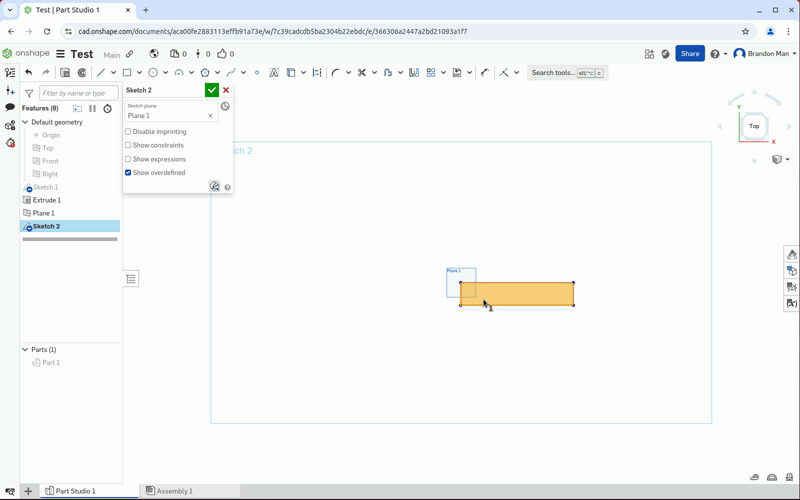
mouse_move(73, 352)
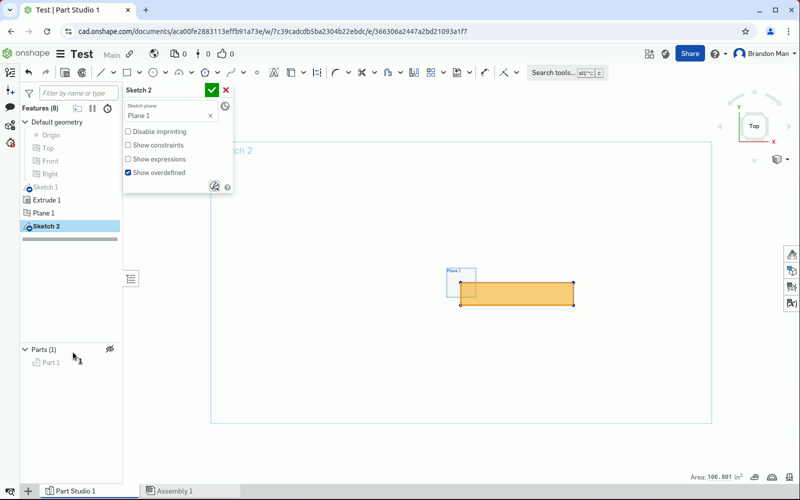
key(shift+y)
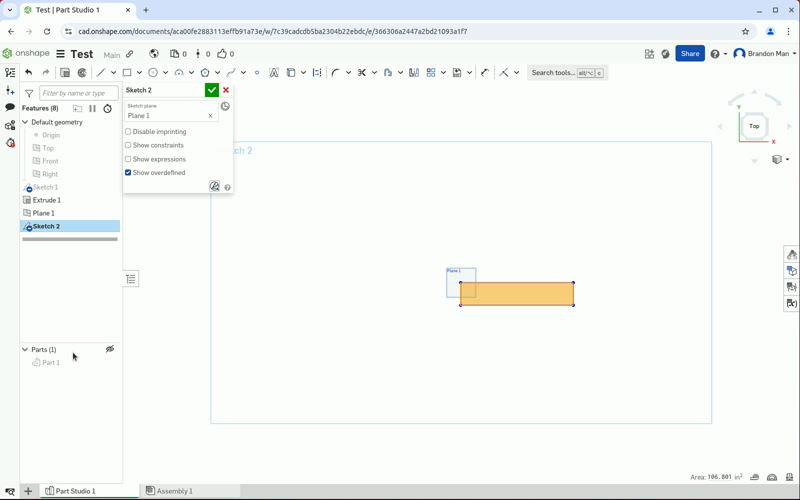
key(shift+e)
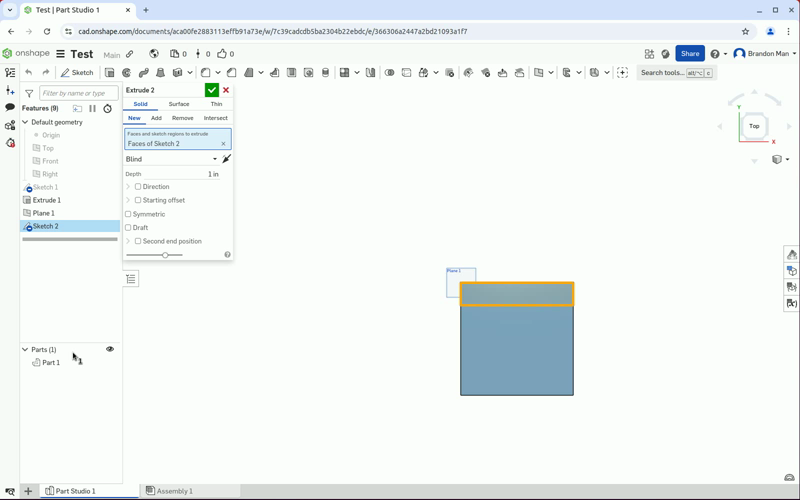
mouse_move(143, 106)
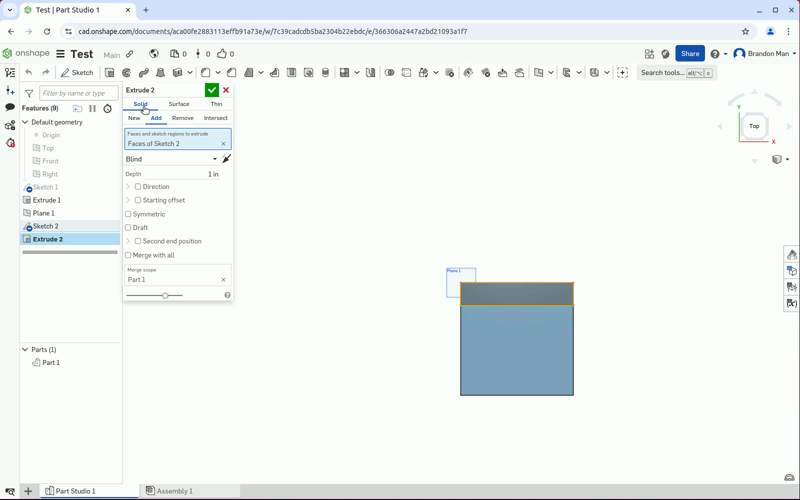
click(143, 106)
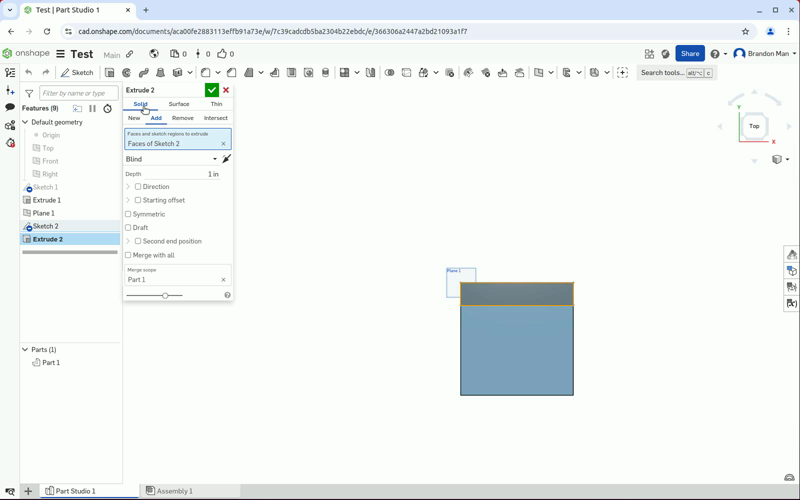
mouse_move(137, 120)
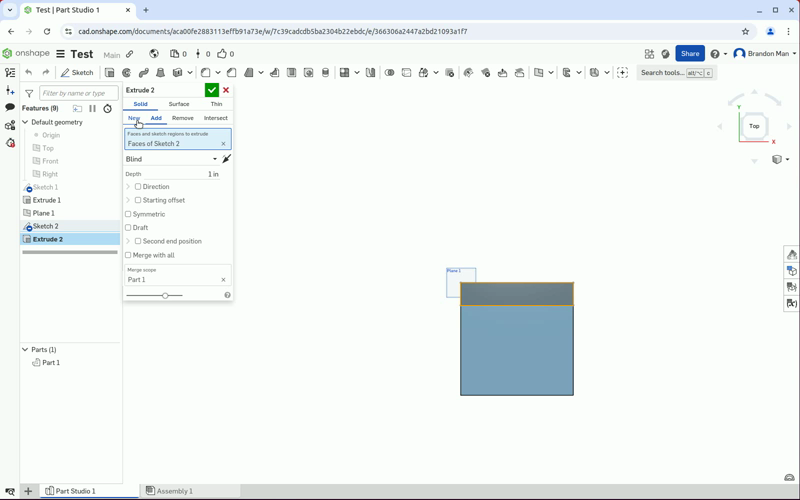
click(137, 120)
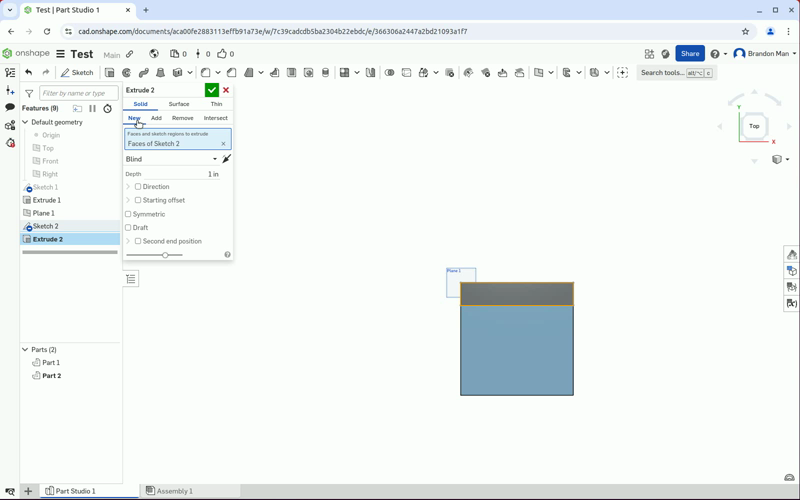
key(tab, 4)
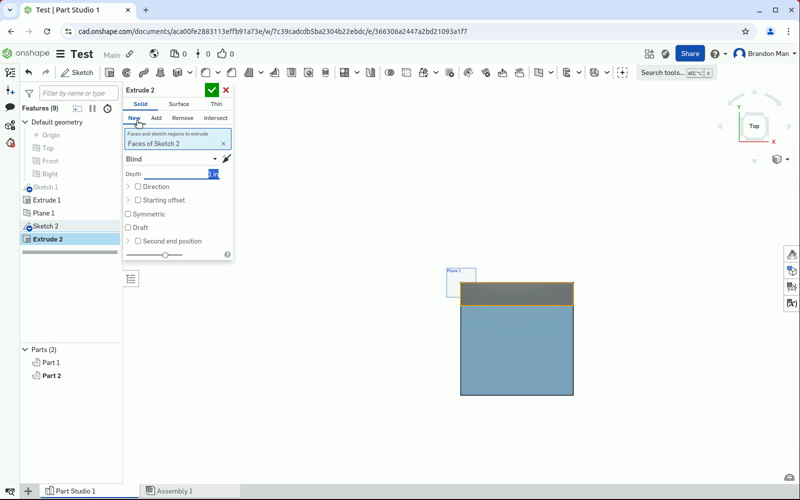
text(18.535)
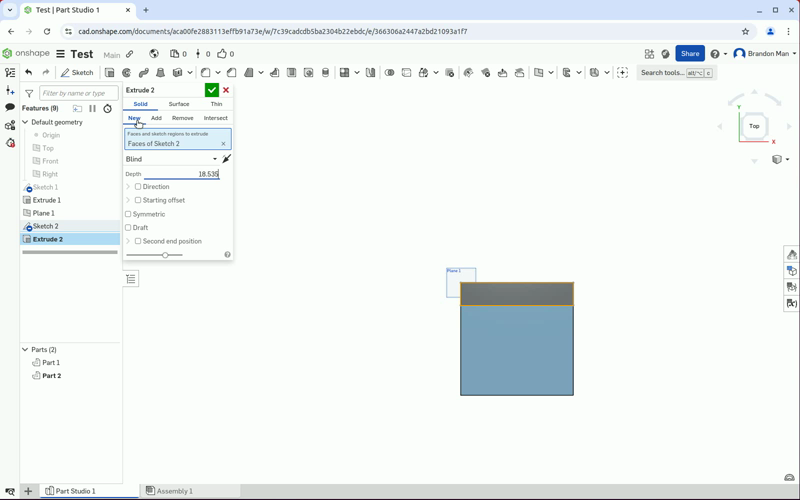
key(enter)
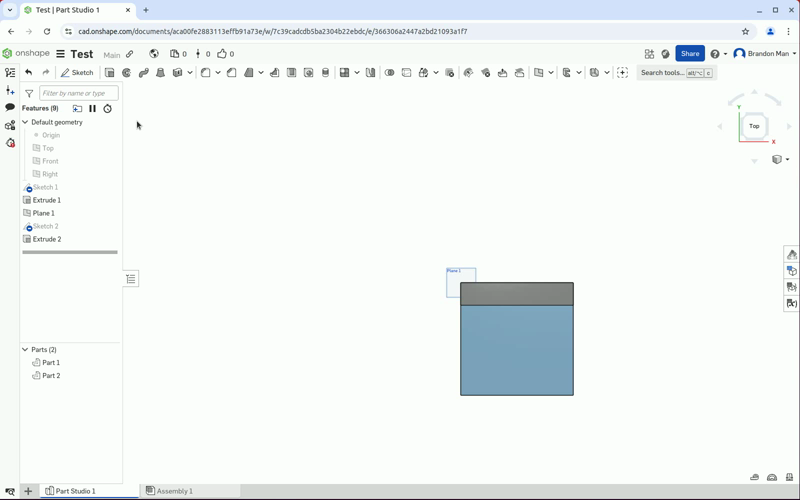
key(shift+h)
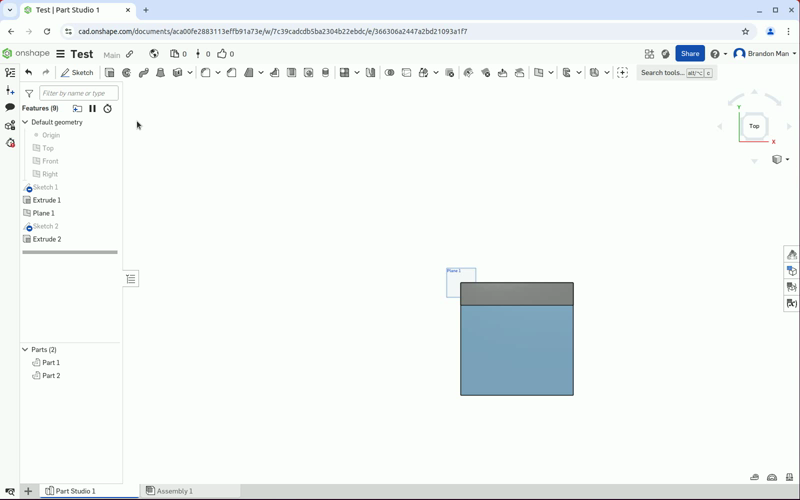
key(shift+h)
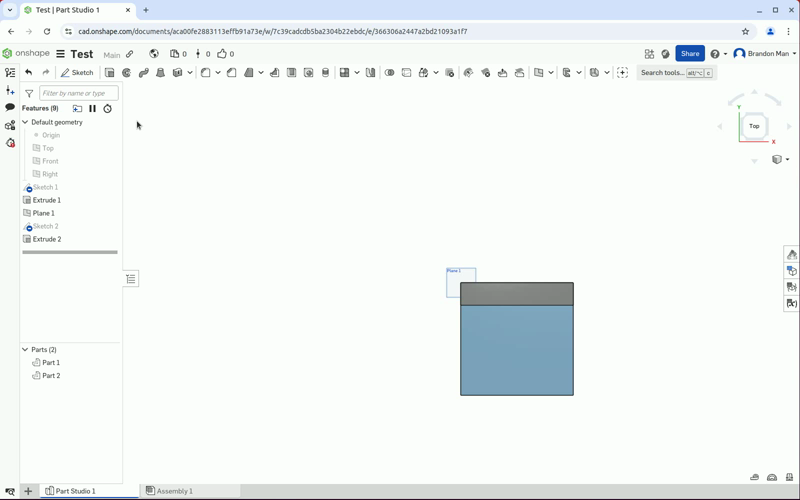
mouse_move(73, 189)
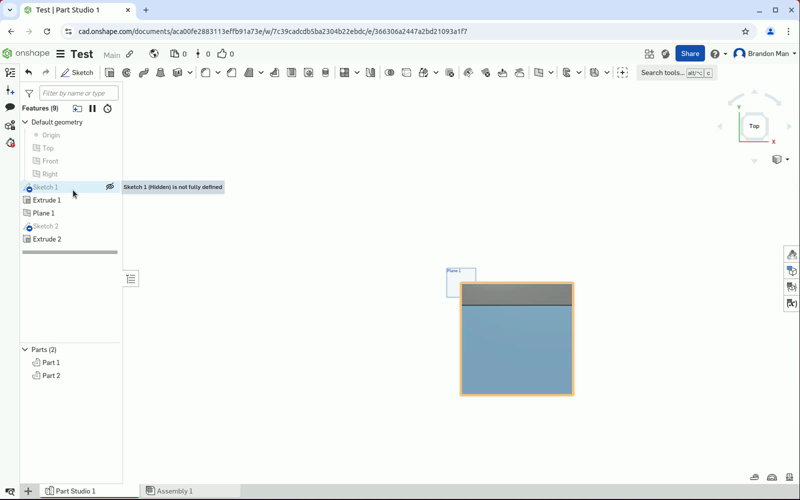
click(73, 189)
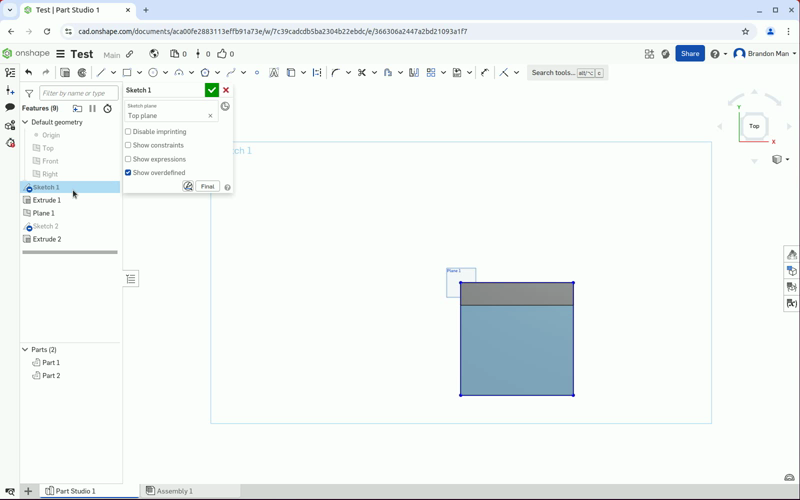
mouse_move(229, 92)
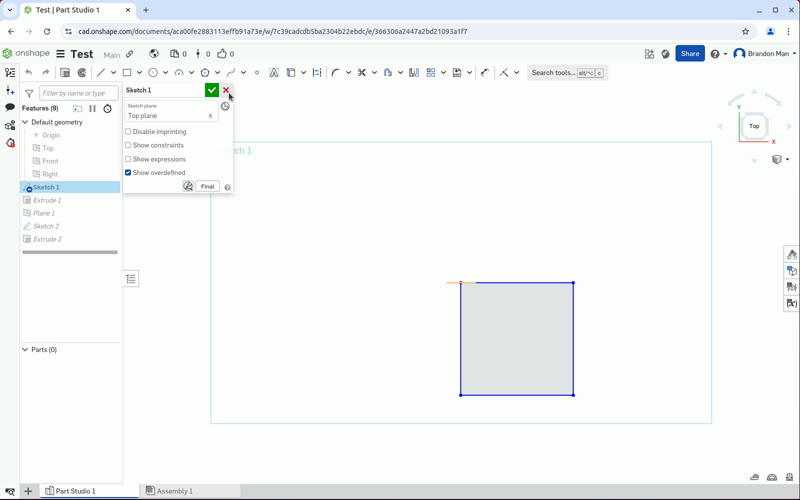
click(229, 92)
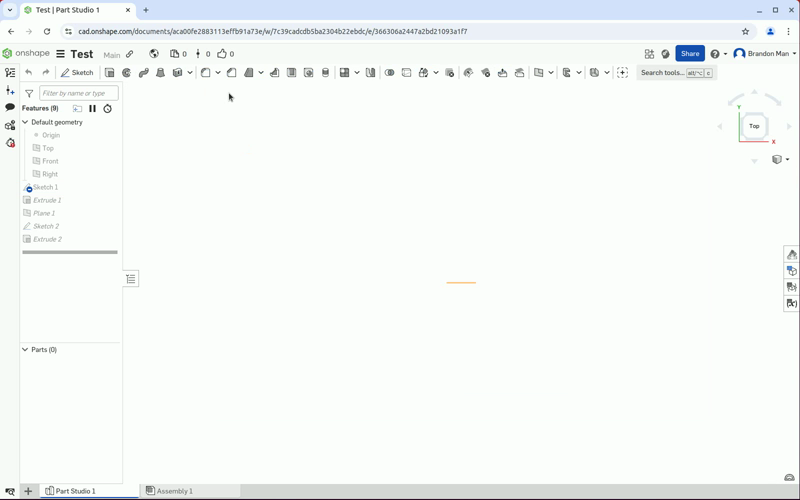
key(shift+s)
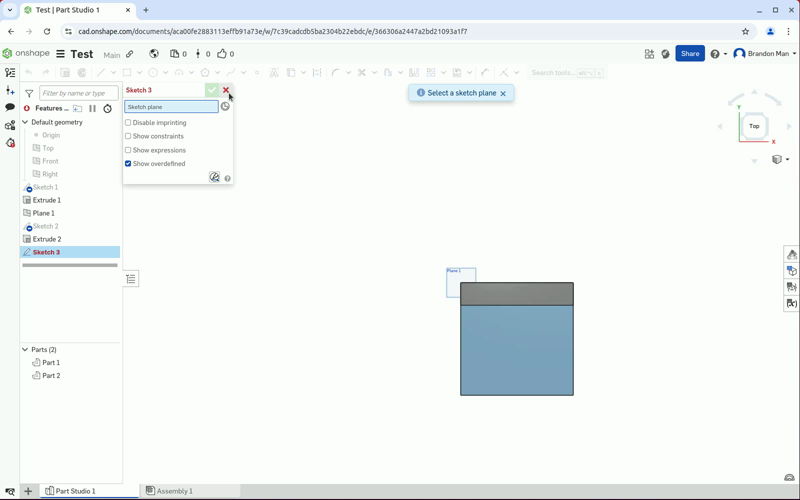
mouse_move(73, 215)
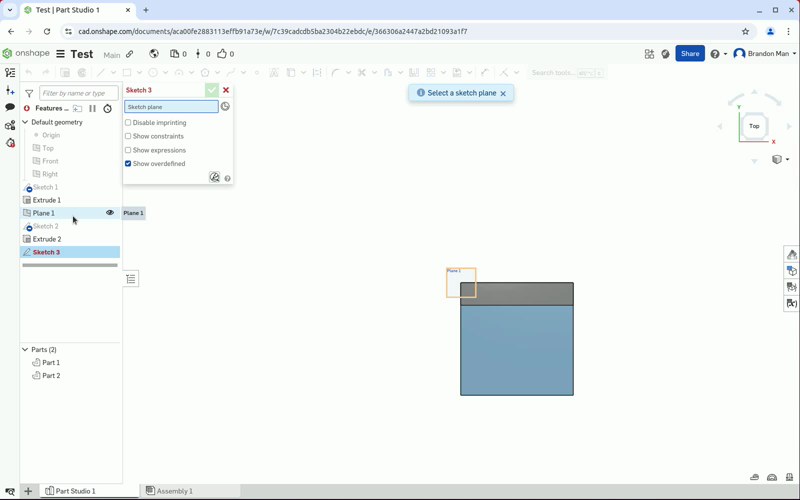
click(73, 215)
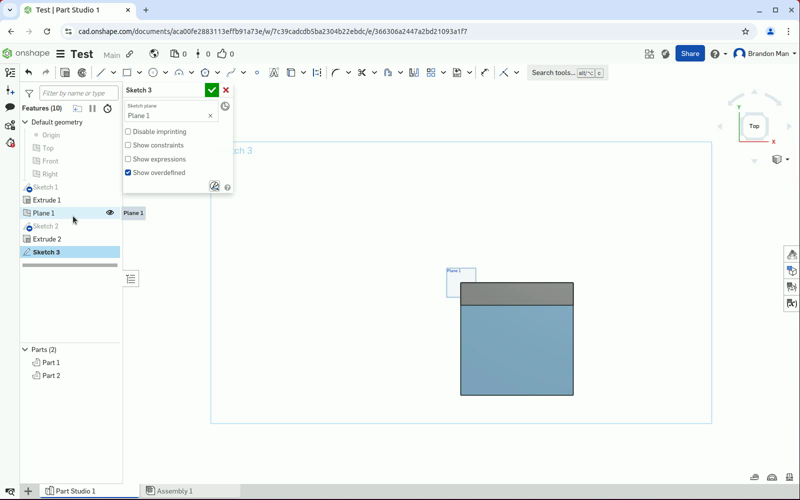
mouse_move(73, 352)
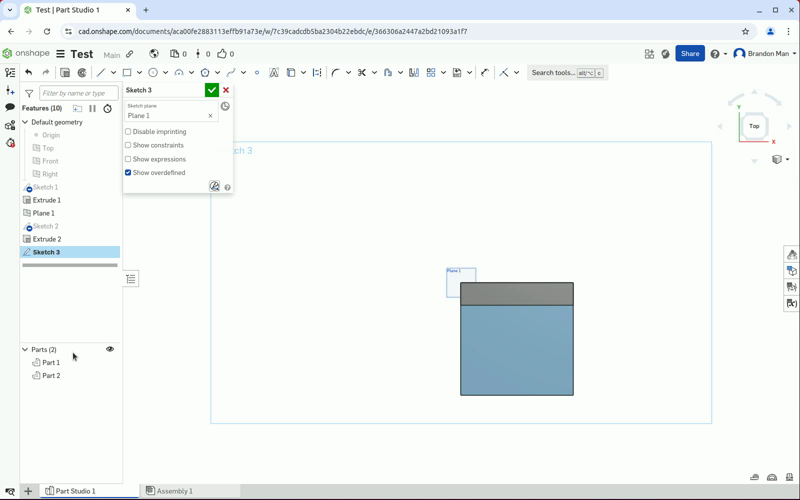
key(y)
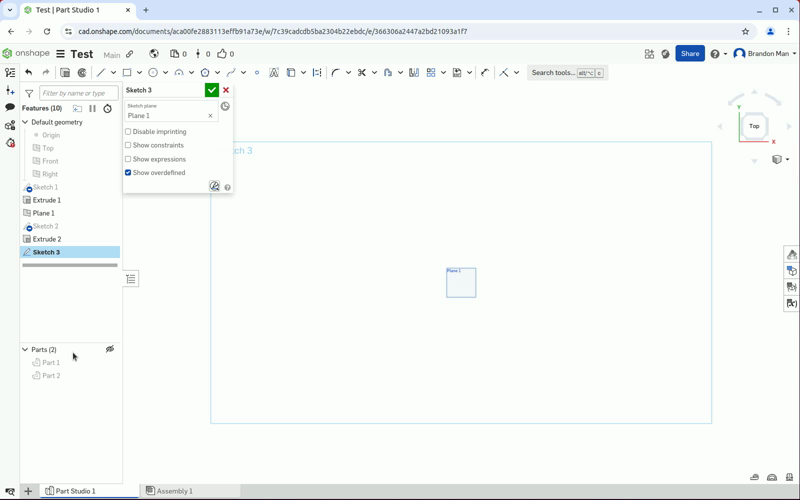
key(l)
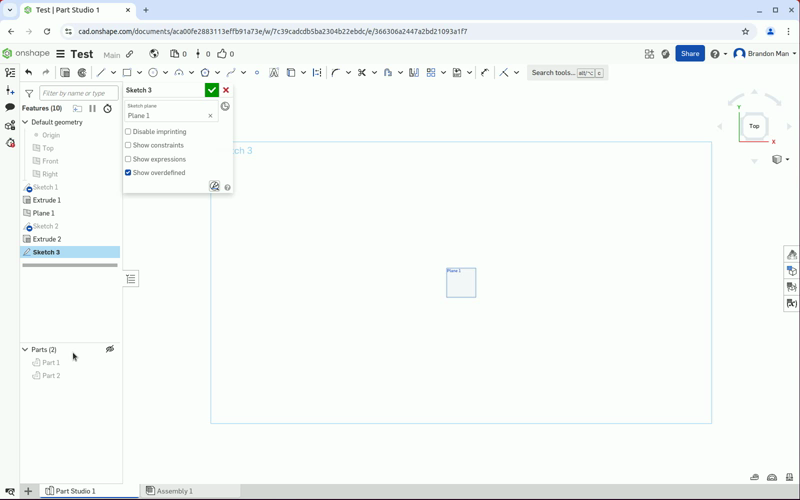
key_down(shift)
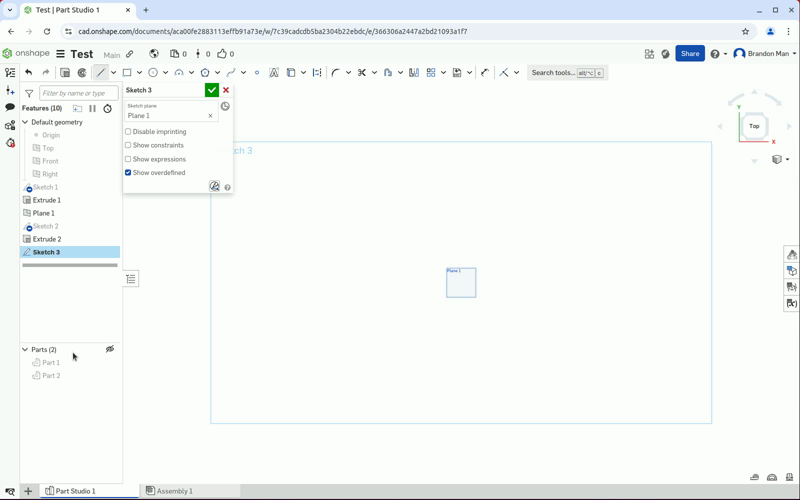
mouse_move(460, 395)
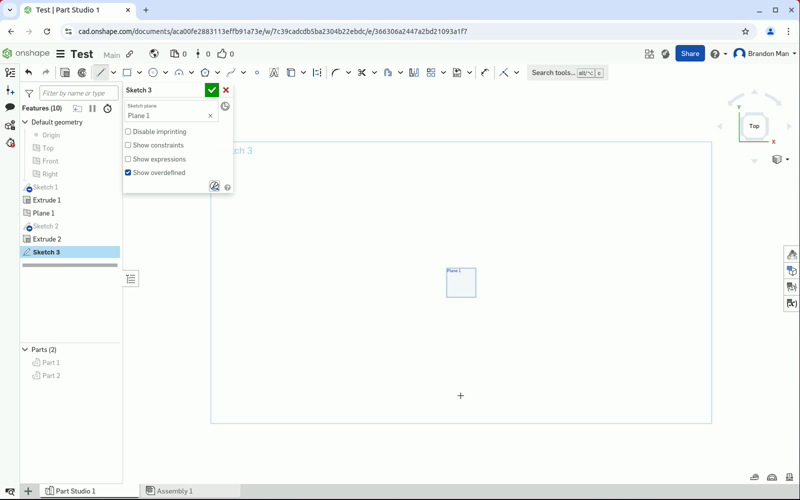
click(460, 395)
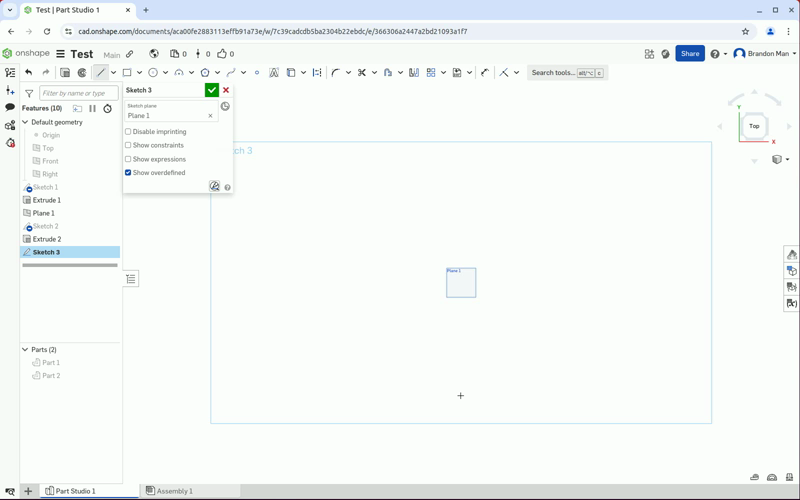
key_up(shift)
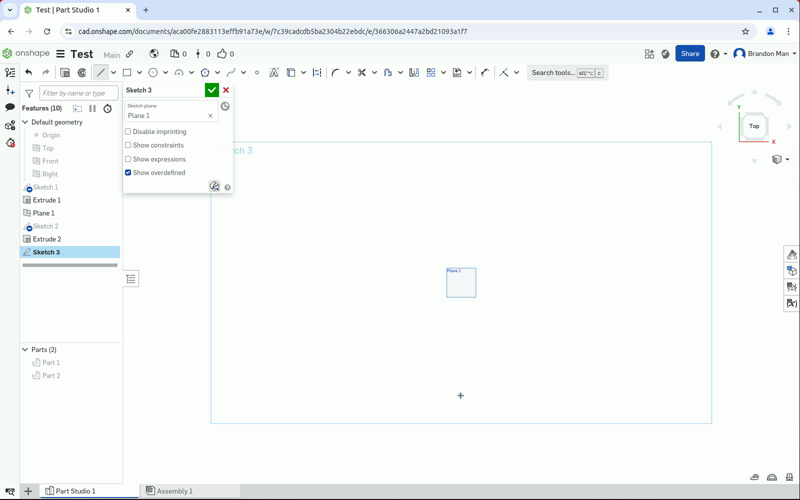
key_down(shift)
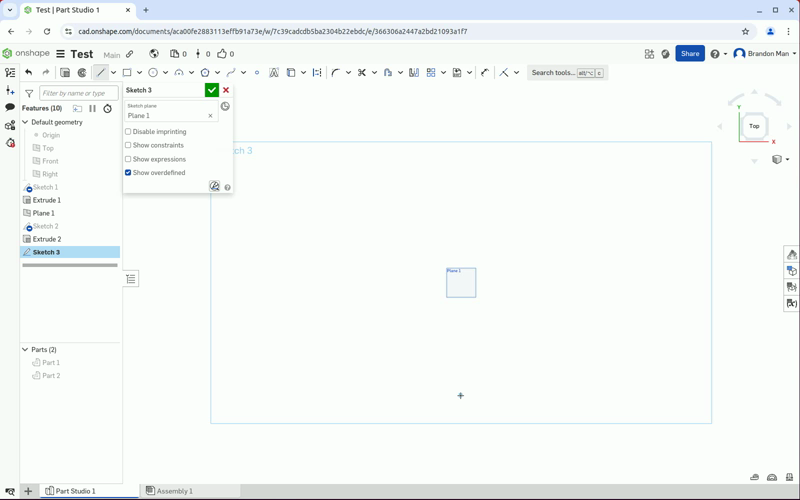
mouse_move(490, 395)
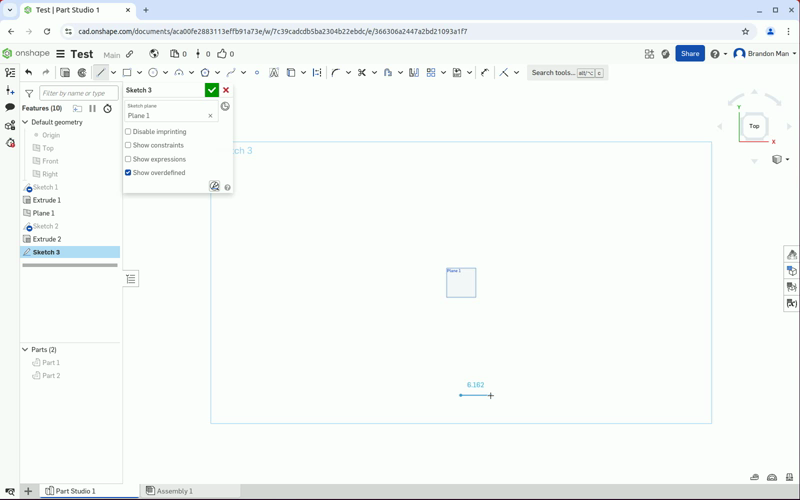
mouse_move(483, 395)
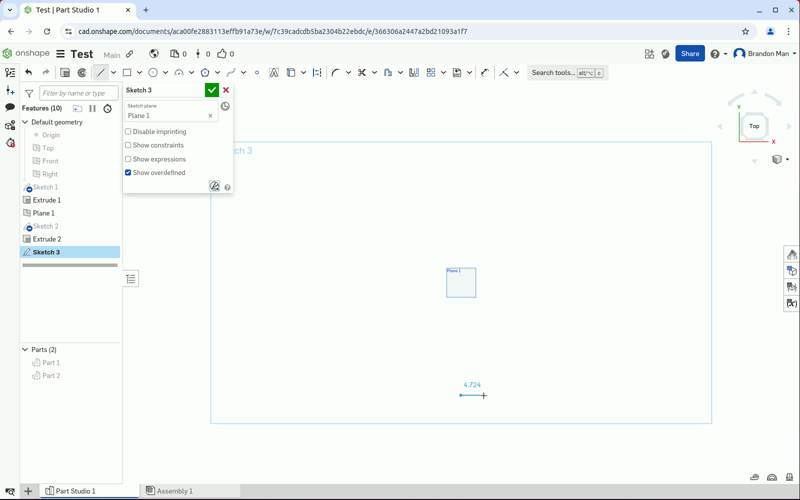
click(483, 395)
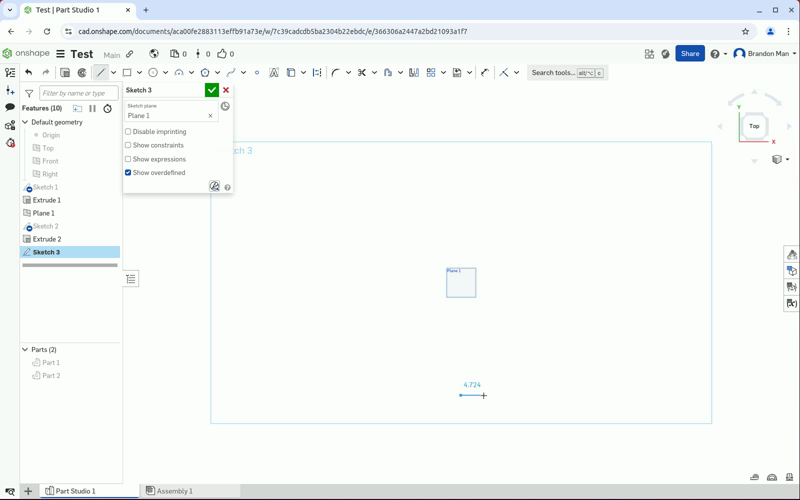
key_up(shift)
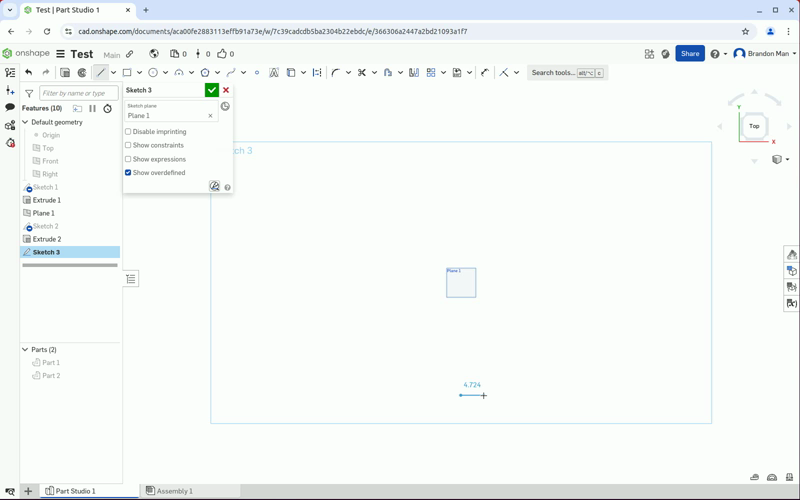
key_down(shift)
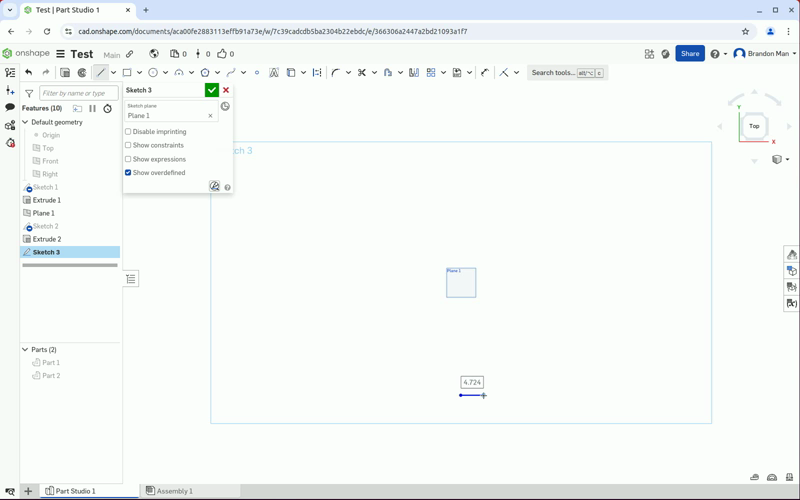
mouse_move(483, 304)
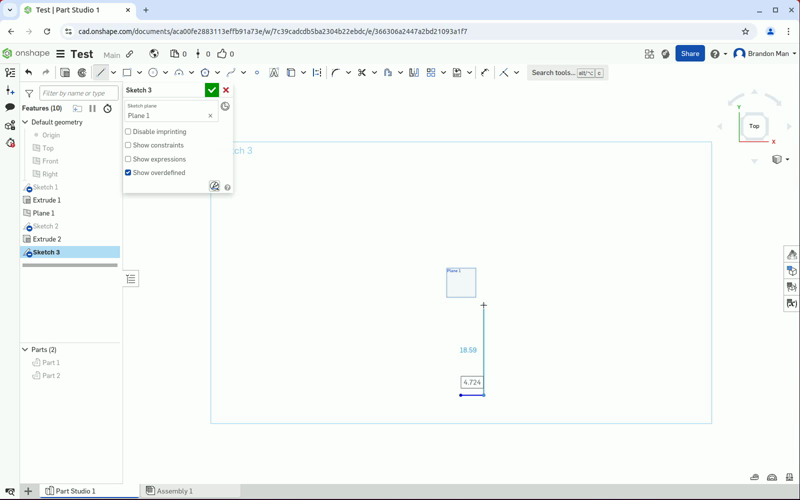
click(483, 304)
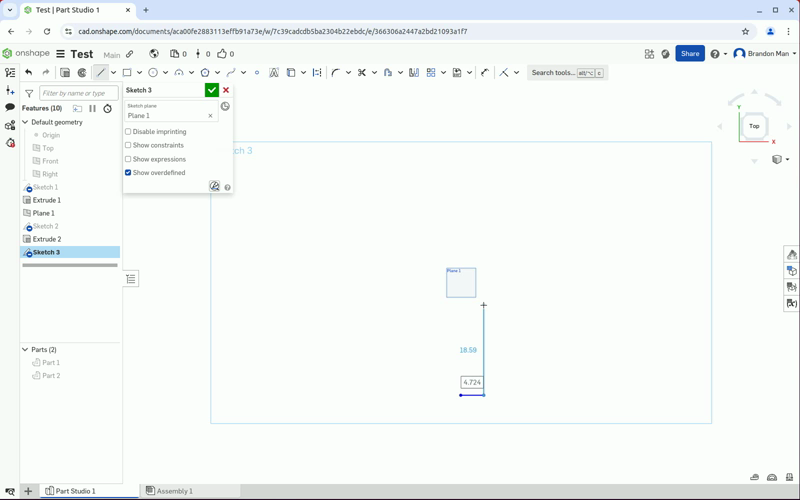
key_up(shift)
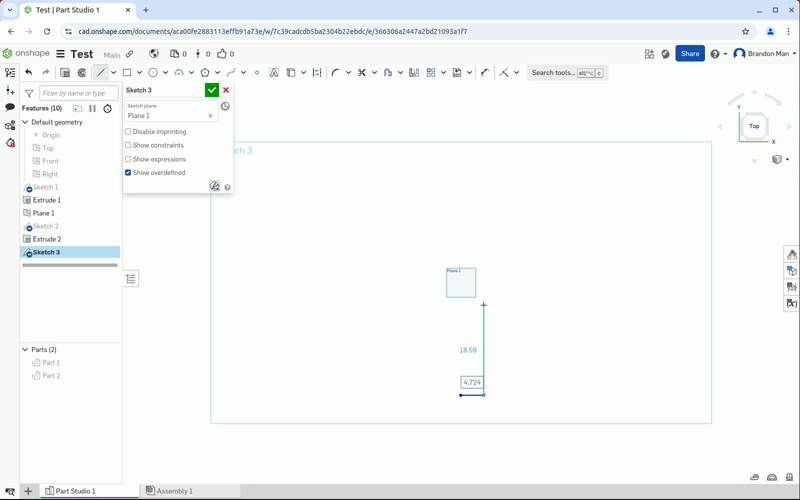
key_down(shift)
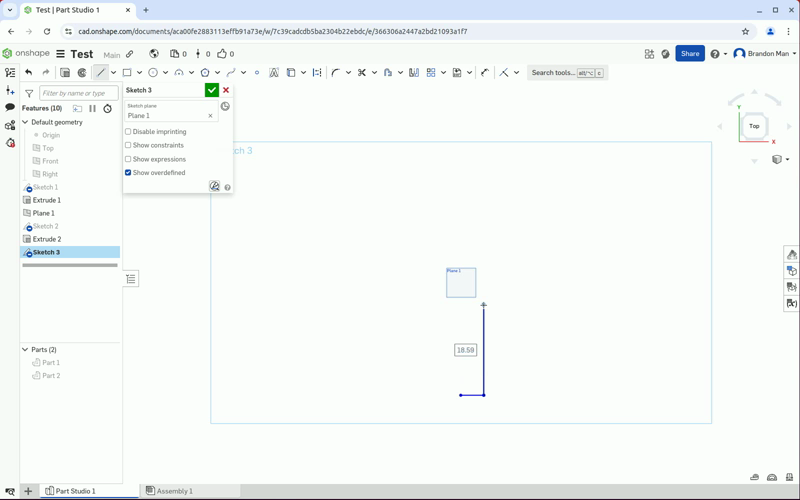
mouse_move(513, 304)
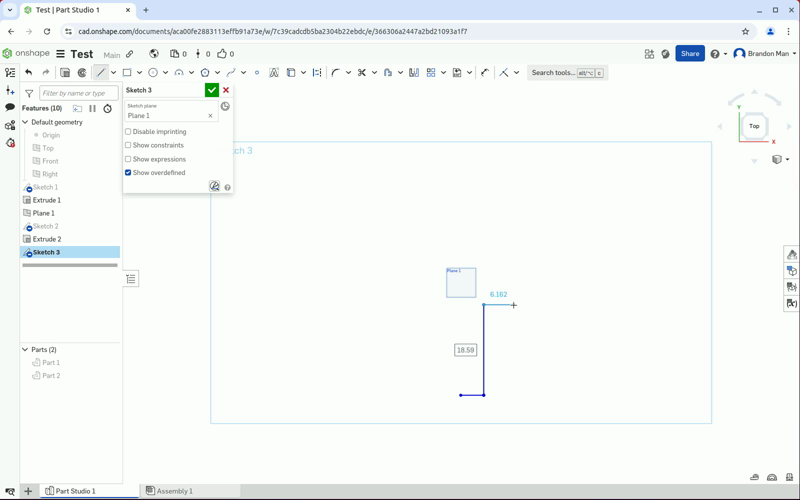
mouse_move(460, 304)
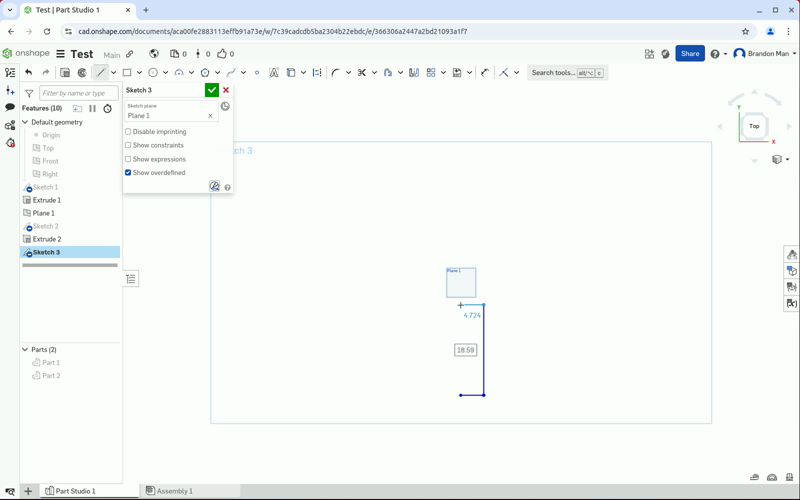
click(460, 304)
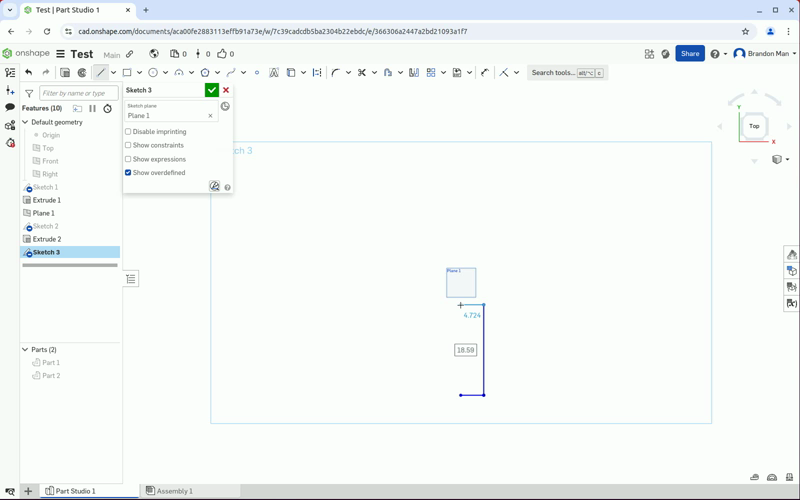
key_up(shift)
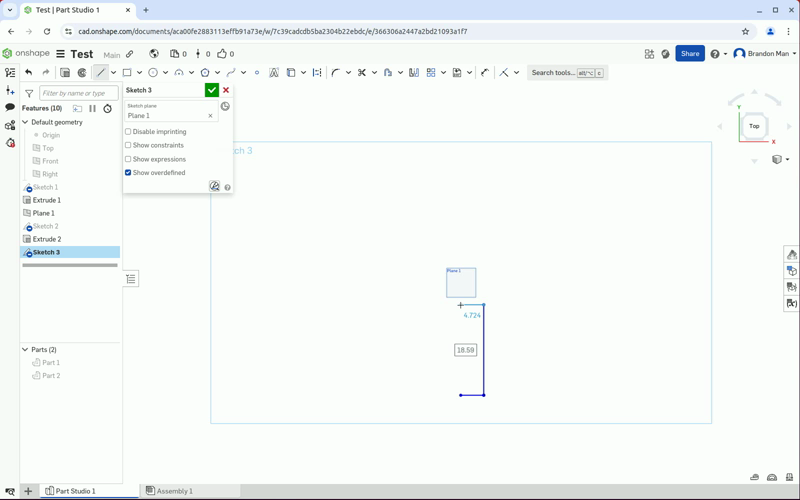
key_down(shift)
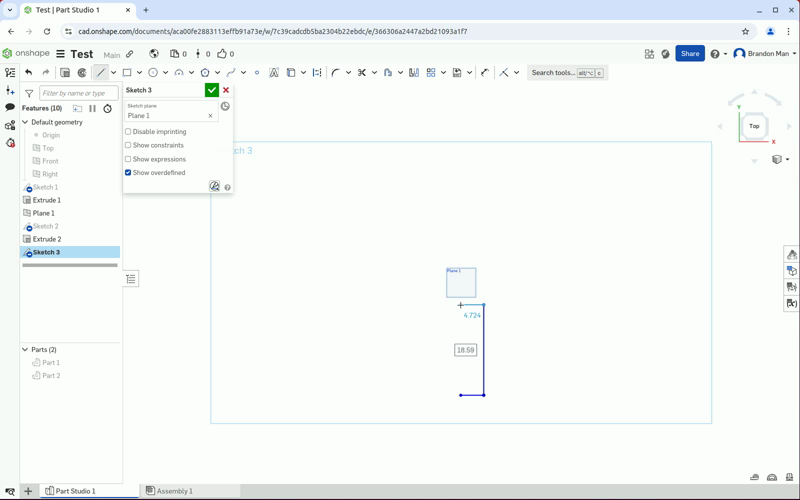
mouse_move(460, 395)
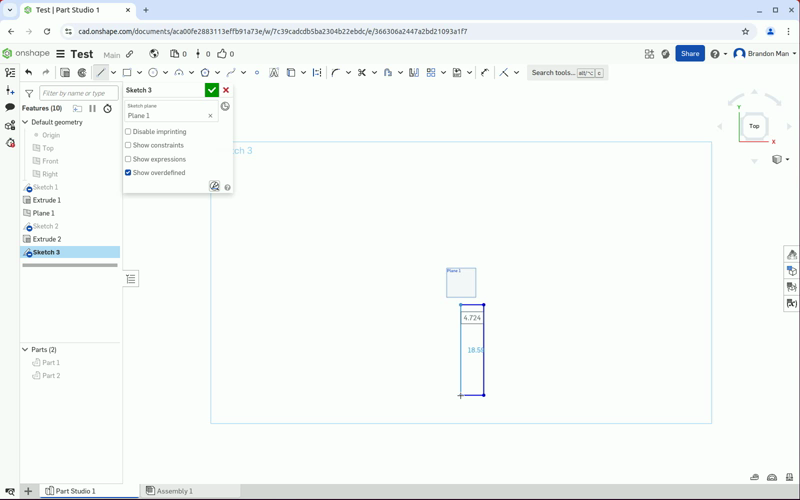
key_up(shift)
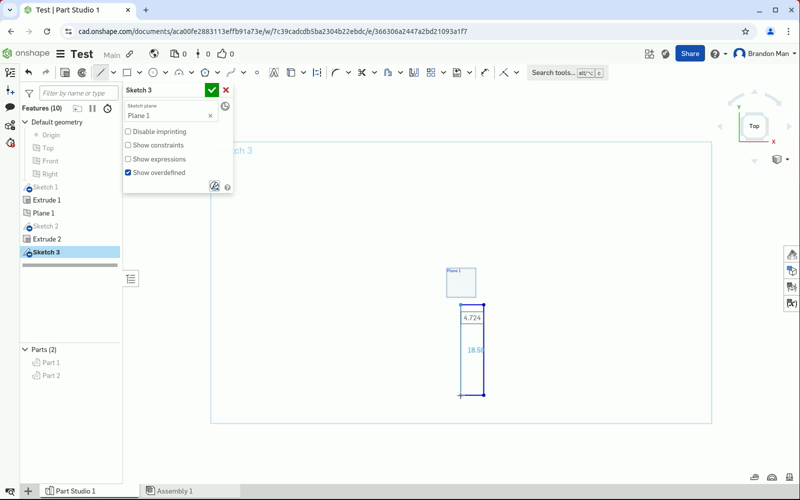
click(460, 395)
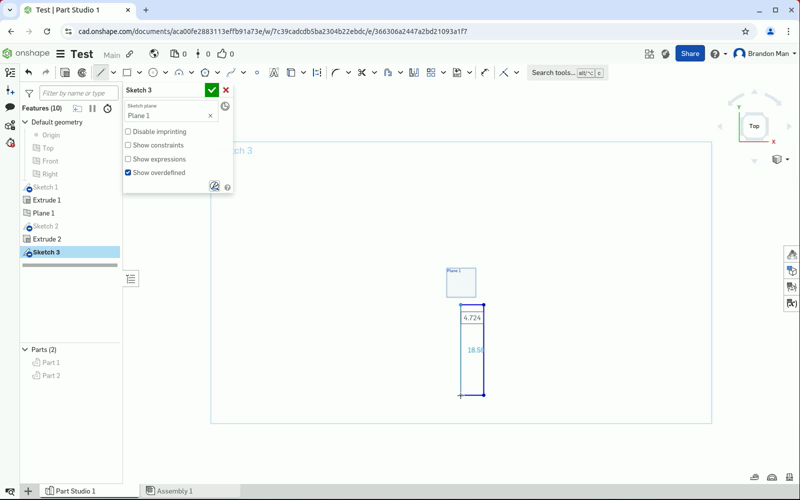
key(esc)
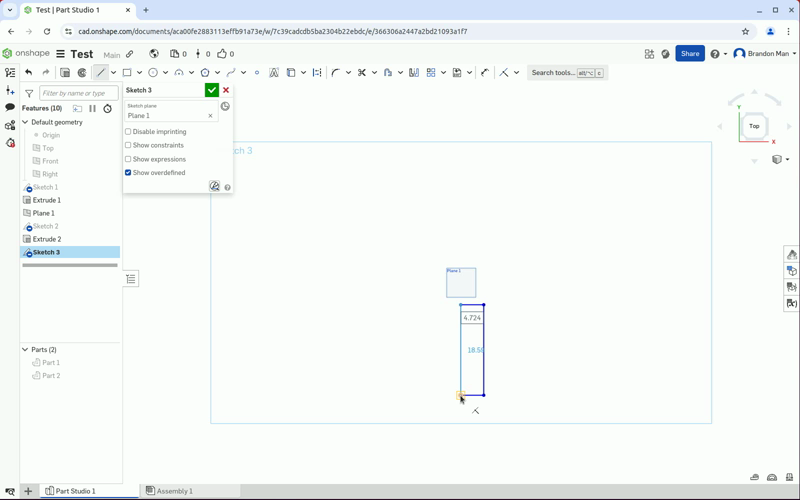
mouse_move(481, 349)
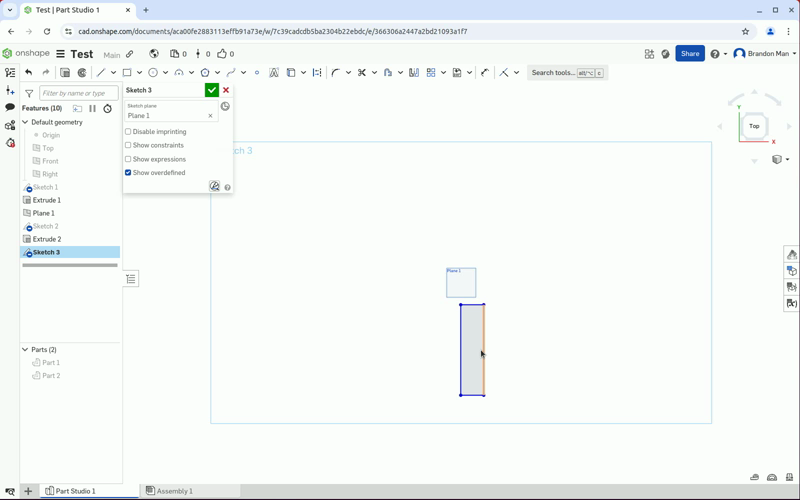
click(481, 349)
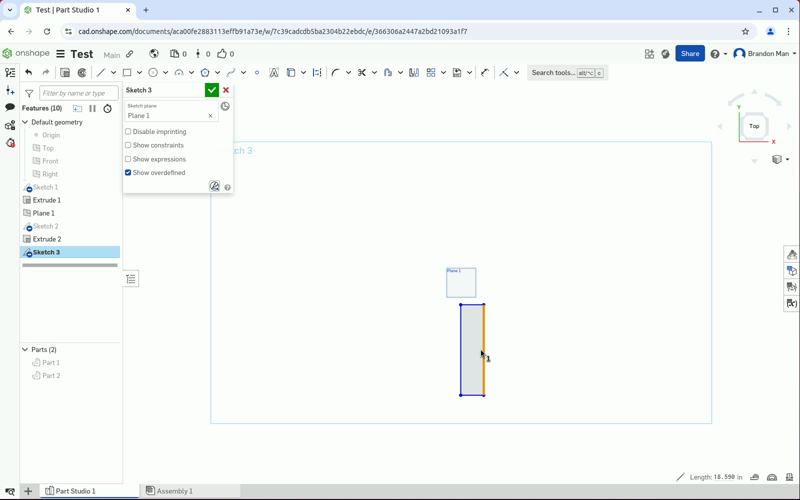
mouse_move(73, 352)
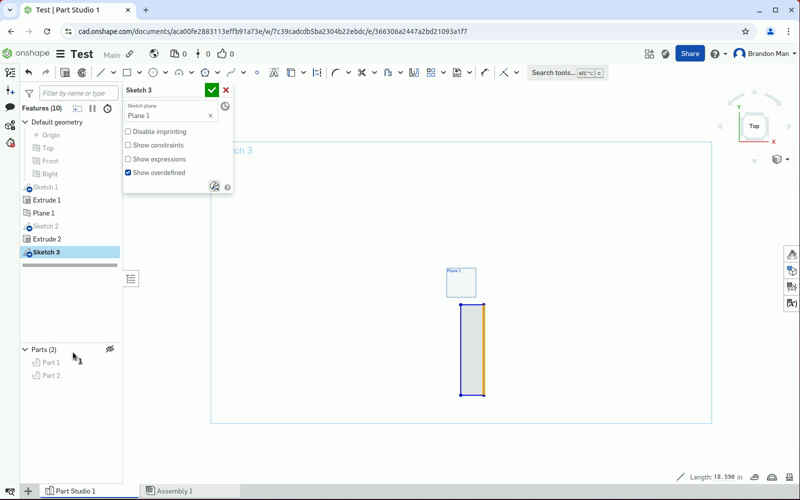
key(shift+y)
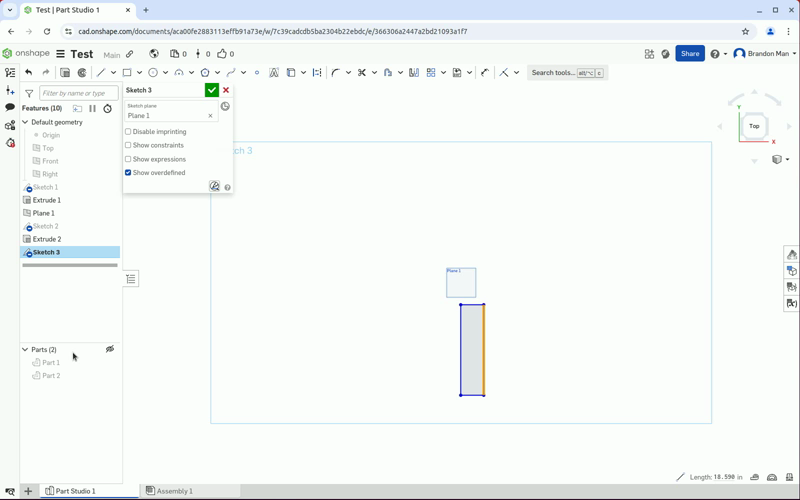
key(shift+e)
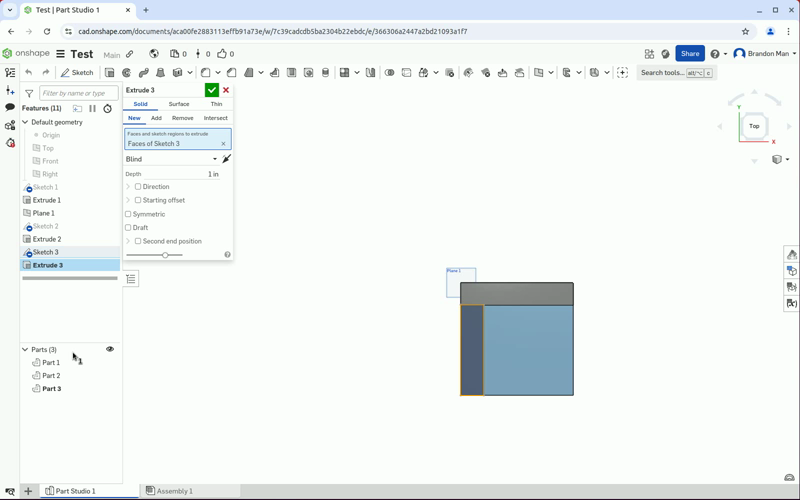
mouse_move(143, 106)
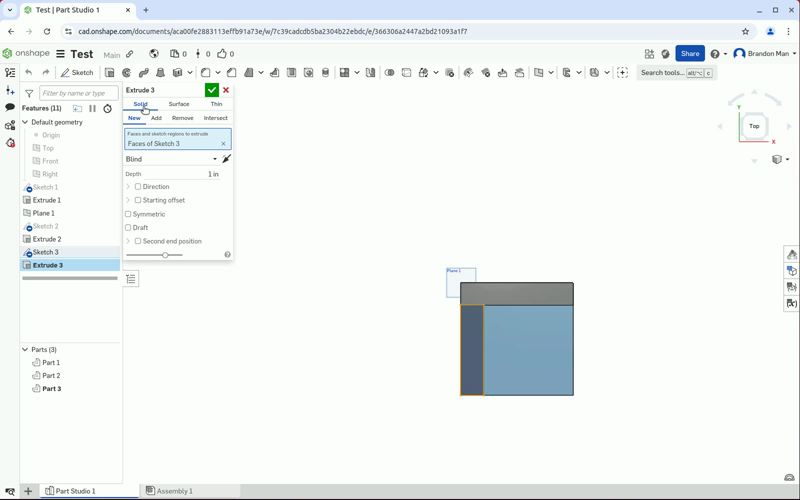
click(143, 106)
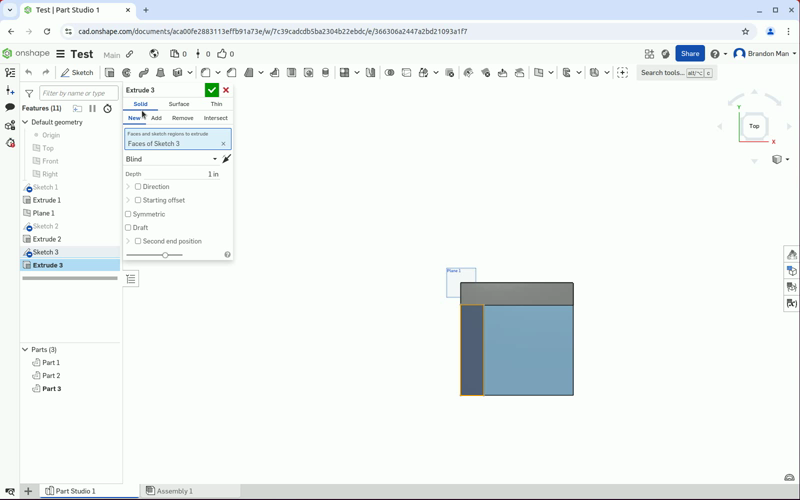
mouse_move(137, 120)
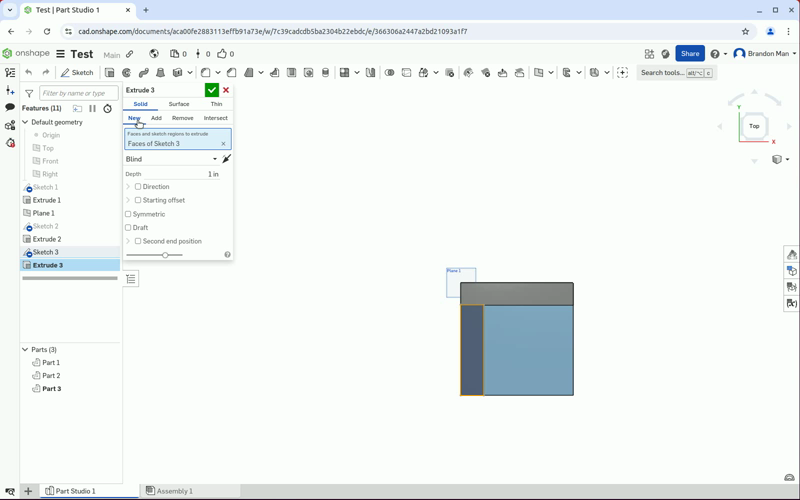
click(137, 120)
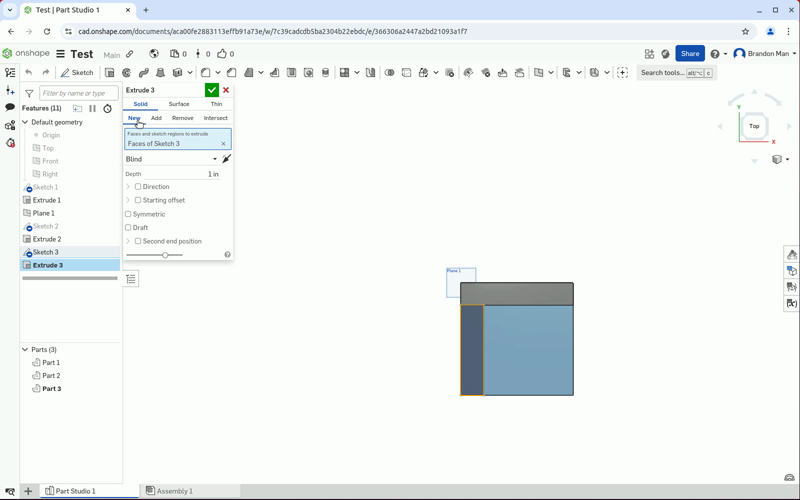
key(tab, 4)
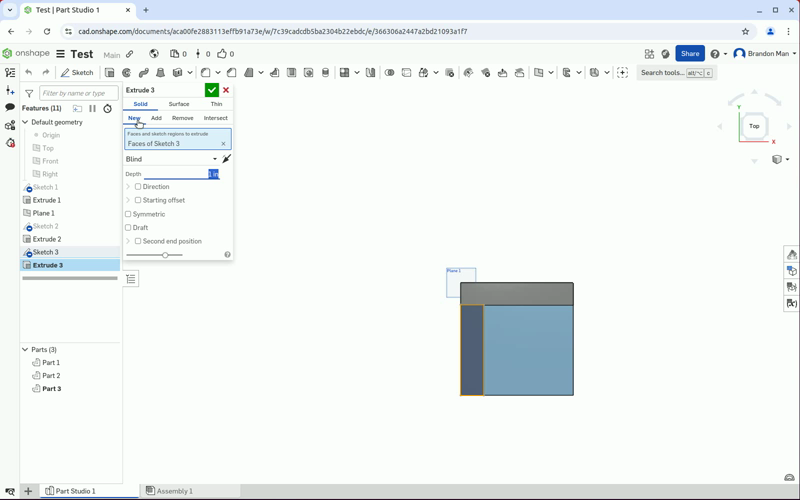
text(18.535)
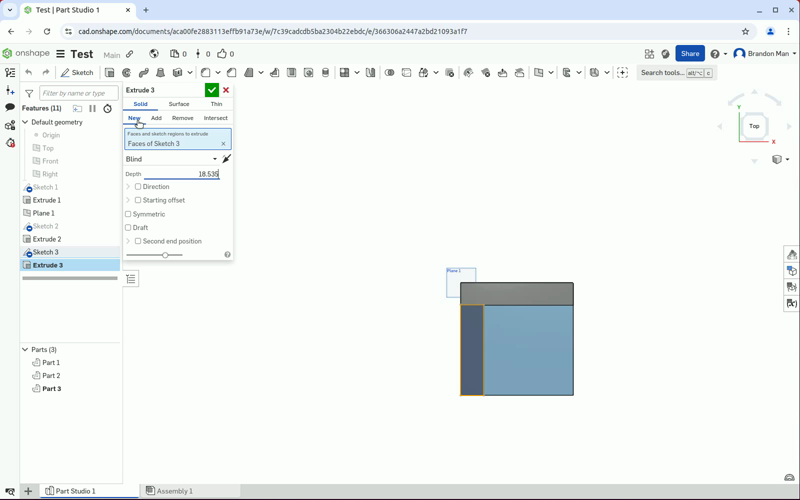
key(enter)
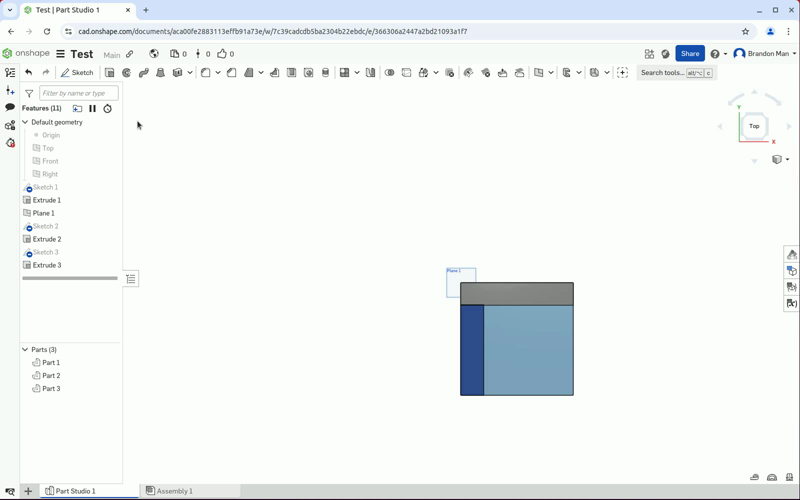
key(shift+h)
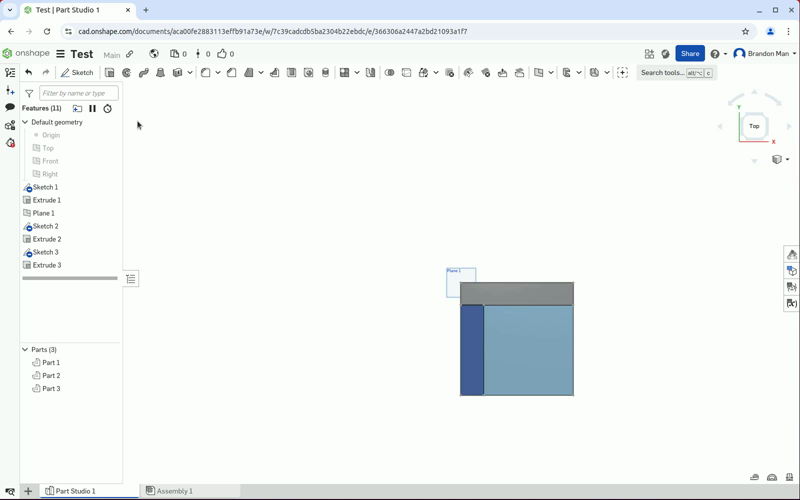
key(shift+h)
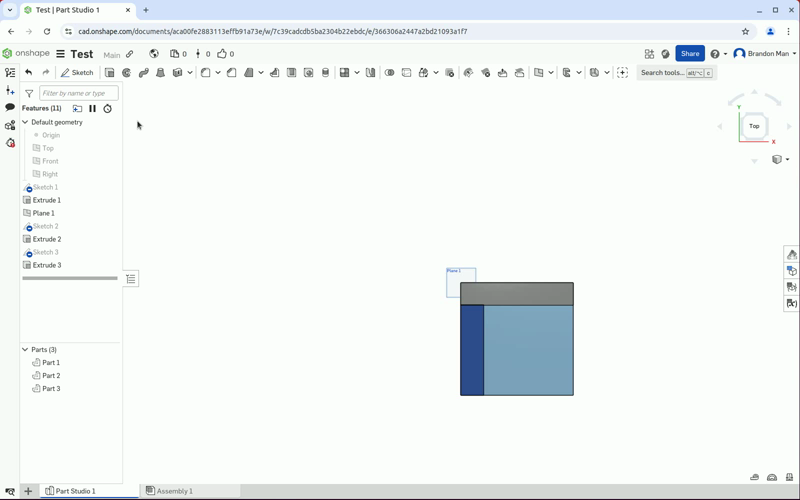
mouse_move(73, 189)
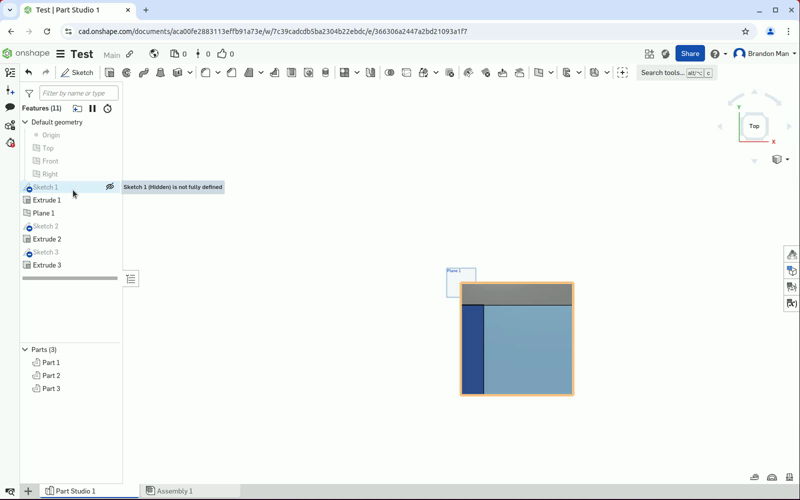
click(73, 189)
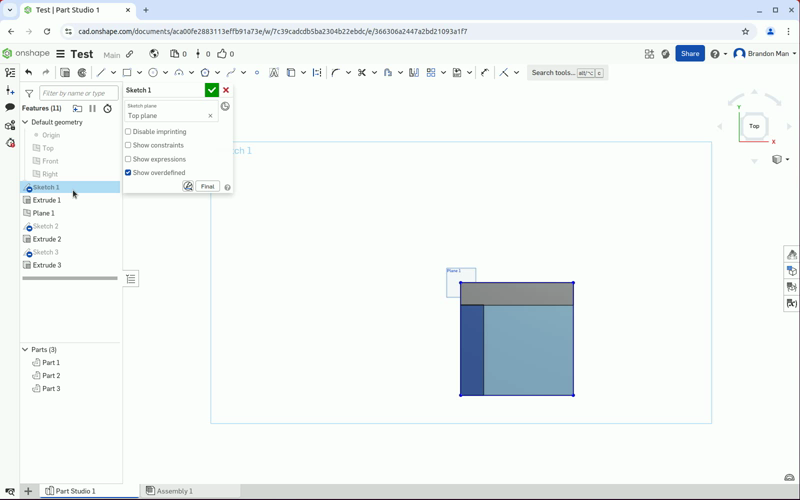
mouse_move(229, 92)
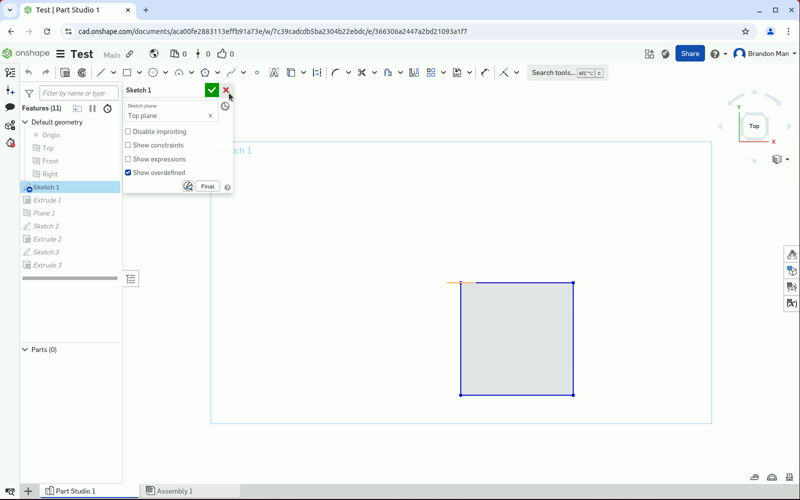
click(229, 92)
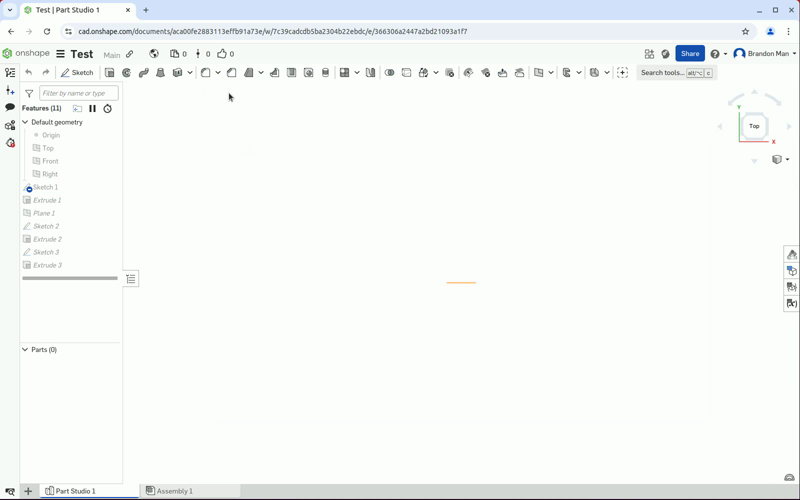
key(shift+s)
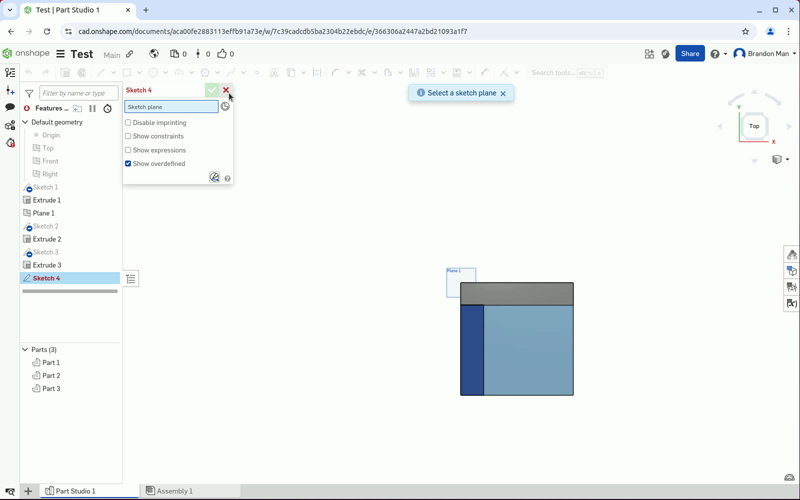
mouse_move(73, 215)
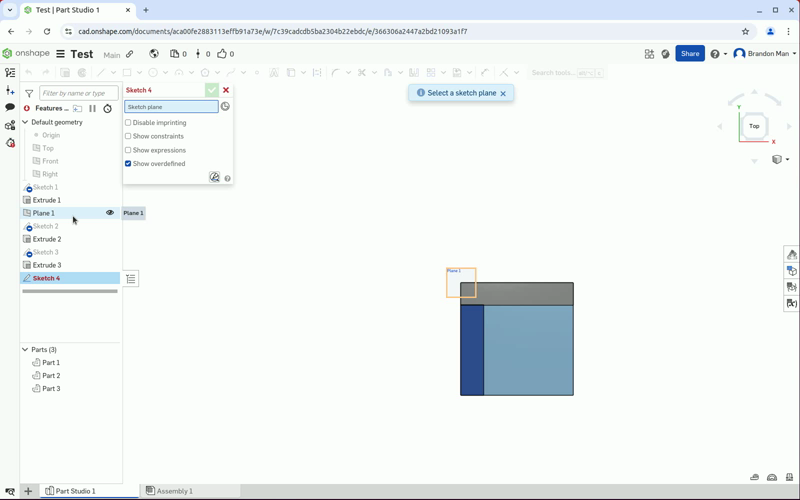
click(73, 215)
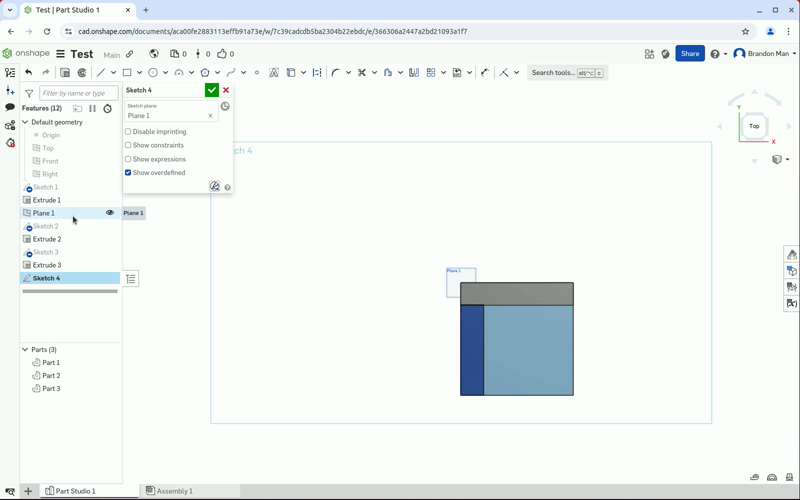
mouse_move(73, 352)
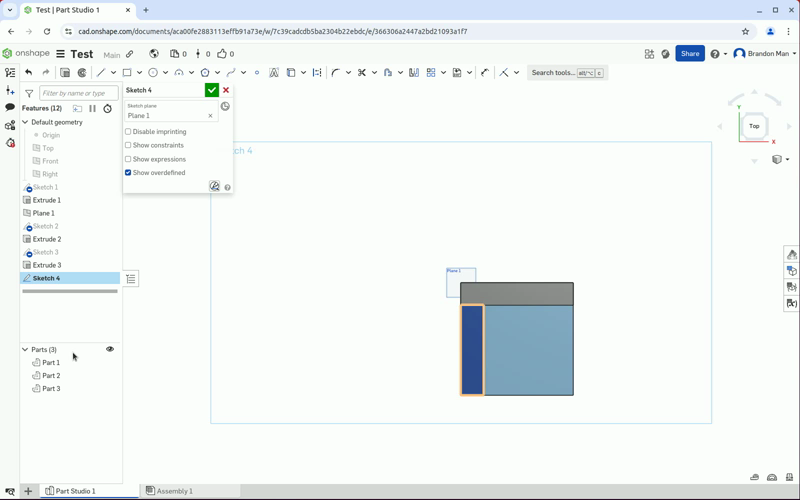
key(y)
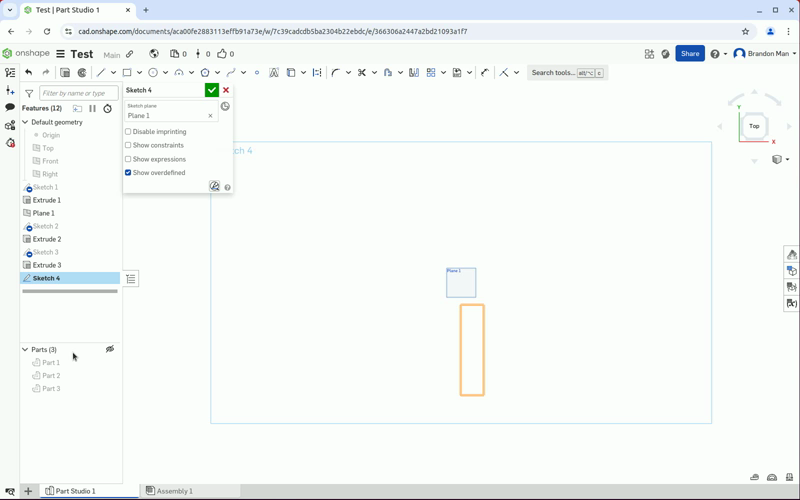
key(l)
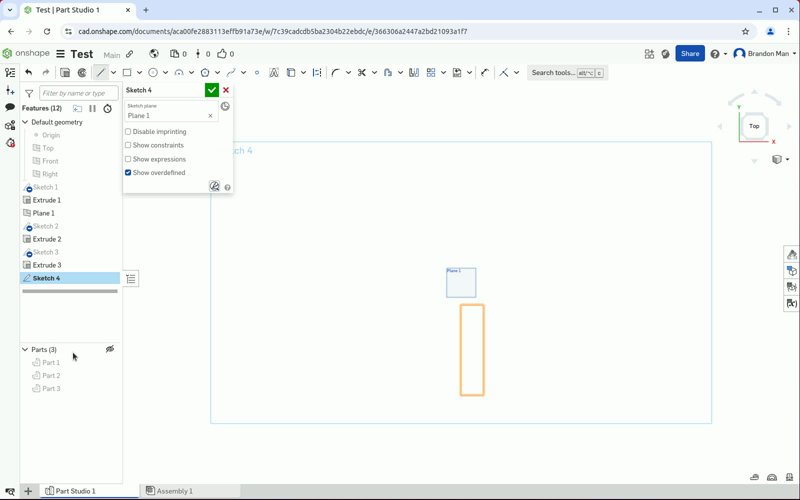
key_down(shift)
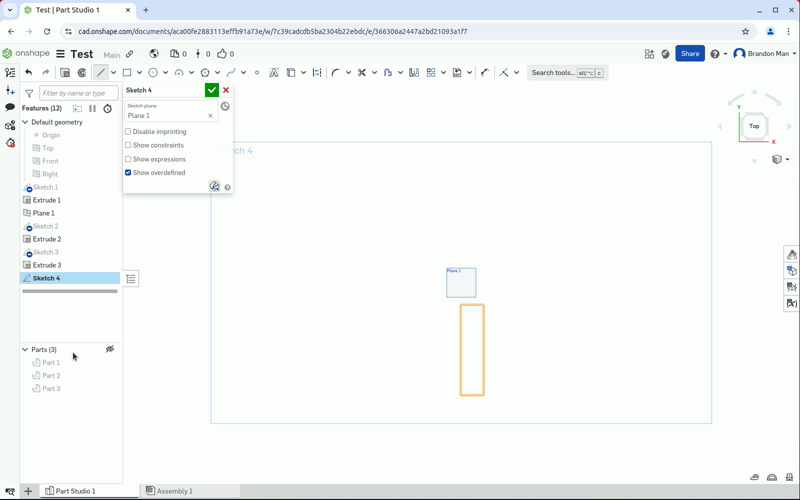
mouse_move(548, 395)
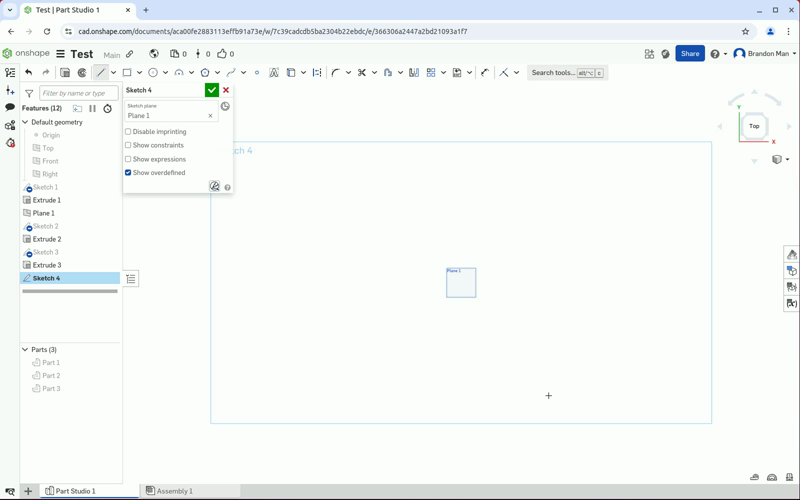
click(548, 395)
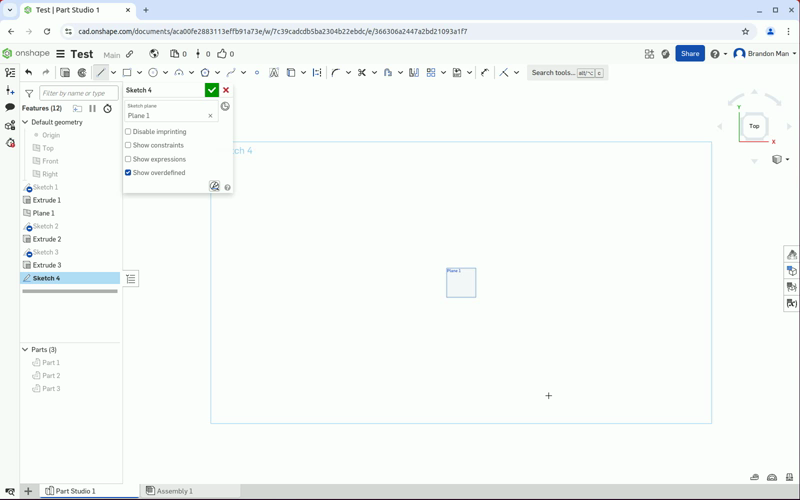
key_up(shift)
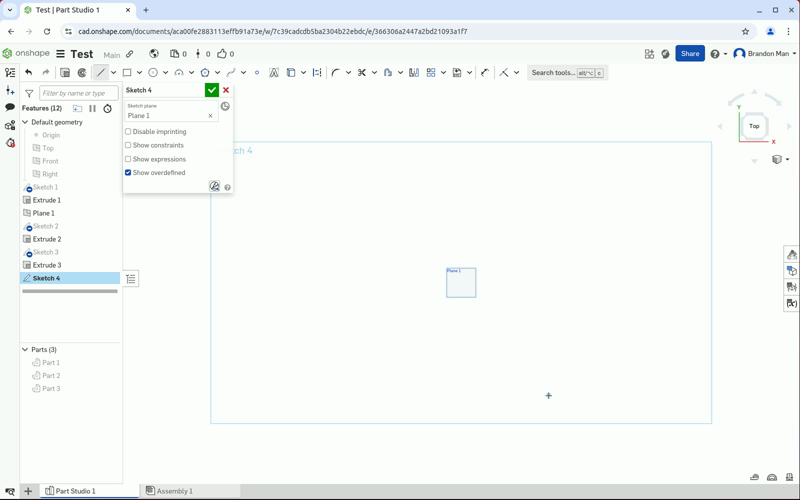
key_down(shift)
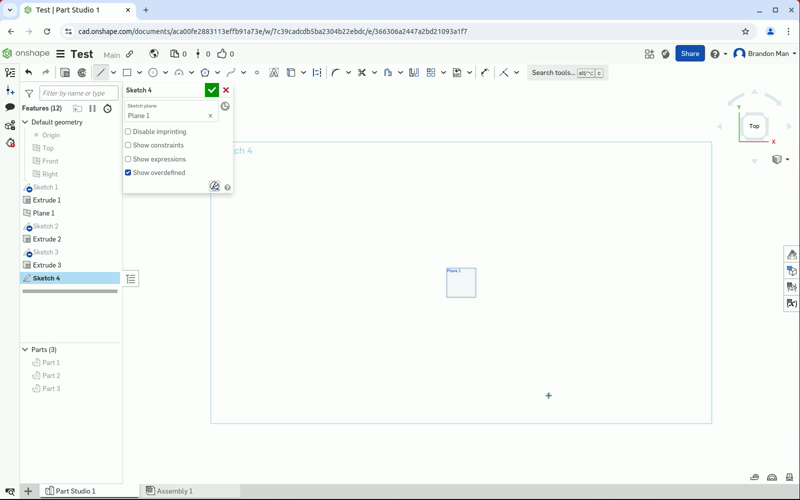
mouse_move(578, 395)
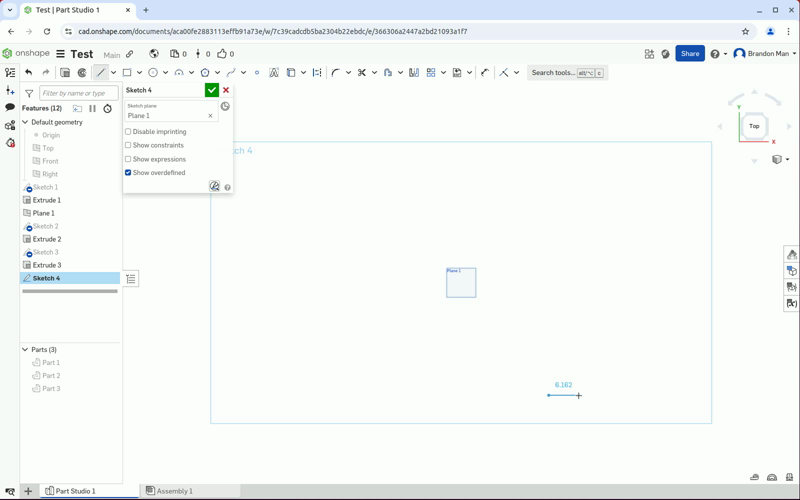
mouse_move(574, 395)
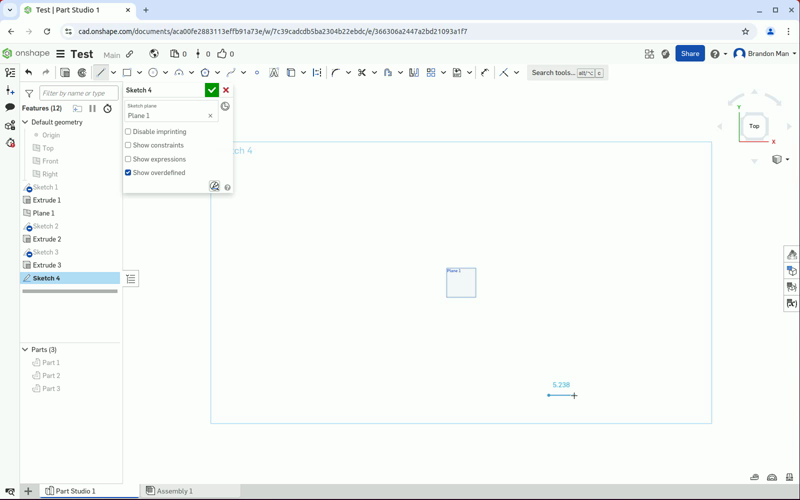
click(574, 395)
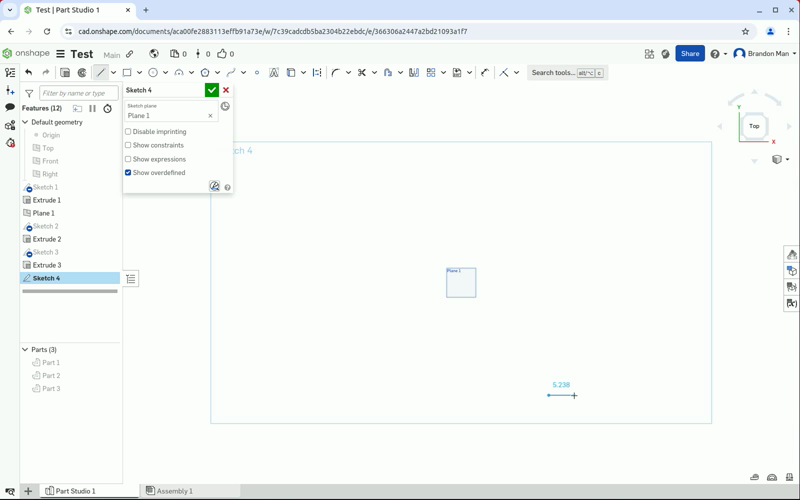
key_up(shift)
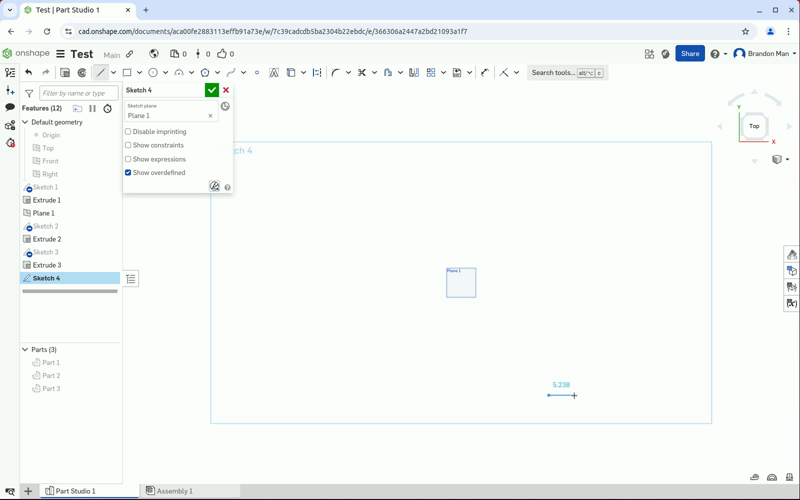
key_down(shift)
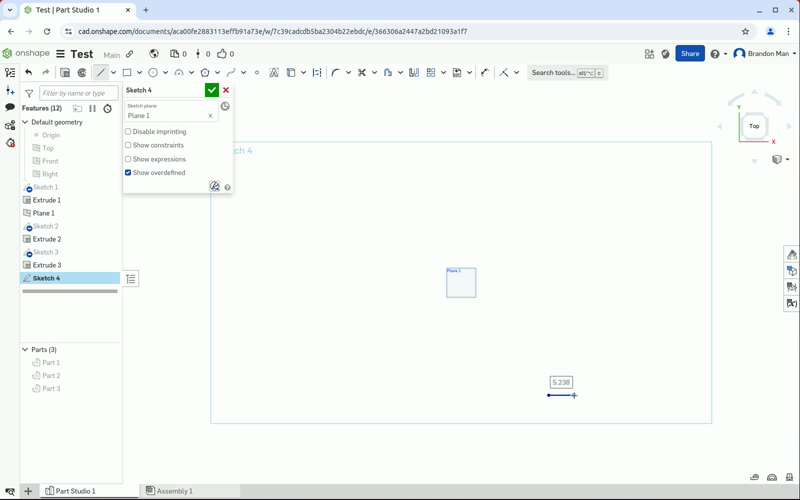
mouse_move(589, 395)
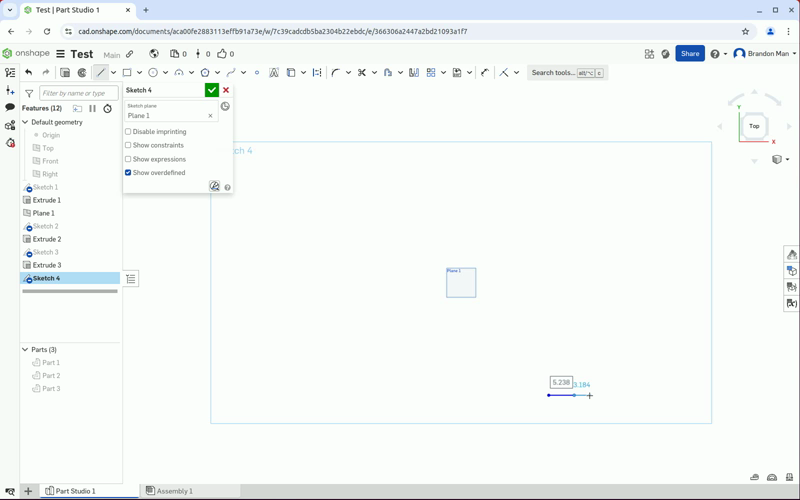
mouse_move(574, 372)
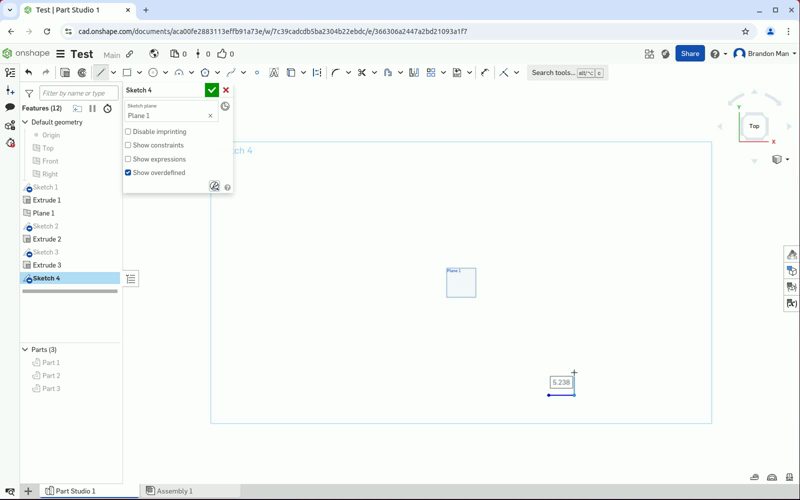
click(574, 372)
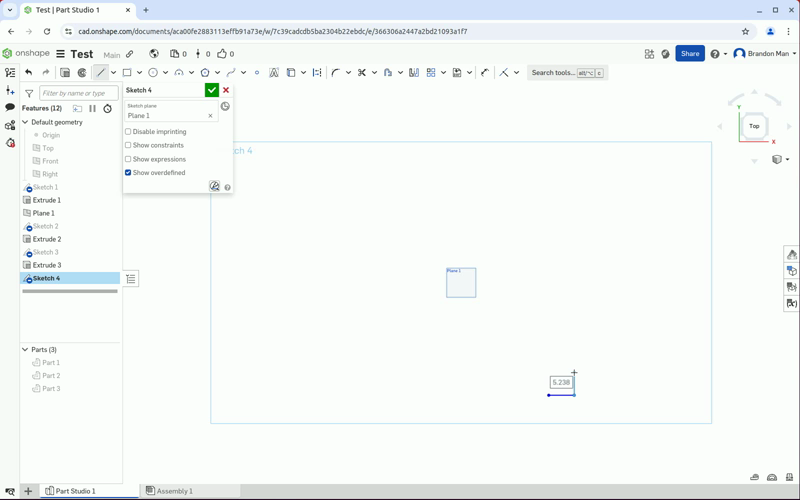
key_up(shift)
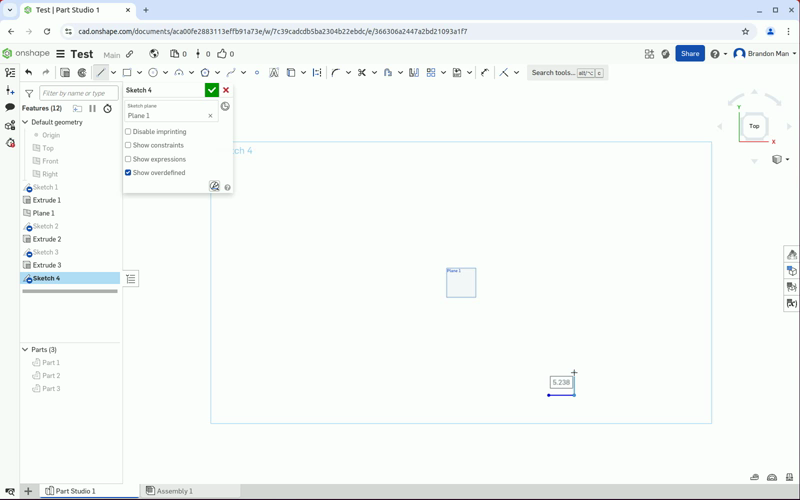
key_down(shift)
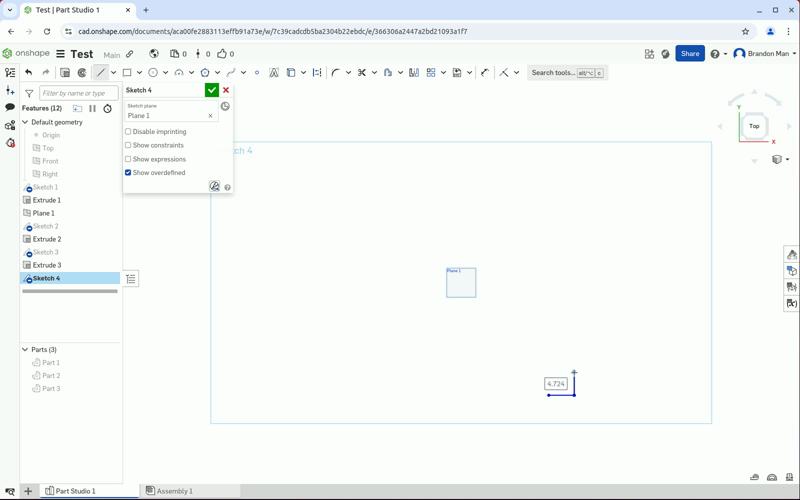
mouse_move(589, 372)
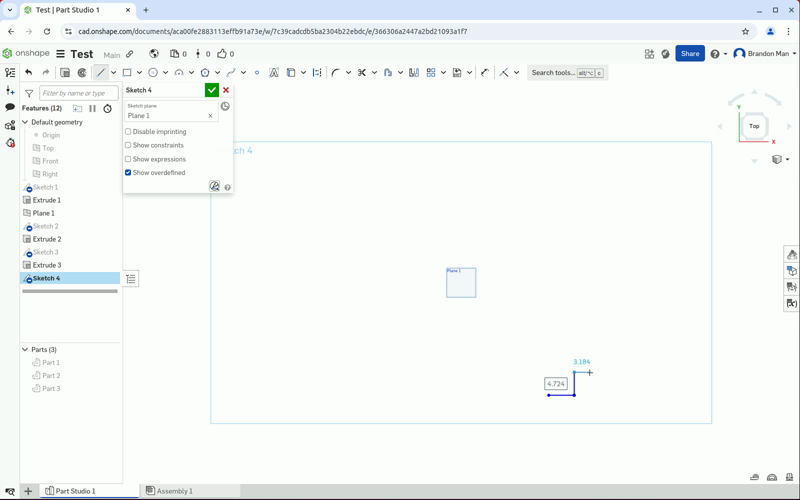
mouse_move(548, 372)
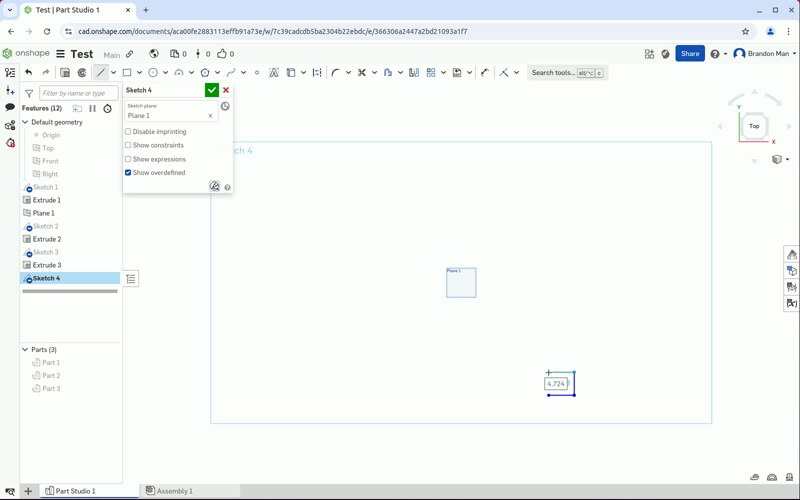
click(548, 372)
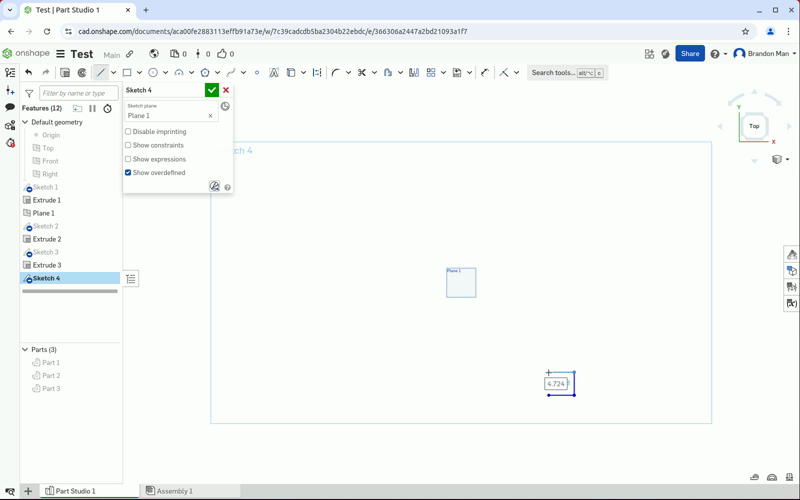
key_up(shift)
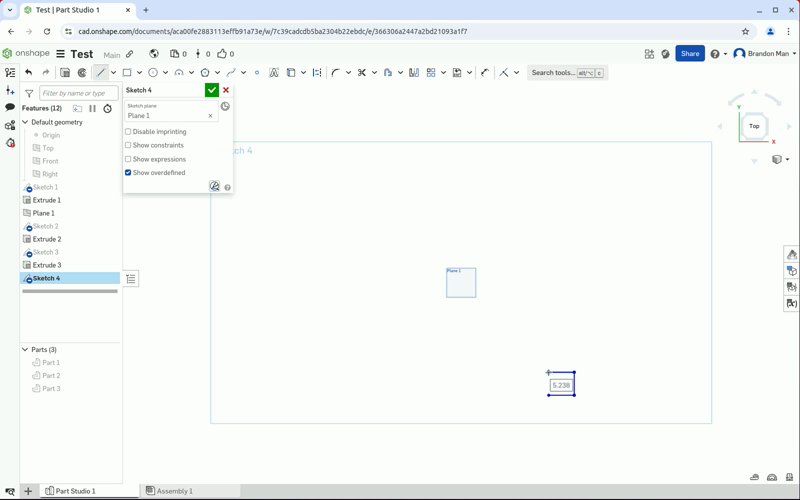
mouse_move(578, 372)
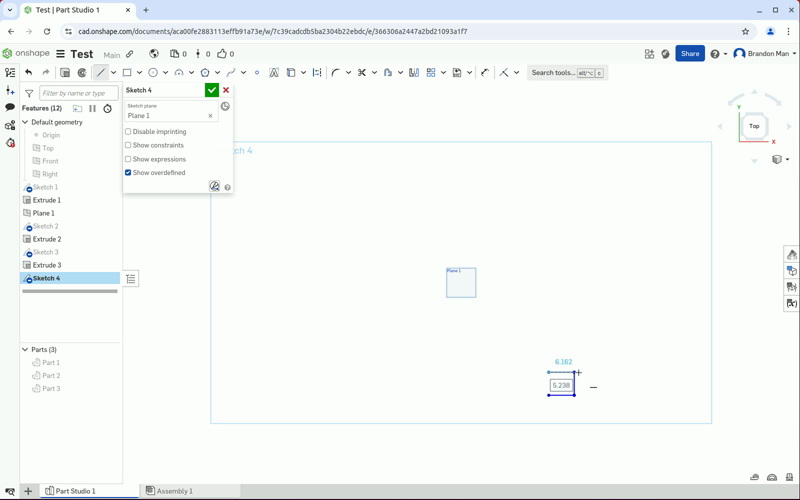
key_down(shift)
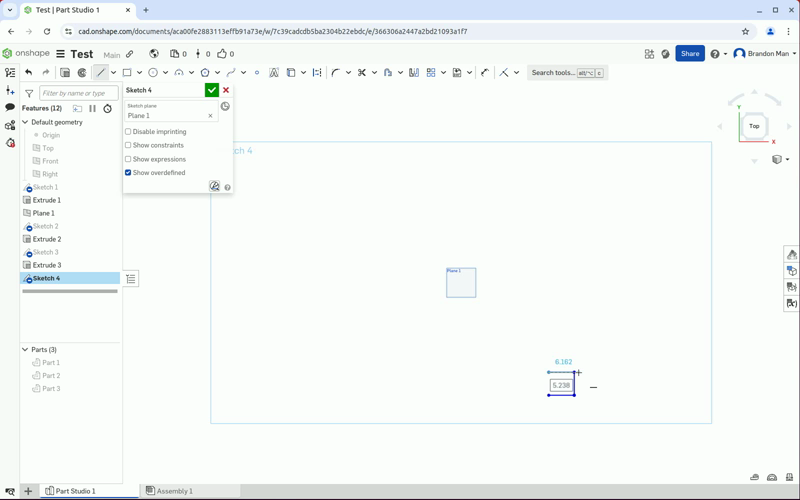
mouse_move(548, 395)
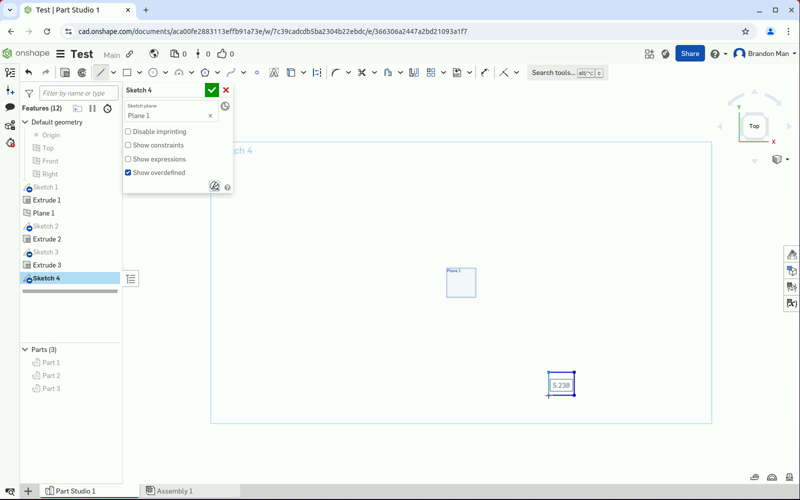
key_up(shift)
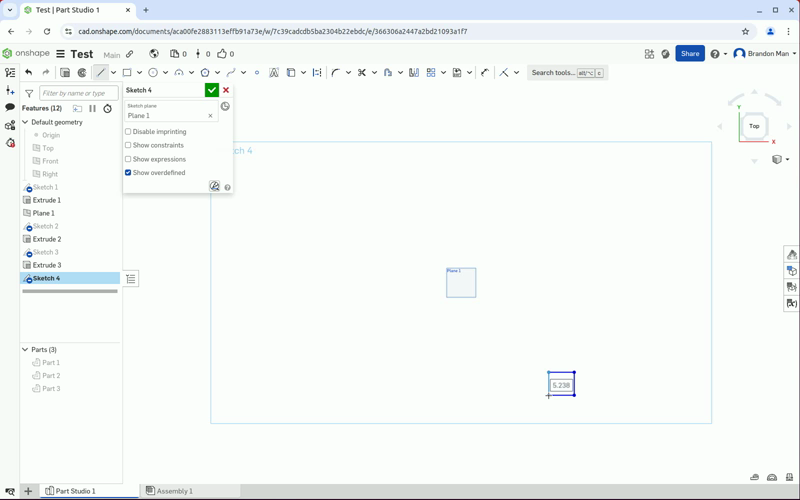
click(548, 395)
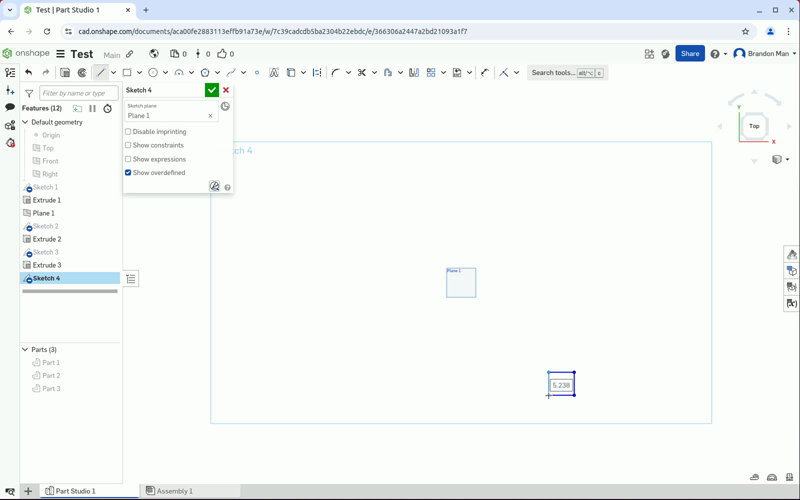
key(esc)
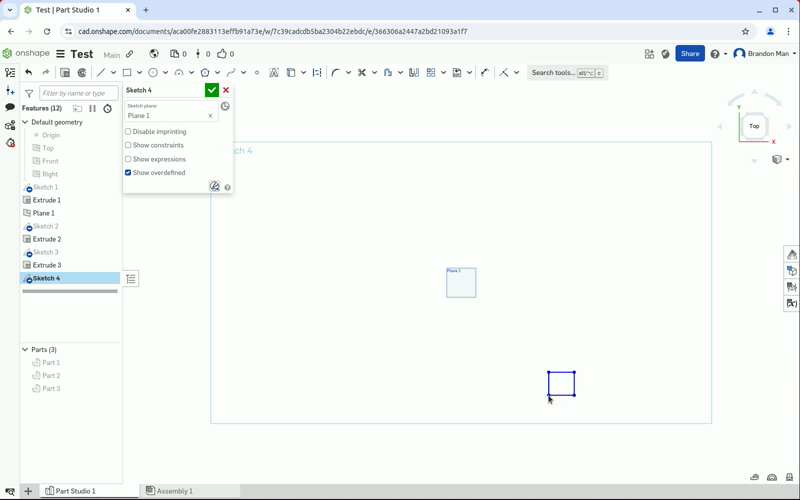
mouse_move(564, 377)
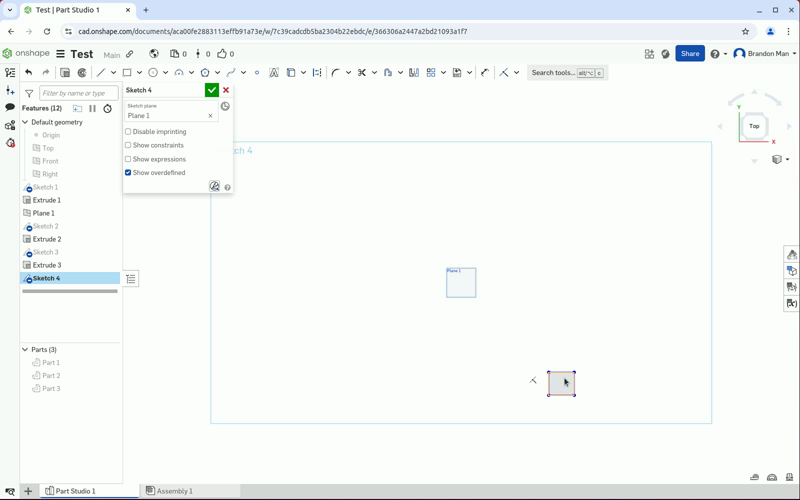
scroll(6)
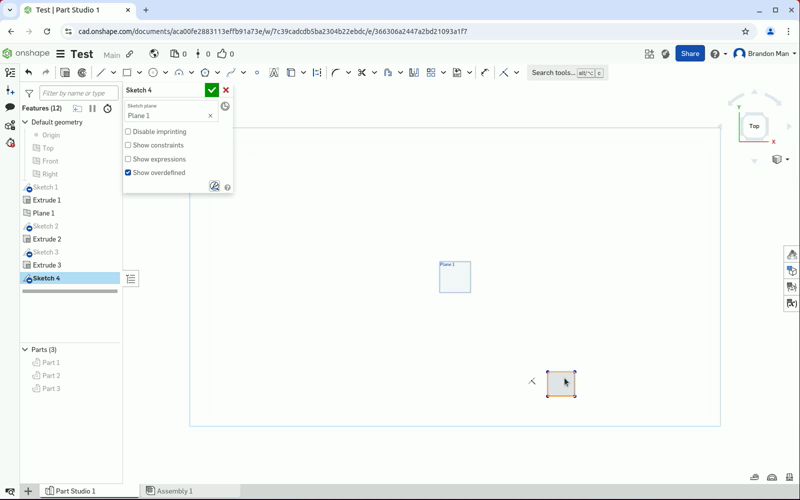
scroll(6)
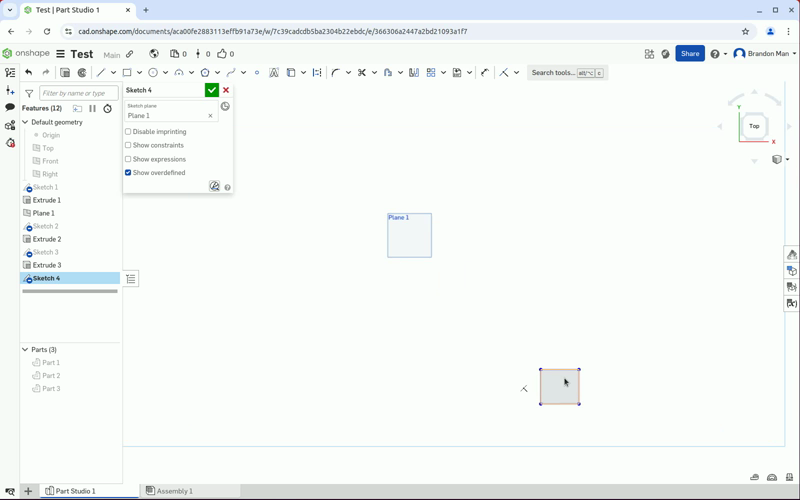
scroll(6)
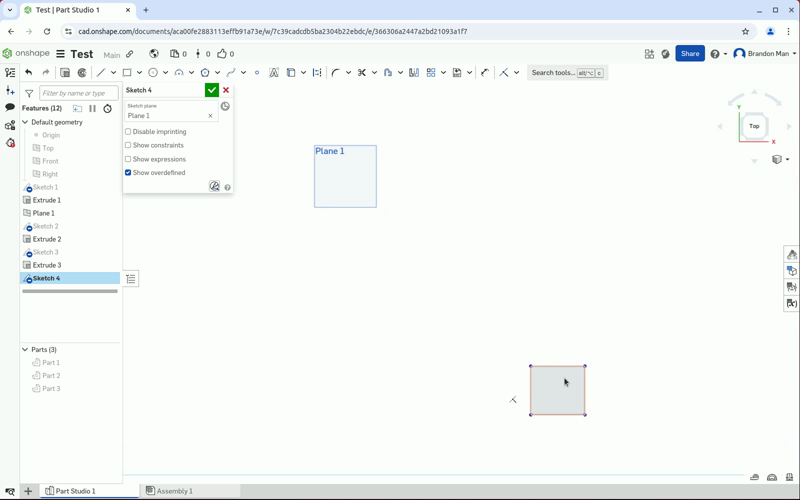
scroll(6)
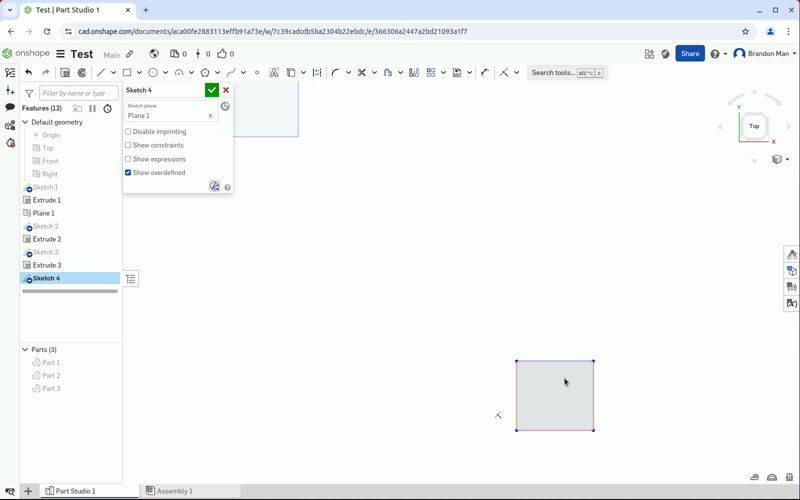
scroll(6)
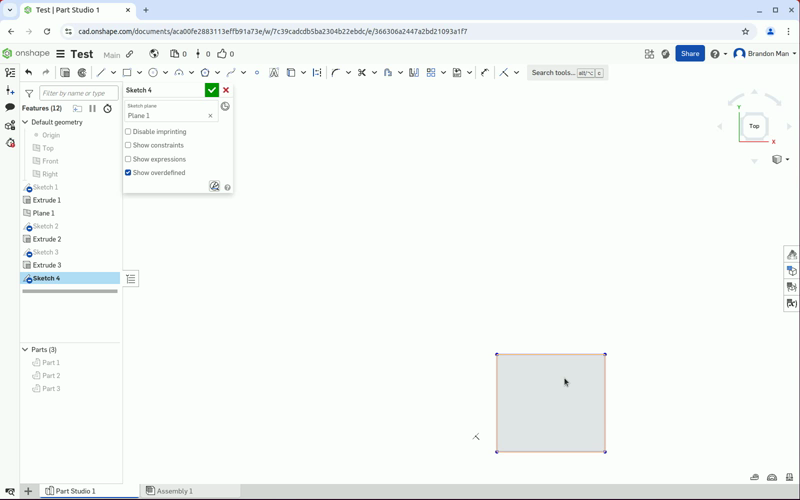
scroll(6)
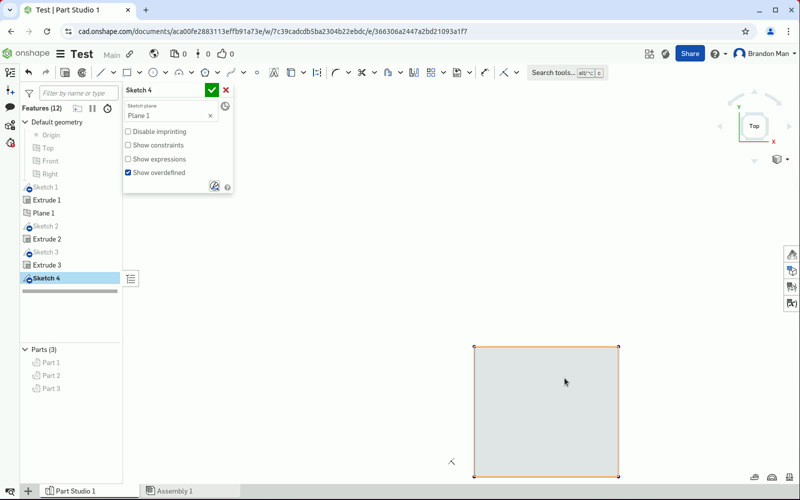
scroll(6)
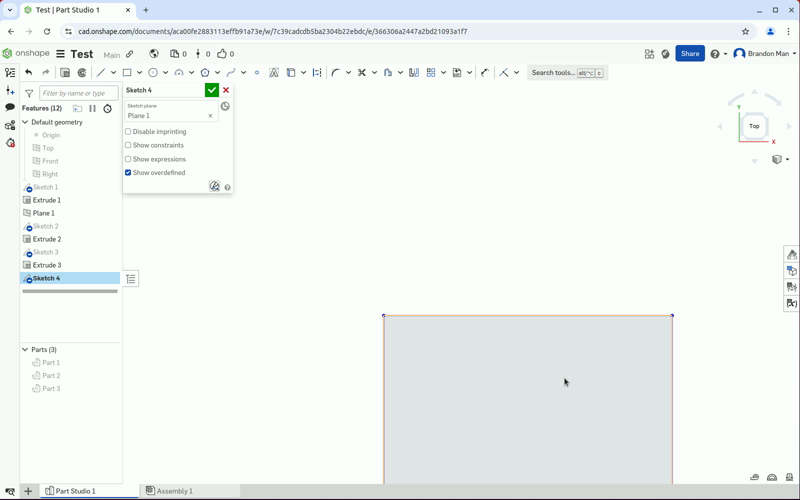
click(564, 377)
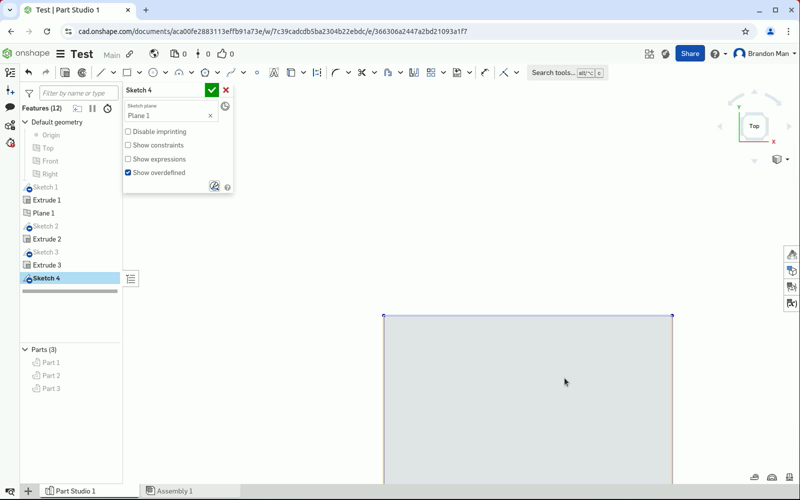
scroll(-6)
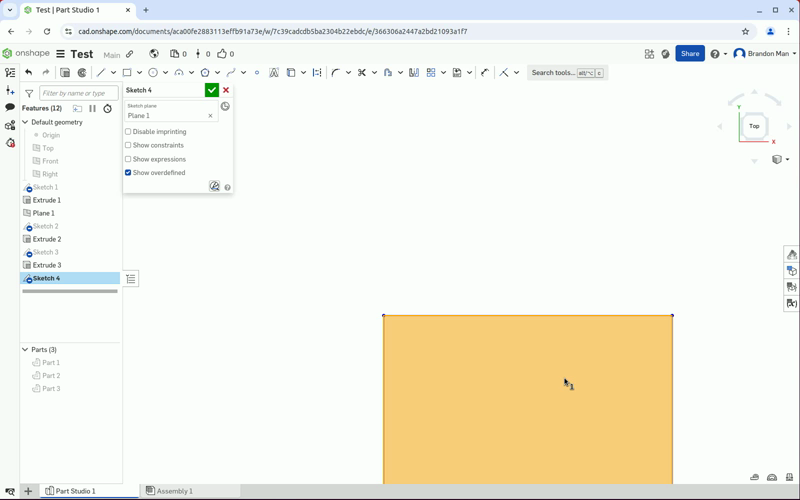
scroll(-6)
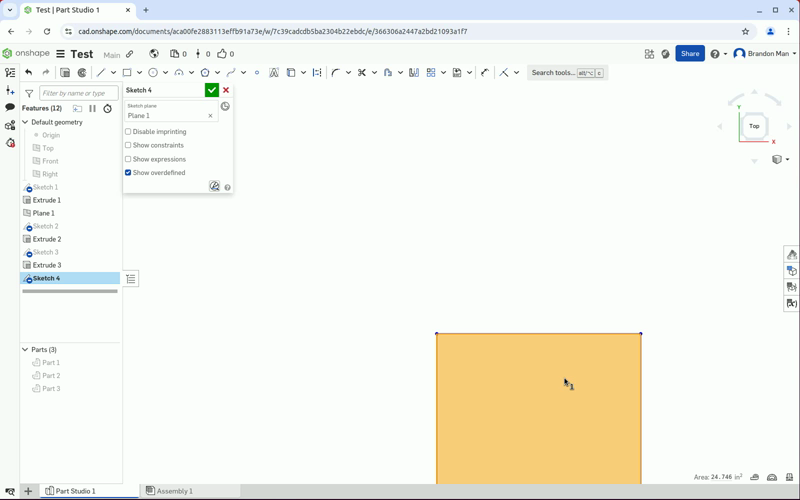
scroll(-6)
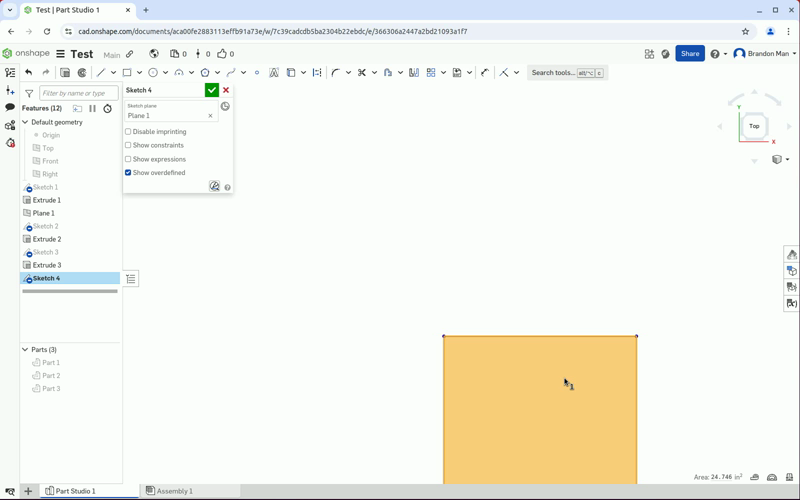
scroll(-6)
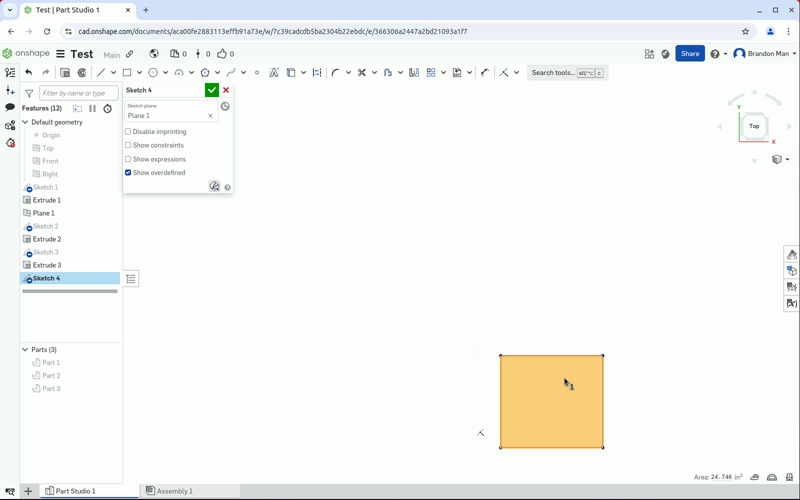
scroll(-6)
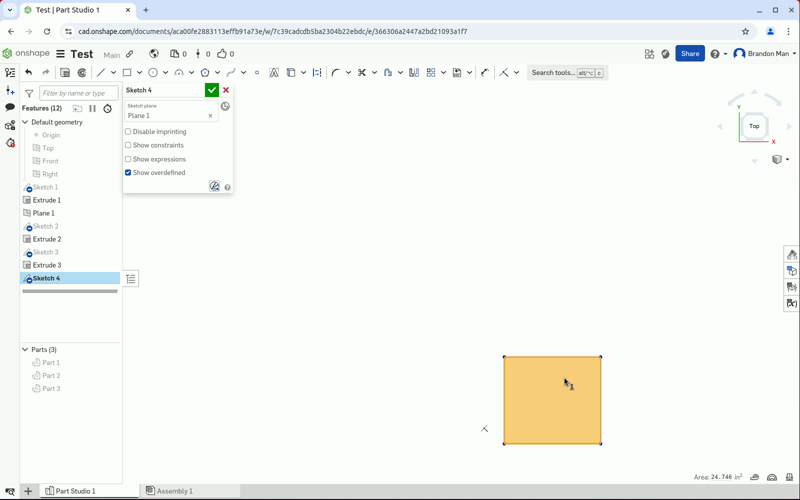
scroll(-6)
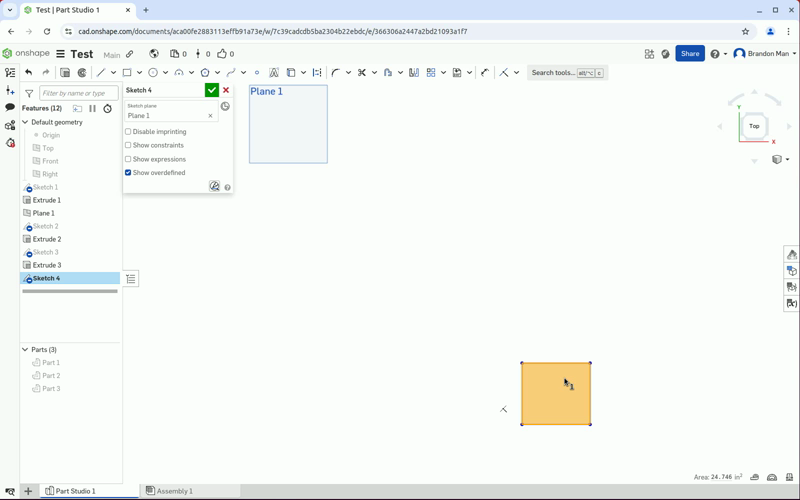
scroll(-6)
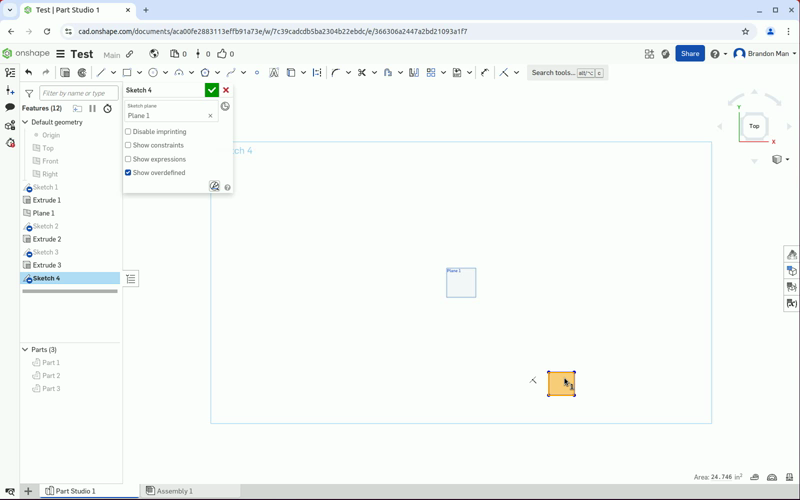
mouse_move(73, 352)
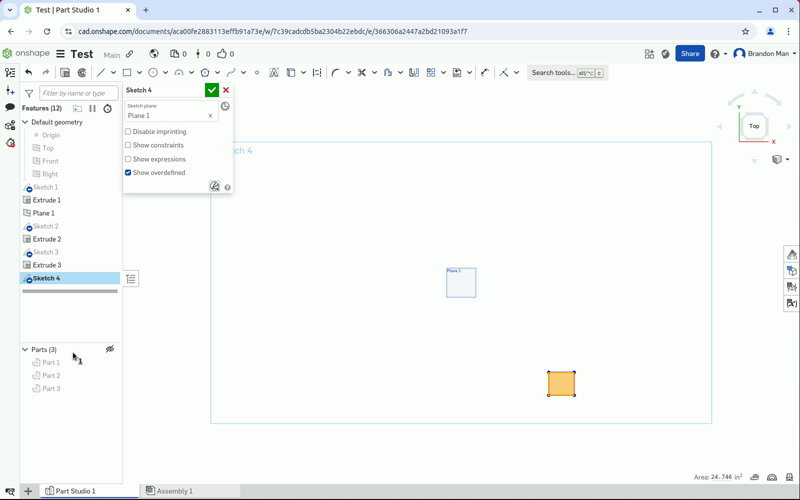
key(shift+y)
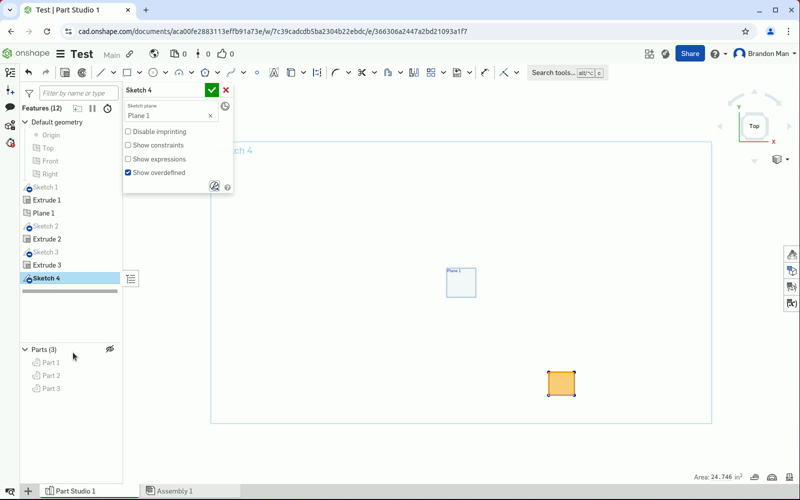
key(shift+e)
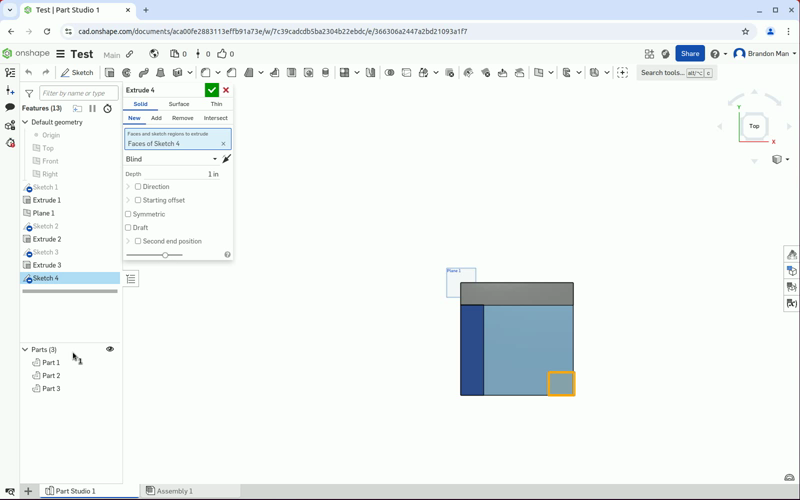
mouse_move(143, 106)
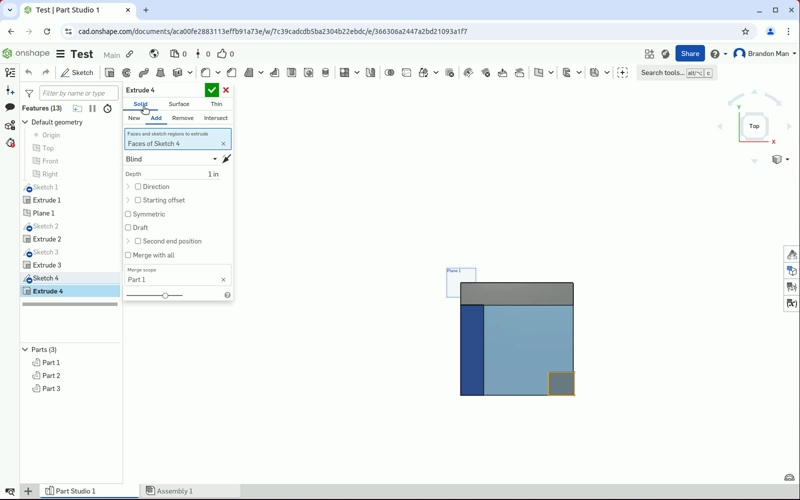
click(143, 106)
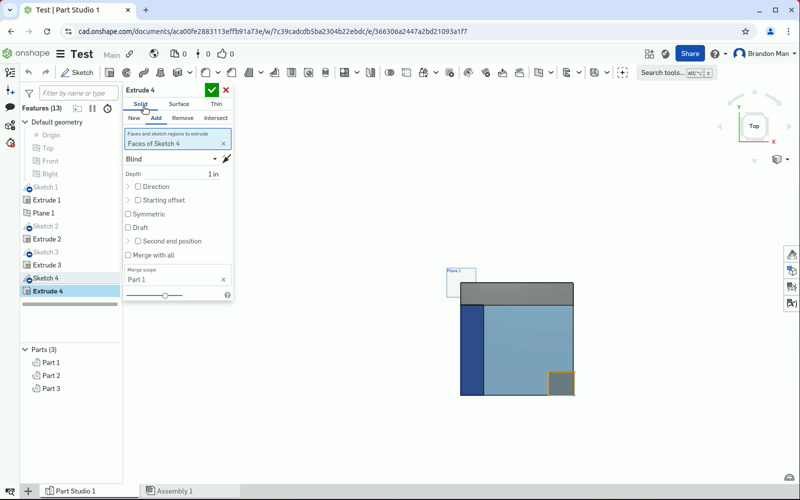
mouse_move(186, 120)
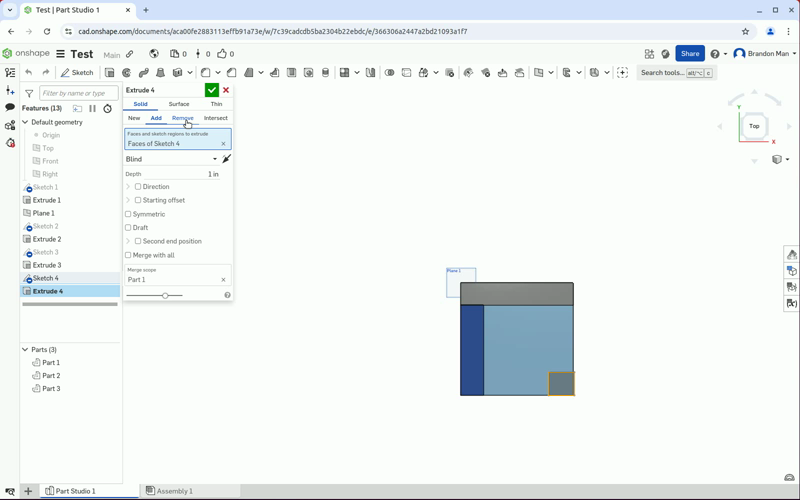
click(186, 120)
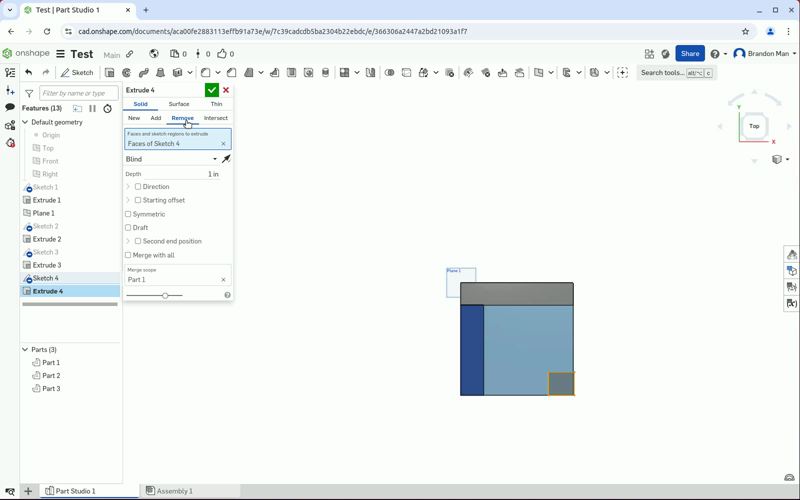
key(tab, 4)
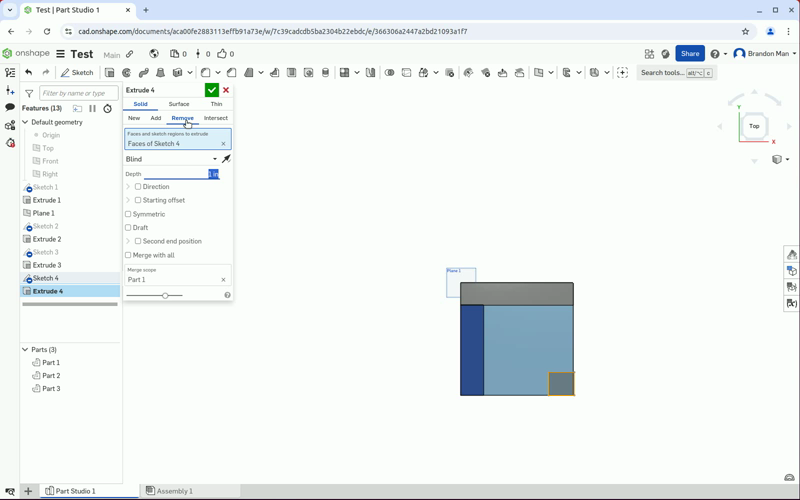
text(9.147)
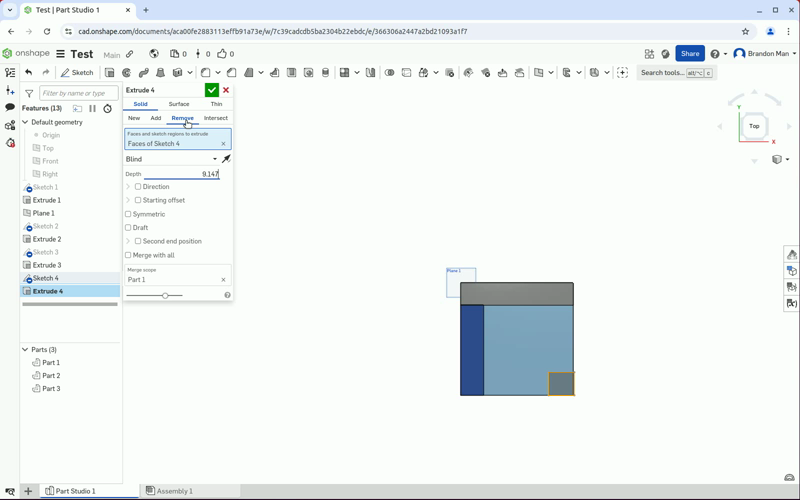
key(tab, 6)
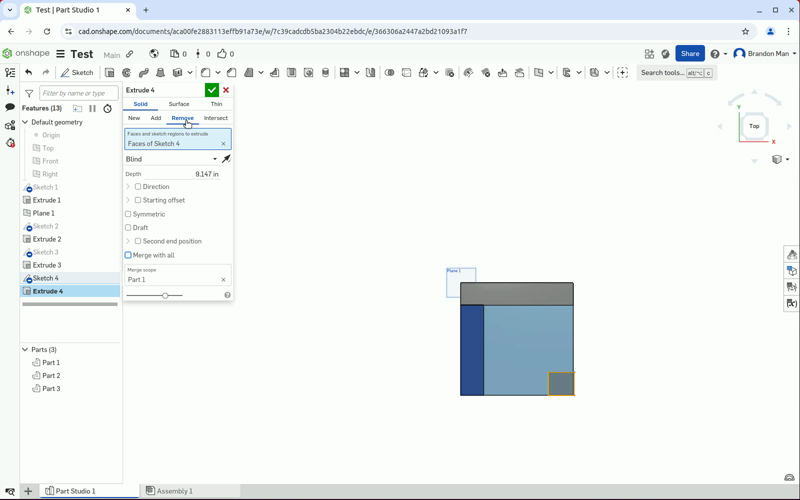
key(space)
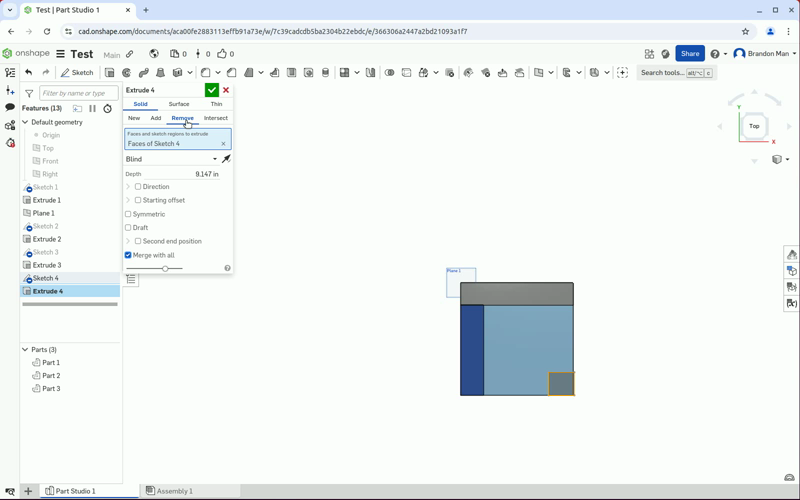
key(enter)
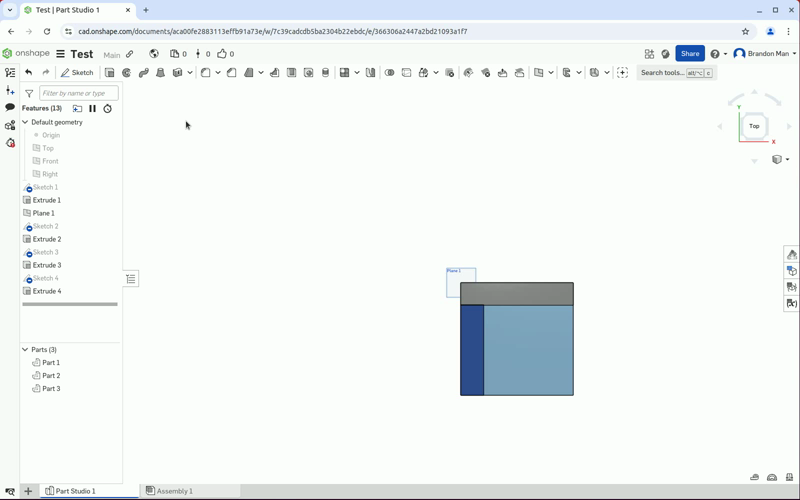
key(shift+h)
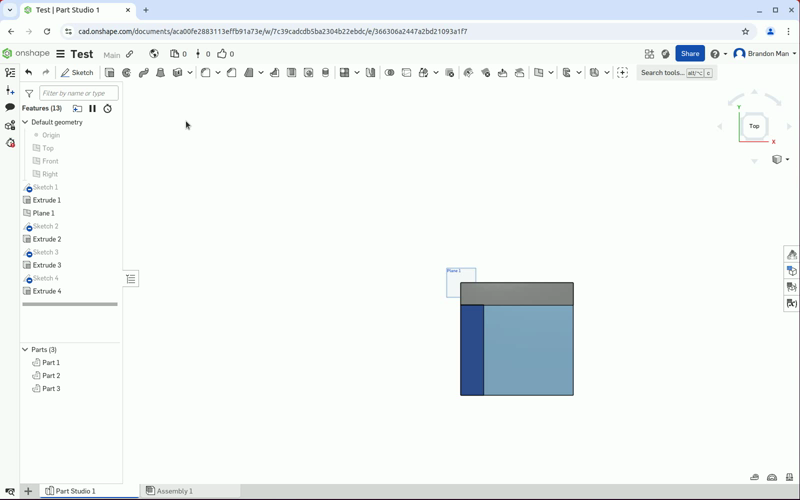
key(shift+h)
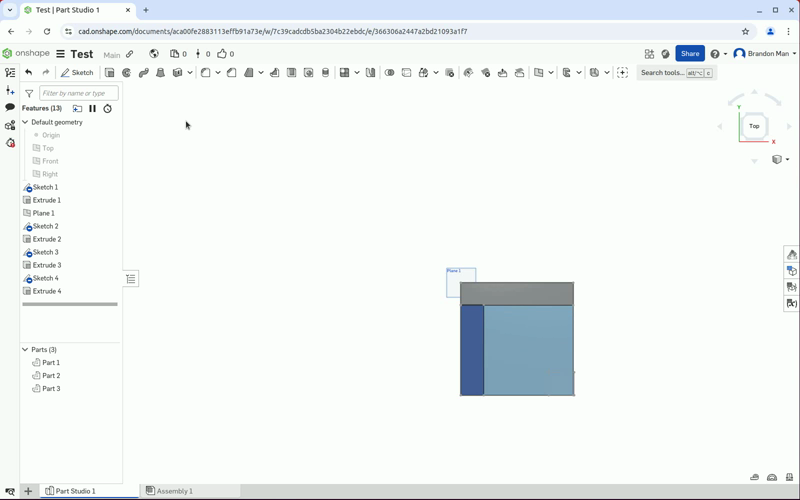
key(shift+7)
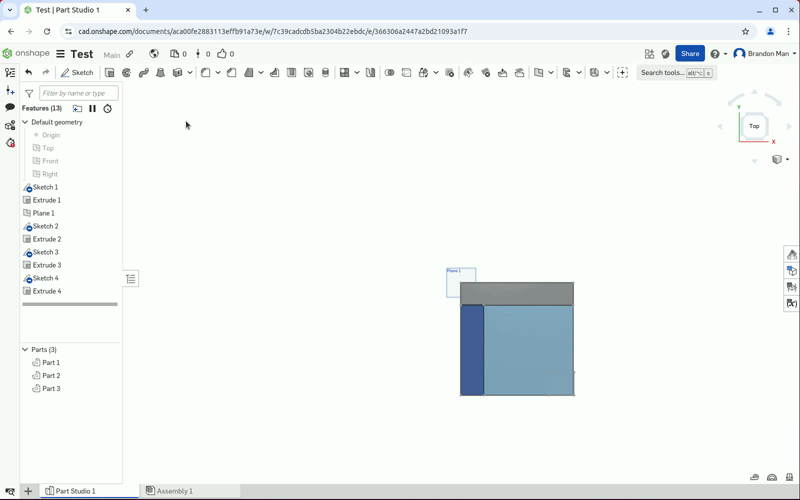
key(up, 3)
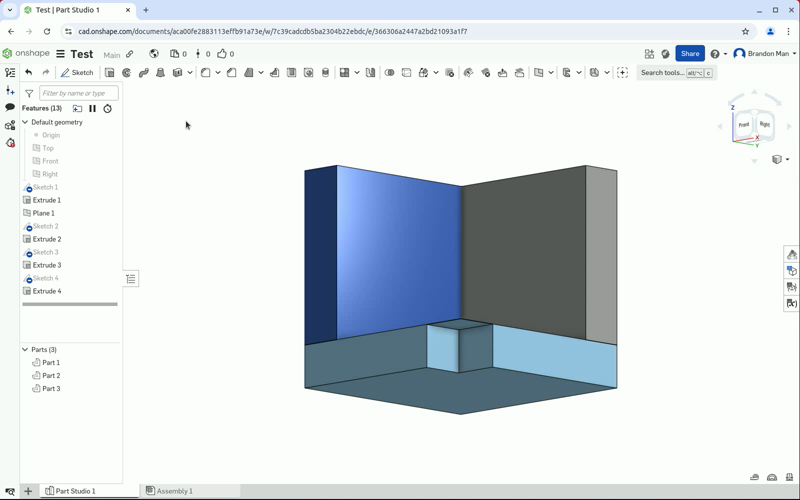
key(left, 3)
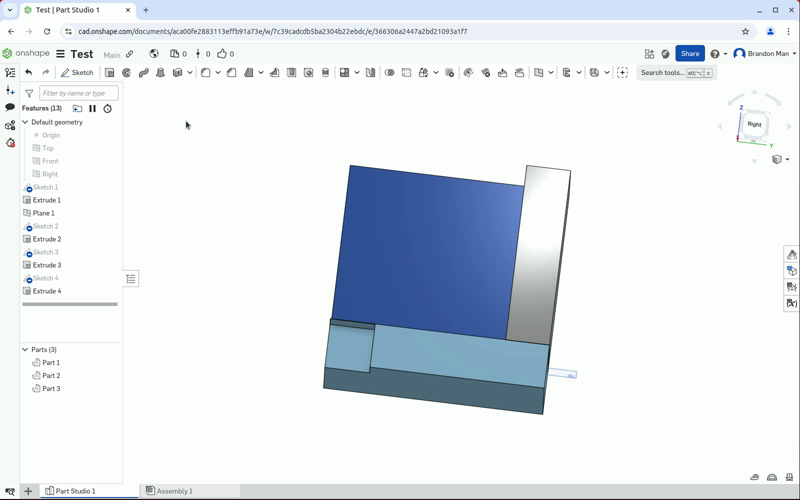
key(right, 3)
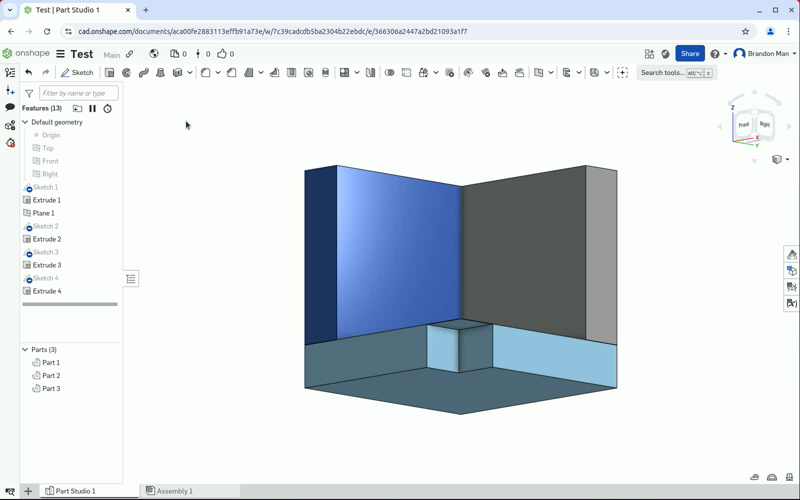
key(down, 3)
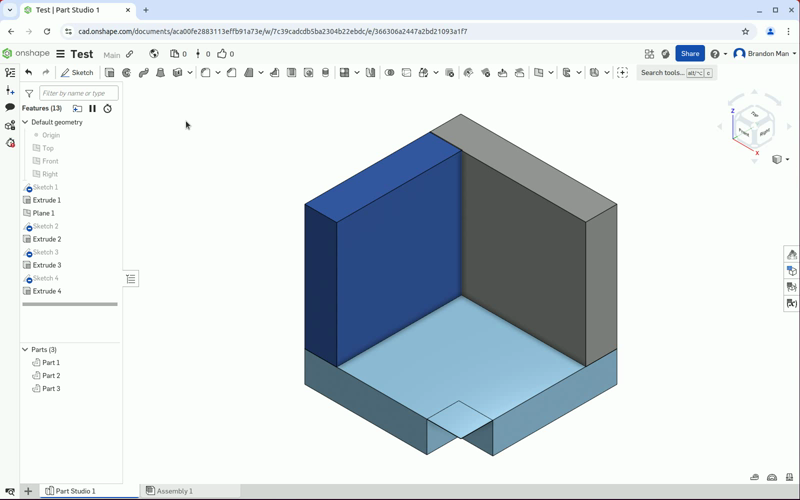
mouse_move(73, 189)
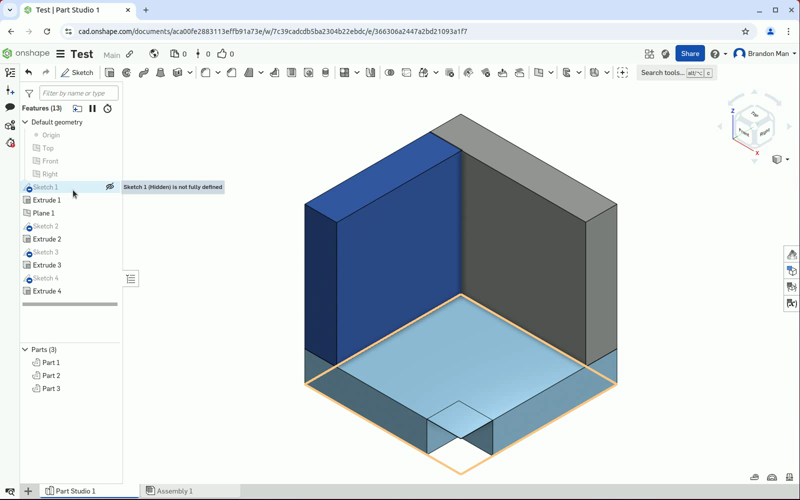
click(73, 189)